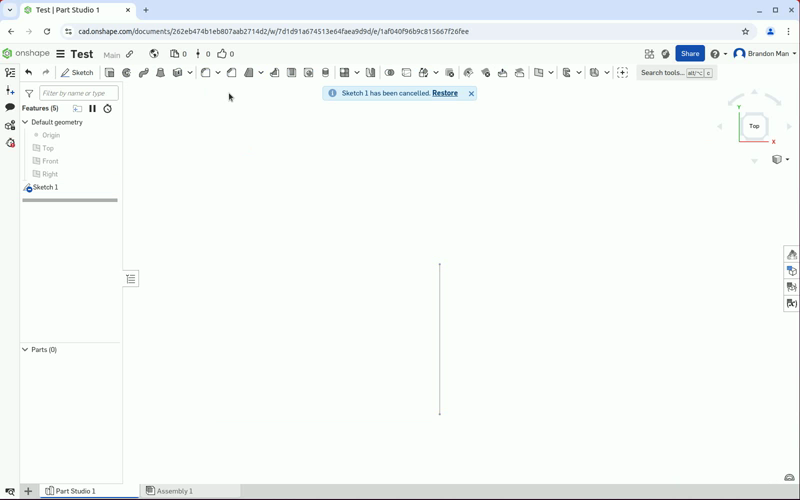
key(shift+h)
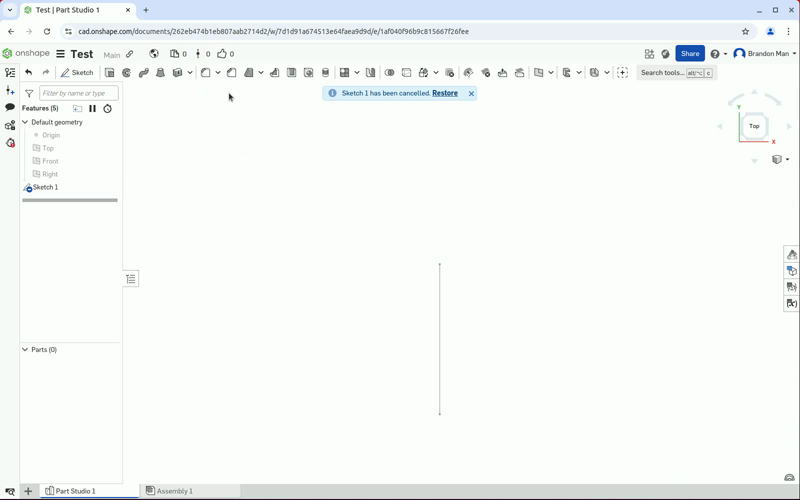
key(shift+s)
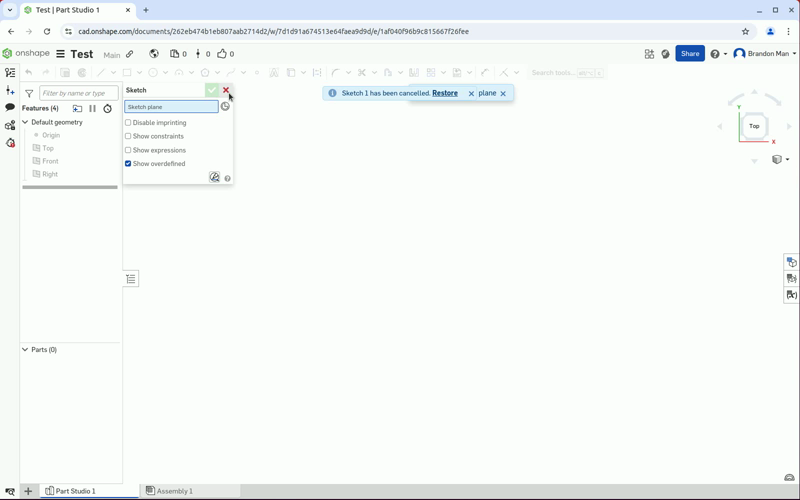
mouse_move(73, 150)
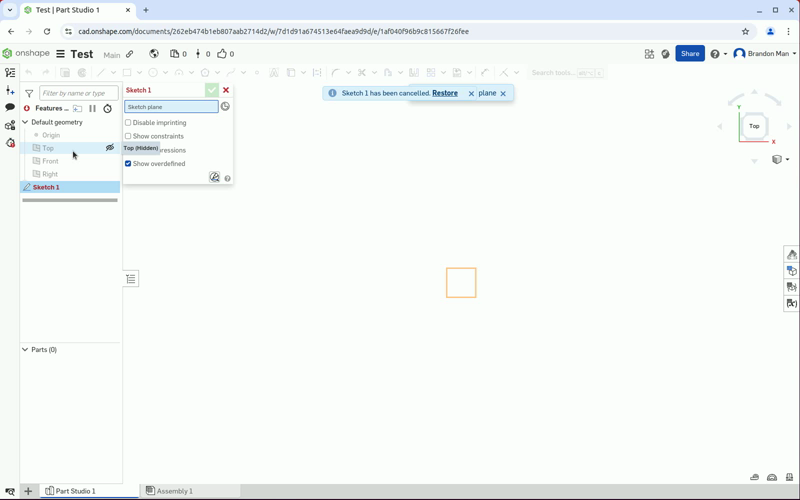
click(73, 150)
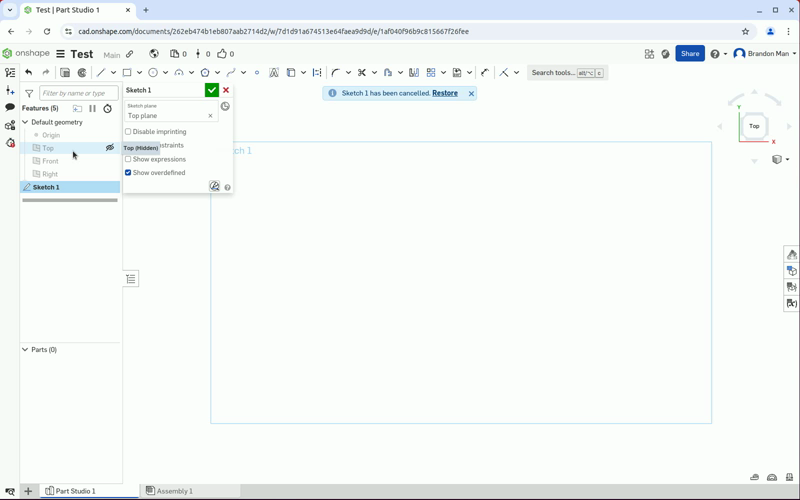
mouse_move(73, 352)
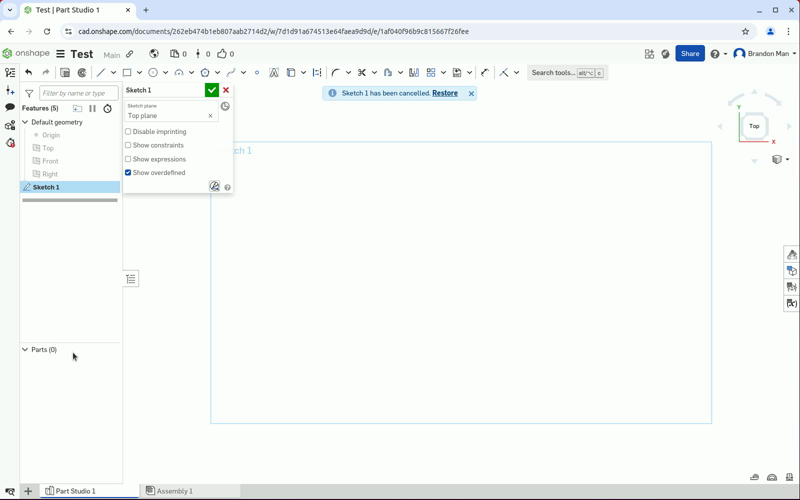
key(y)
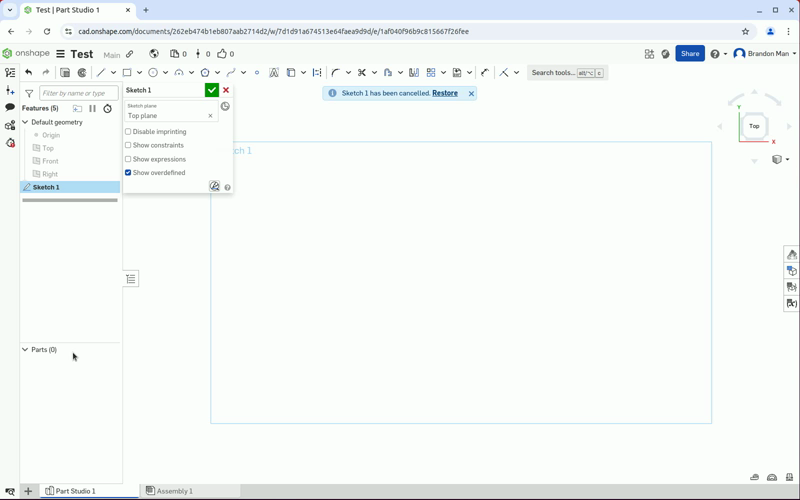
key(l)
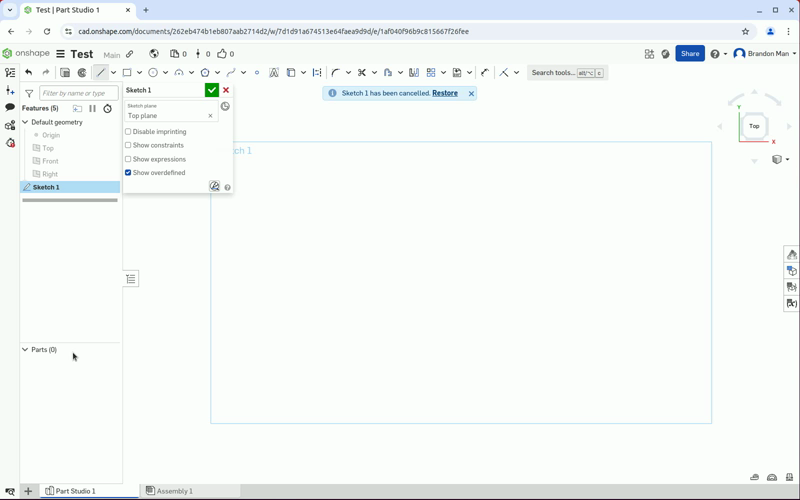
key_down(shift)
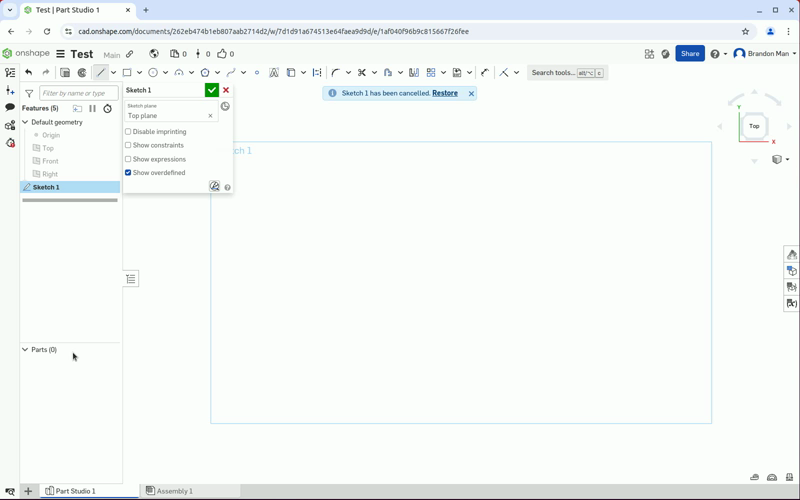
mouse_move(460, 380)
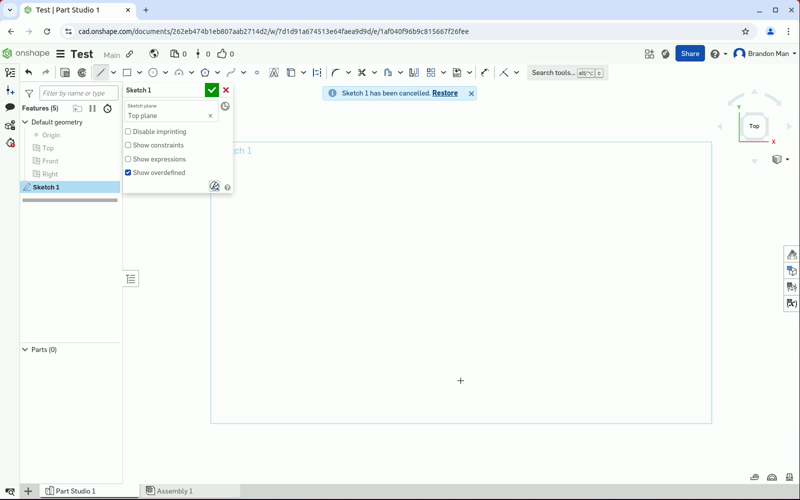
click(460, 380)
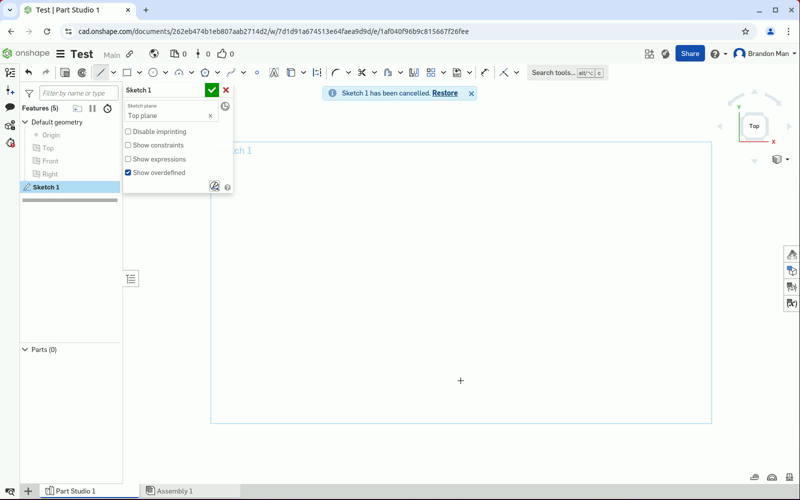
key_up(shift)
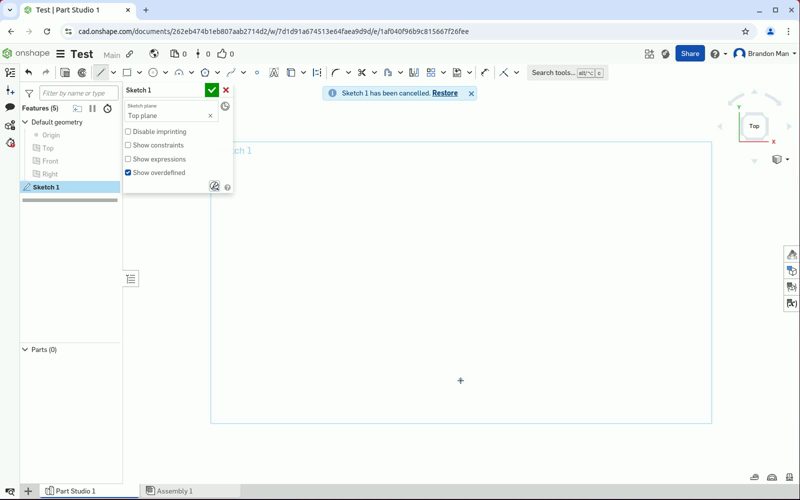
key_down(shift)
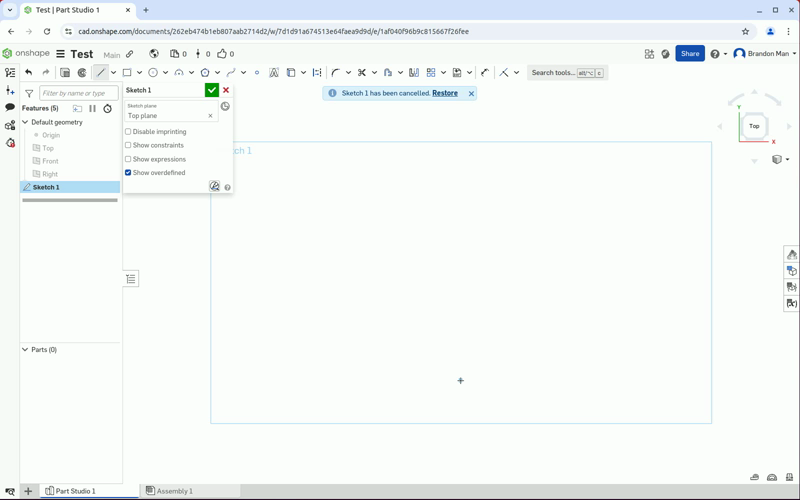
mouse_move(573, 380)
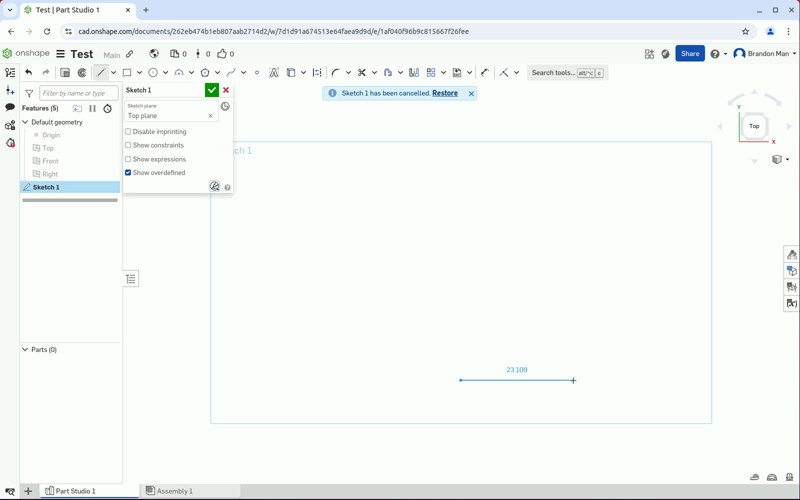
click(573, 380)
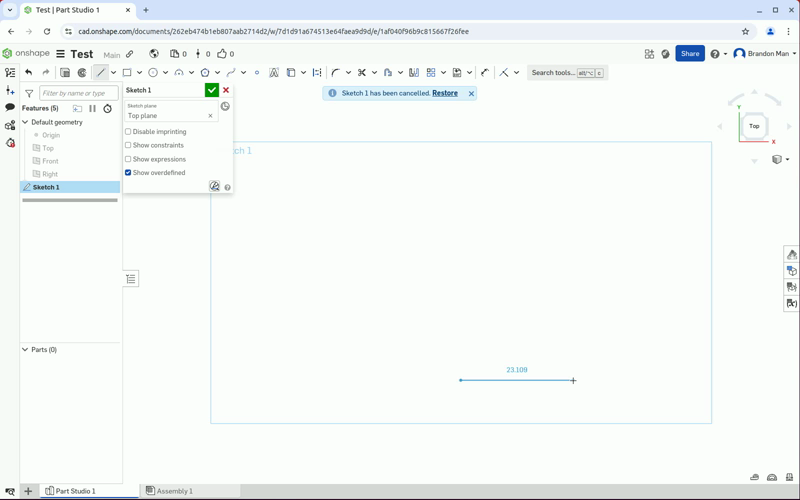
key_up(shift)
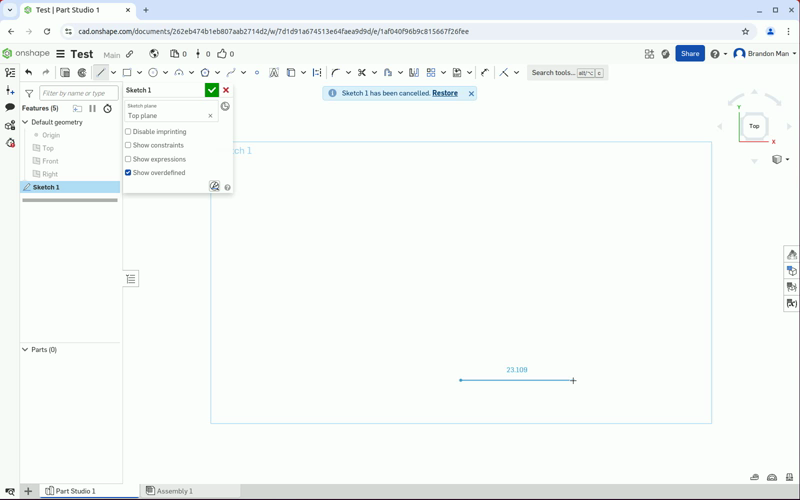
key_down(shift)
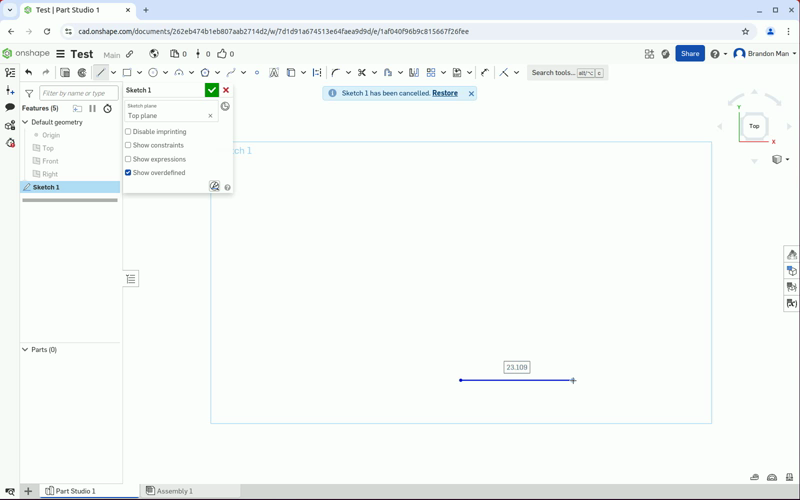
mouse_move(460, 186)
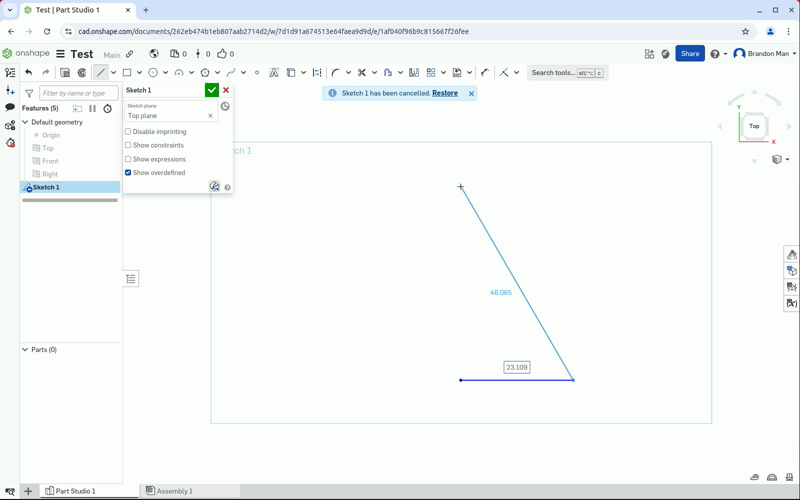
click(460, 186)
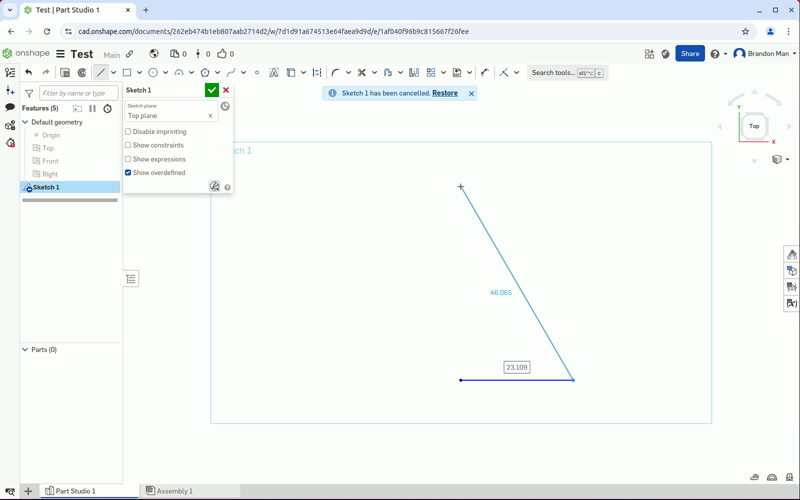
key_up(shift)
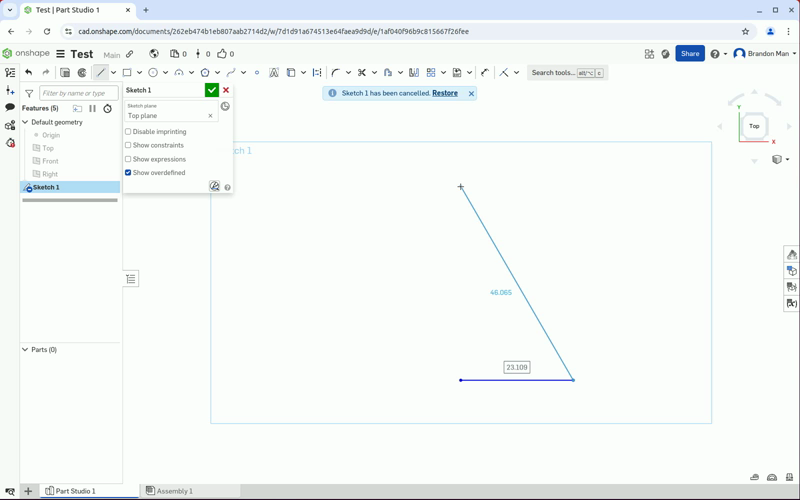
key_down(shift)
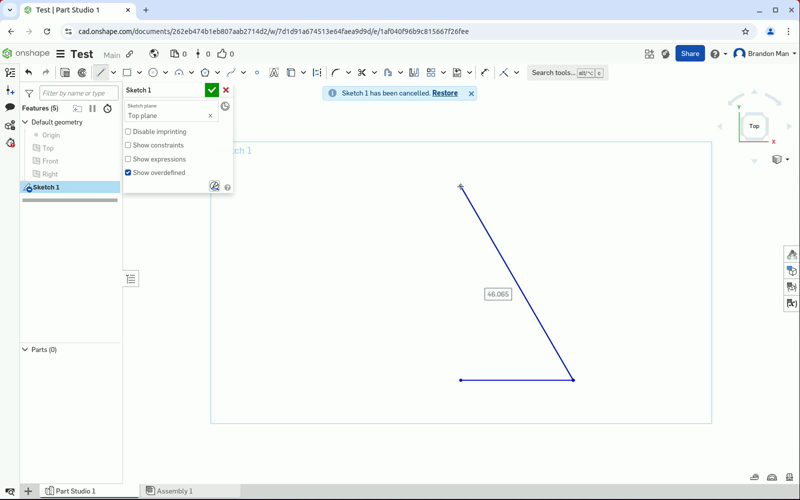
mouse_move(460, 380)
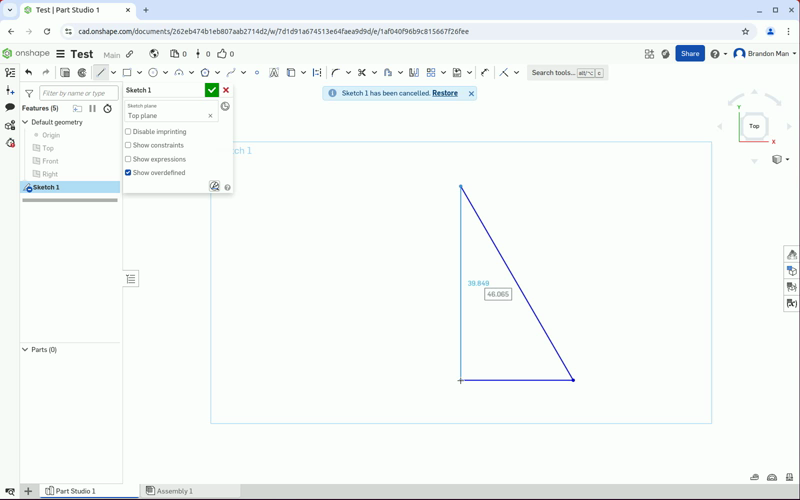
key_up(shift)
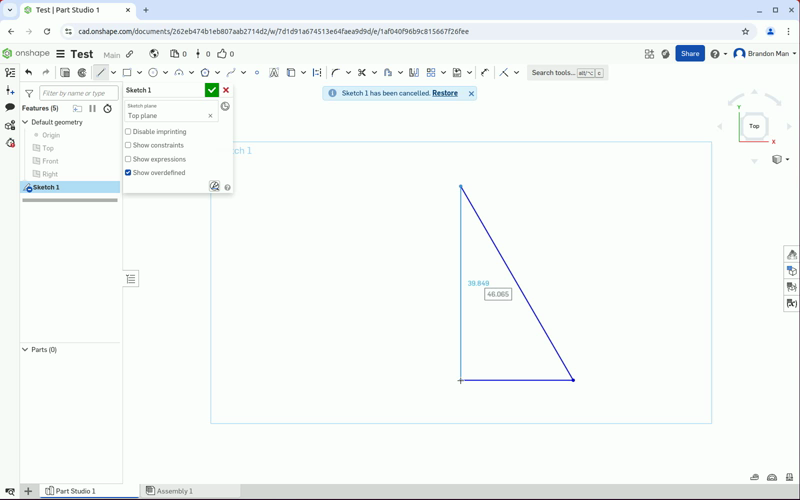
click(460, 380)
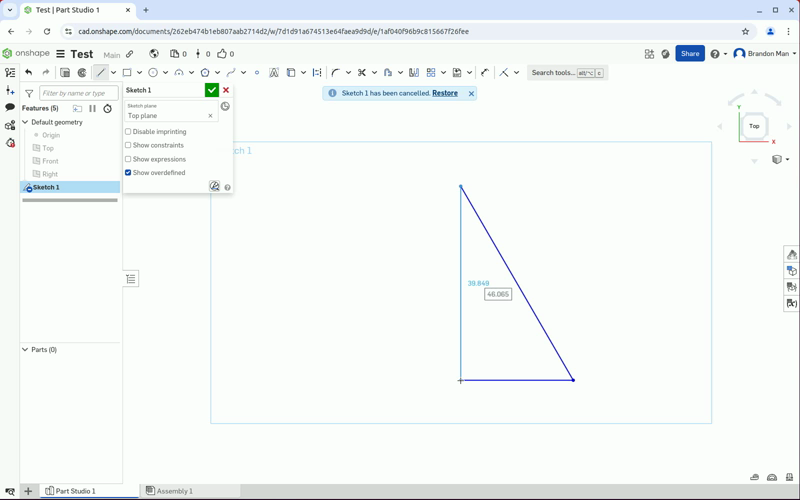
key(esc)
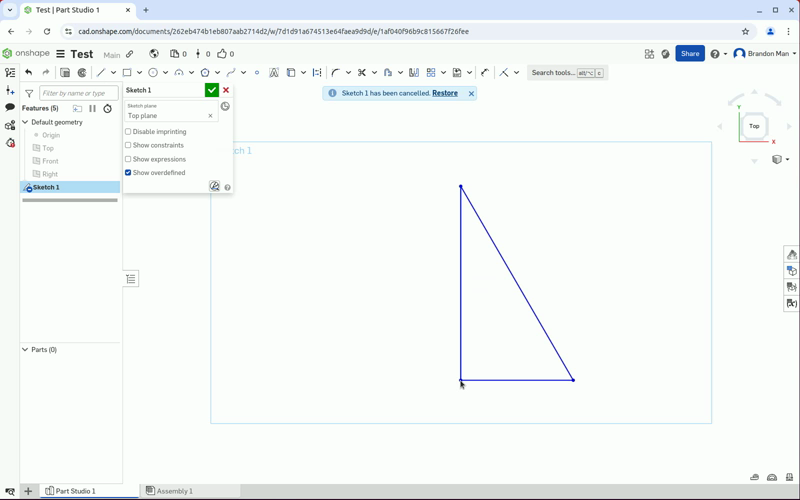
mouse_move(524, 321)
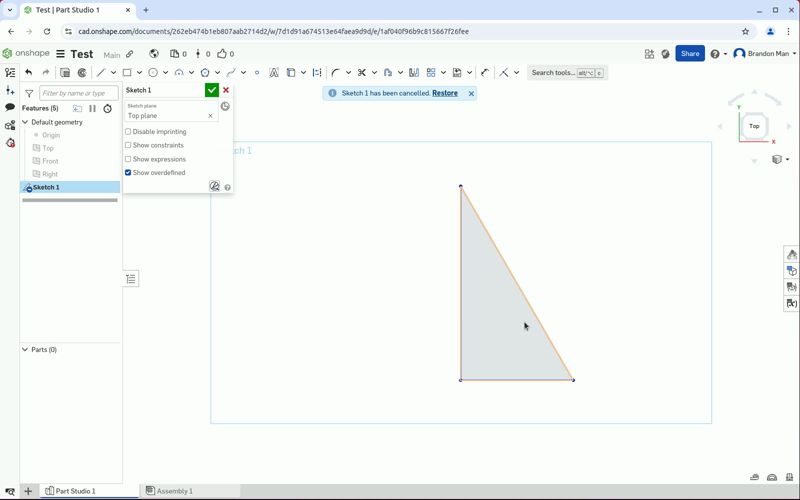
click(524, 321)
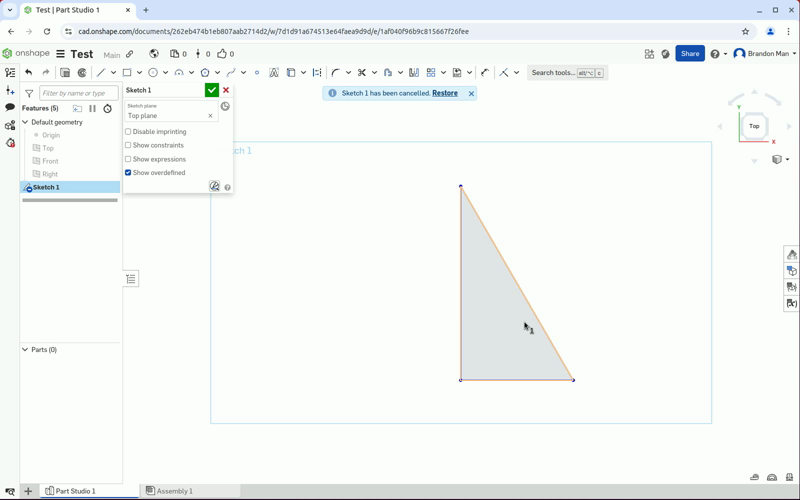
mouse_move(73, 352)
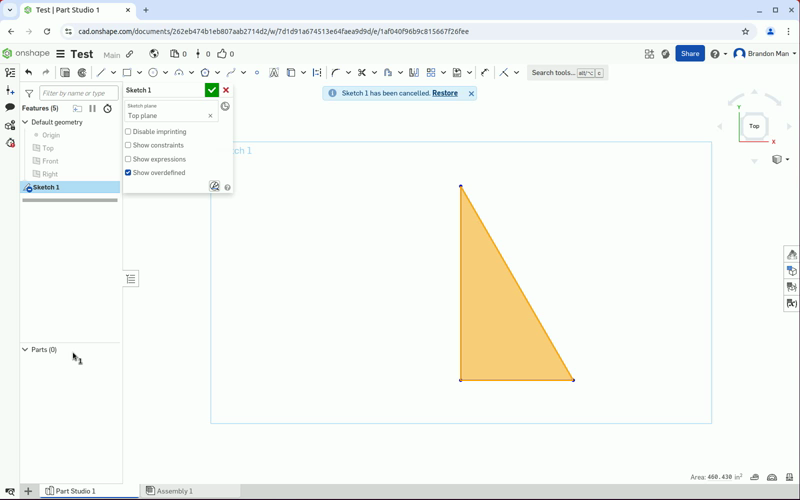
key(shift+y)
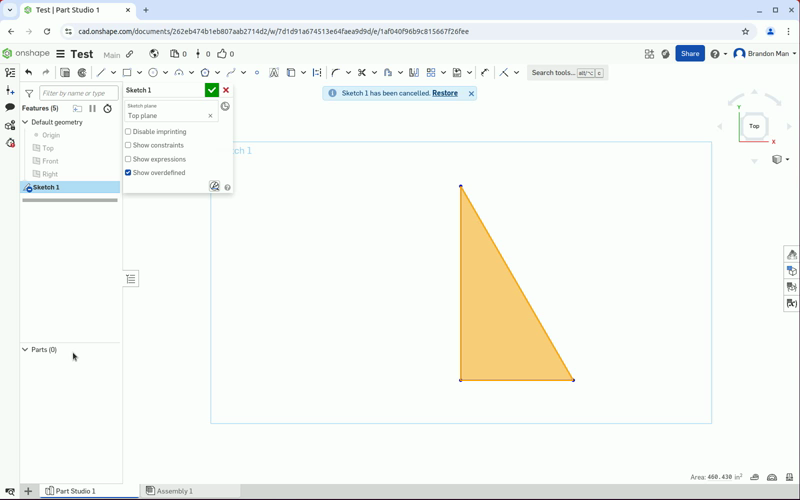
key(shift+e)
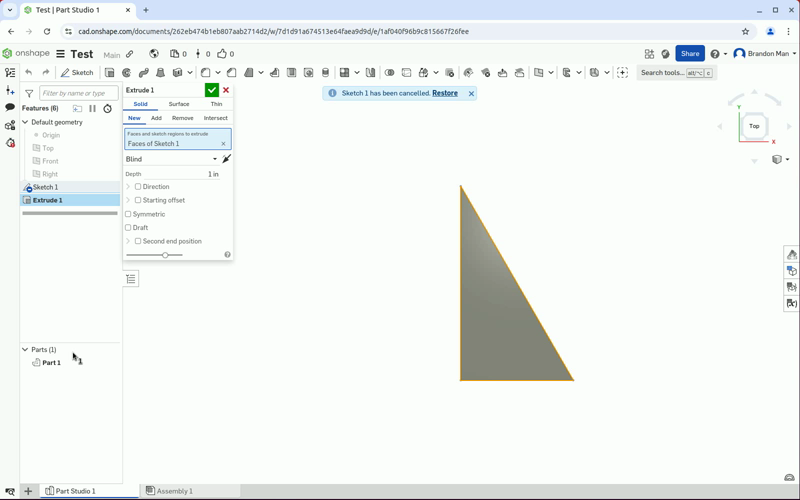
mouse_move(143, 106)
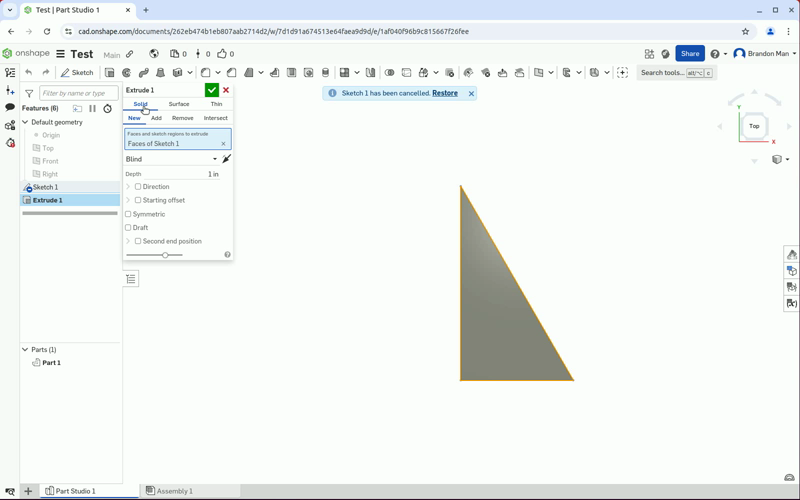
click(143, 106)
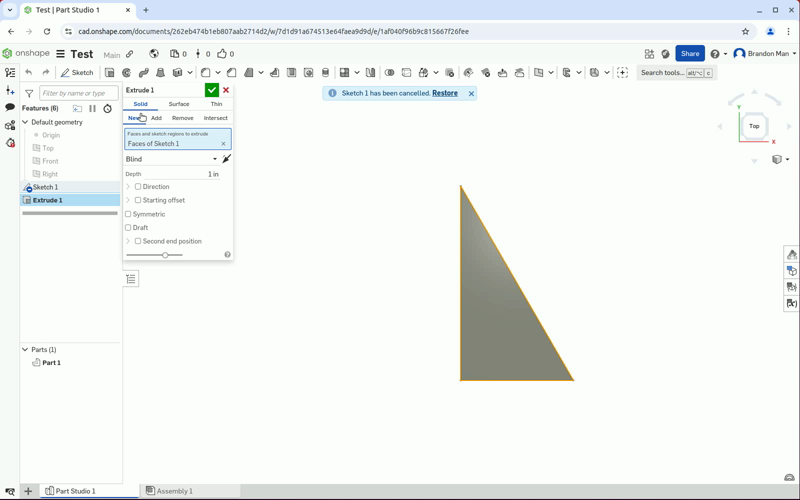
mouse_move(137, 120)
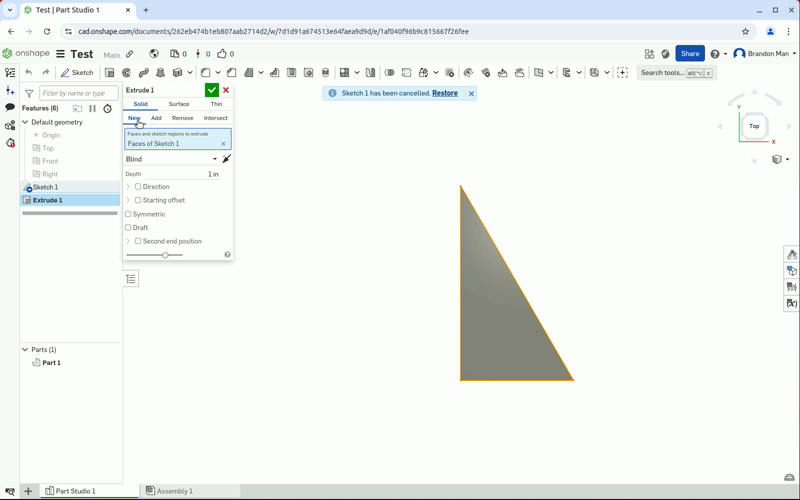
click(137, 120)
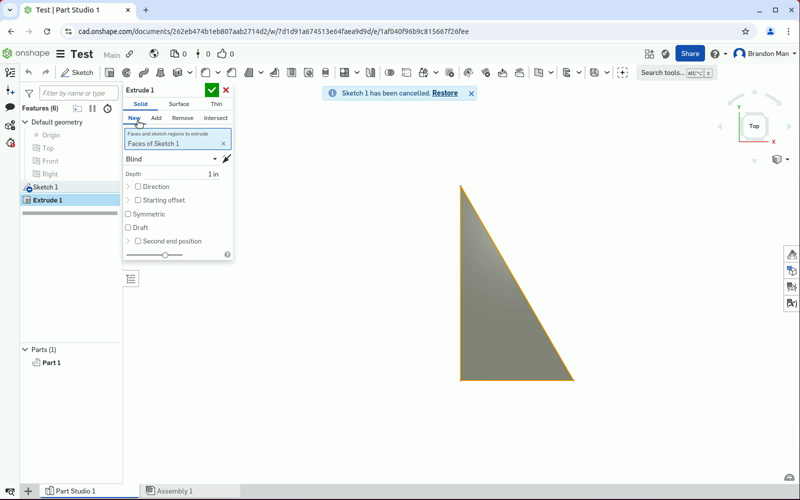
key(tab, 4)
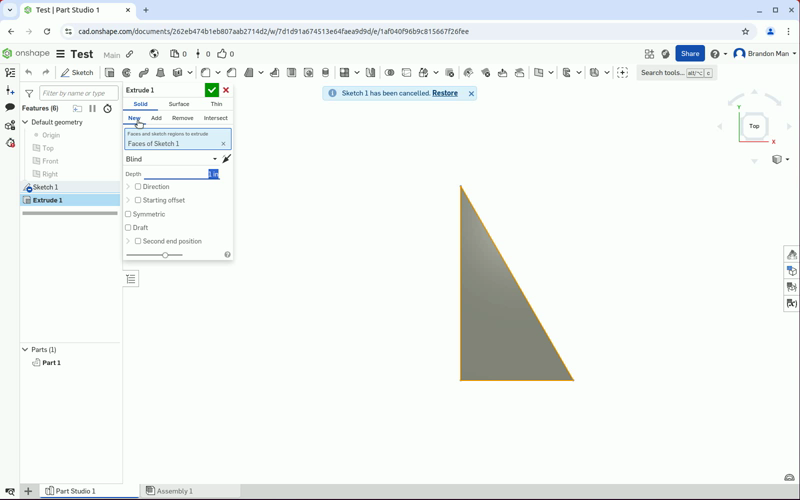
text(2.889)
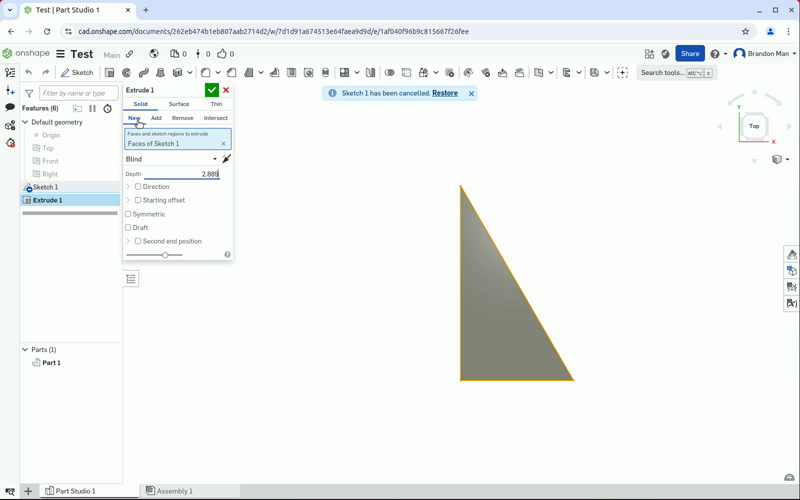
key(enter)
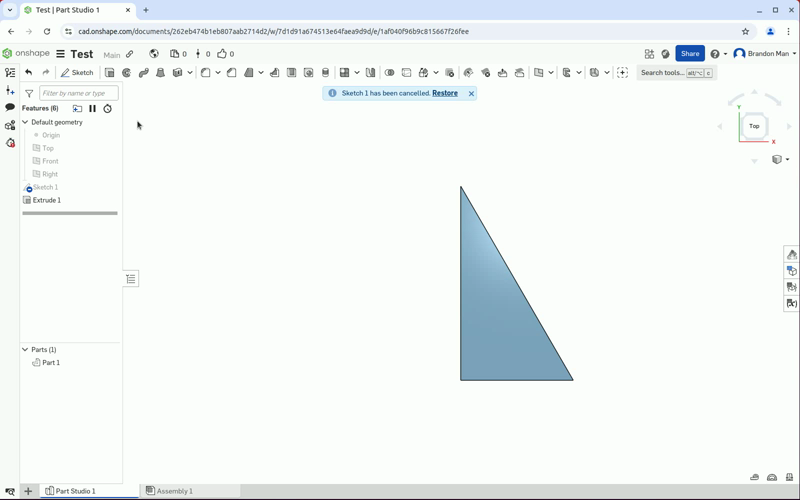
key(shift+h)
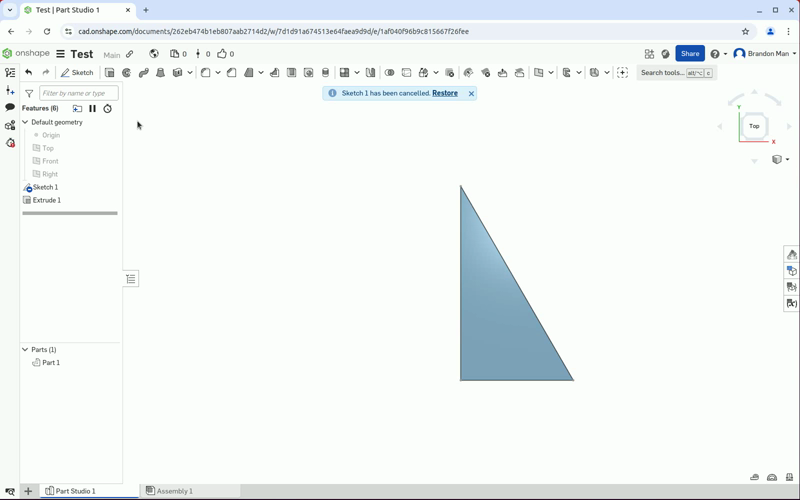
key(shift+h)
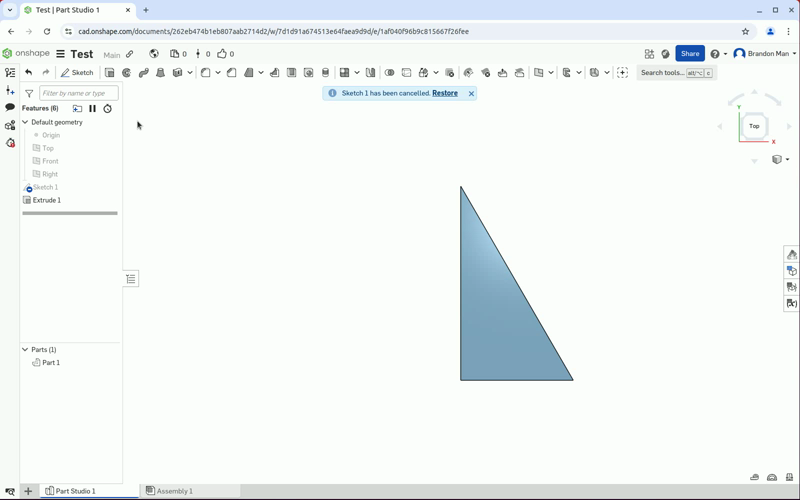
mouse_move(73, 189)
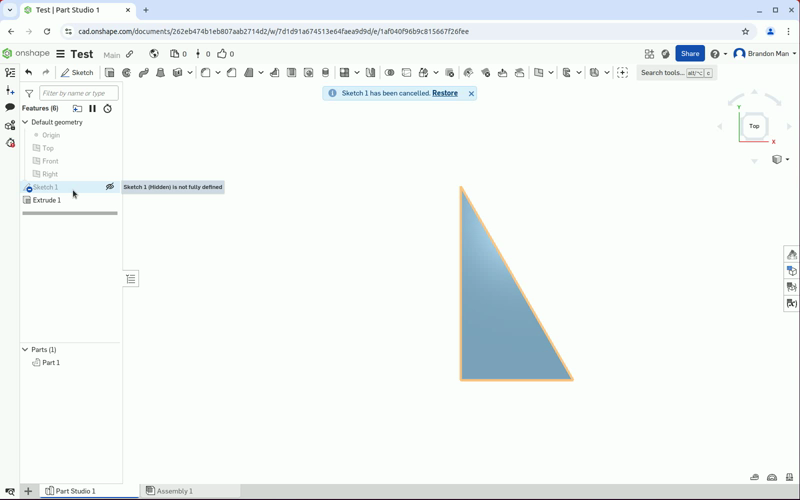
click(73, 189)
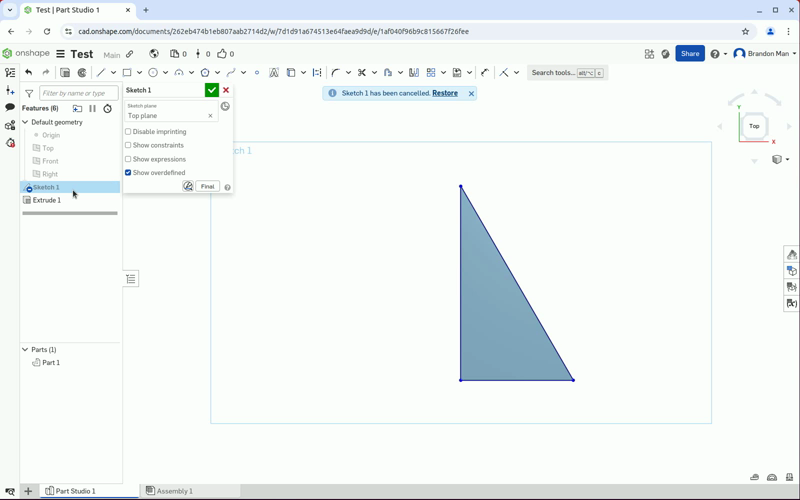
mouse_move(229, 92)
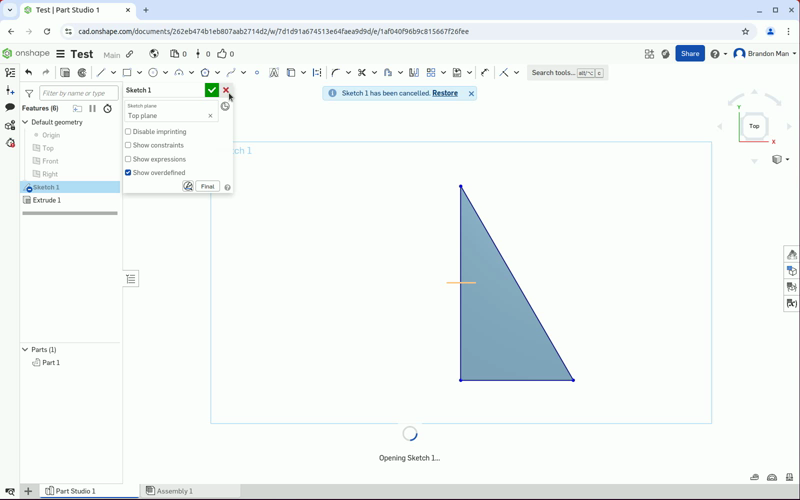
click(229, 92)
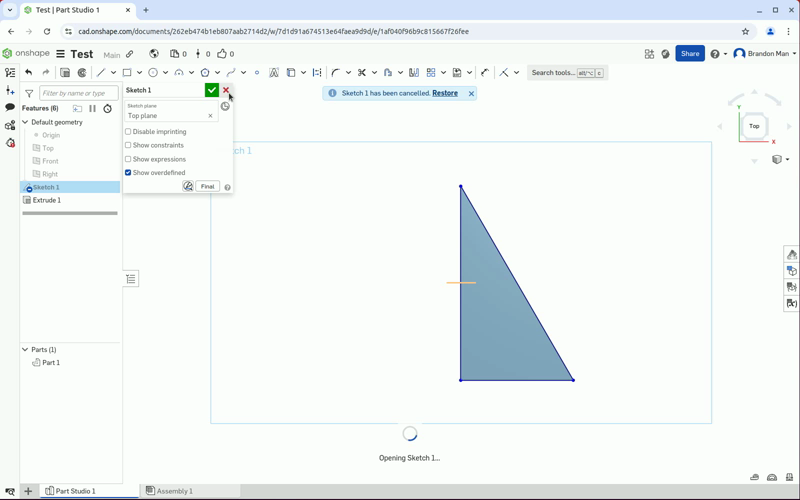
key(shift+s)
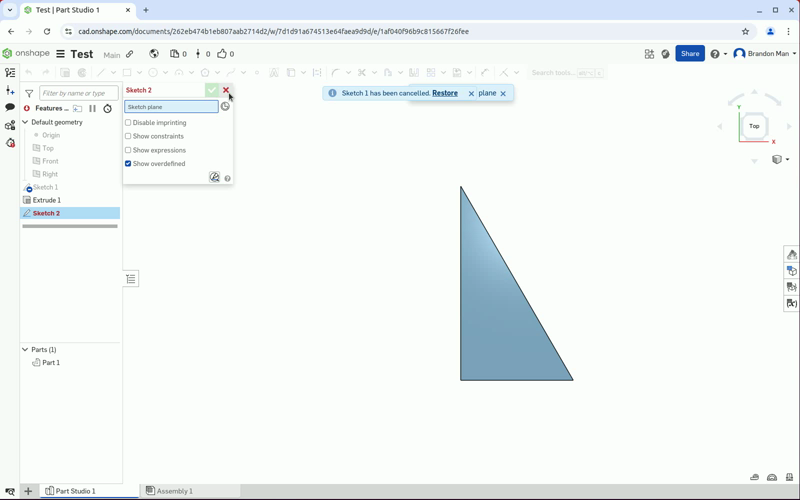
mouse_move(73, 150)
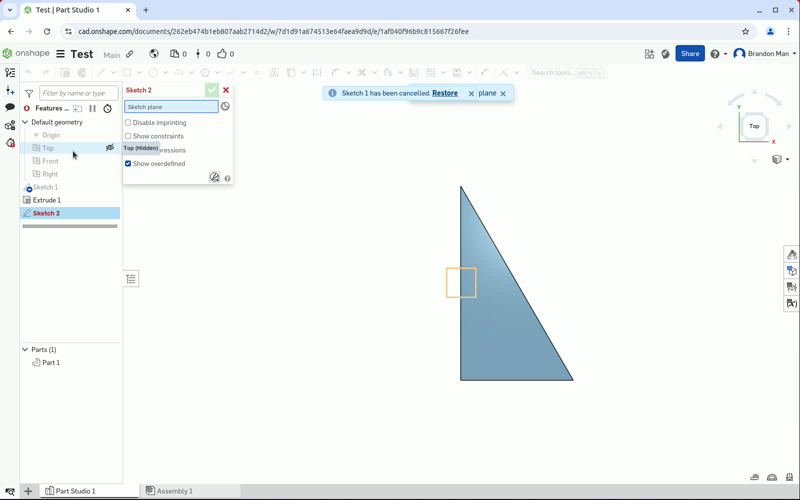
click(73, 150)
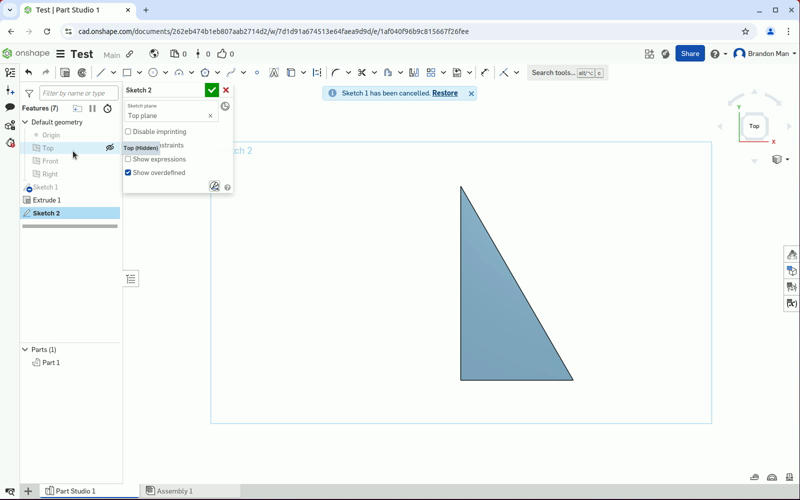
mouse_move(73, 352)
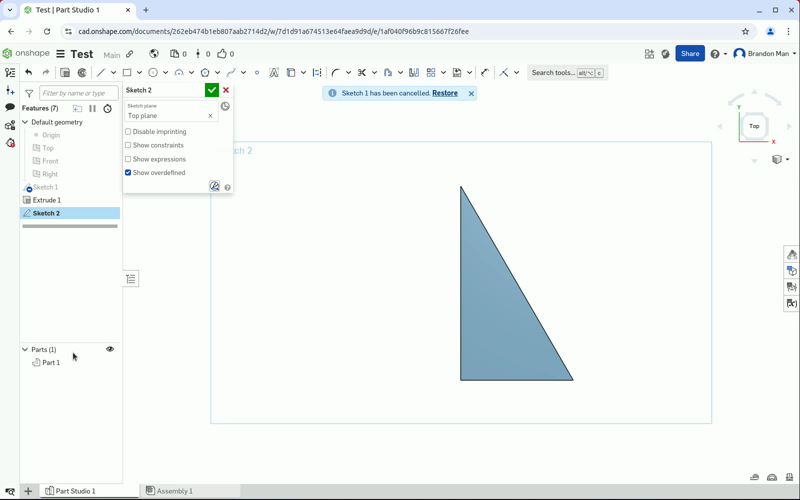
key(y)
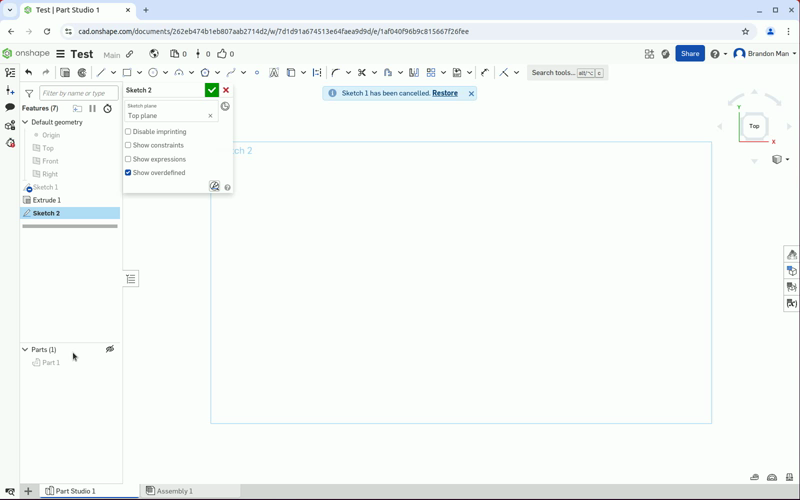
key(l)
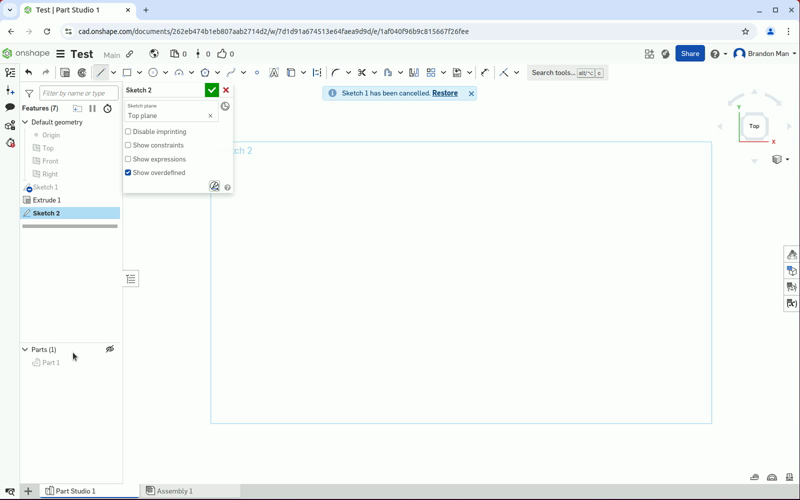
key_down(shift)
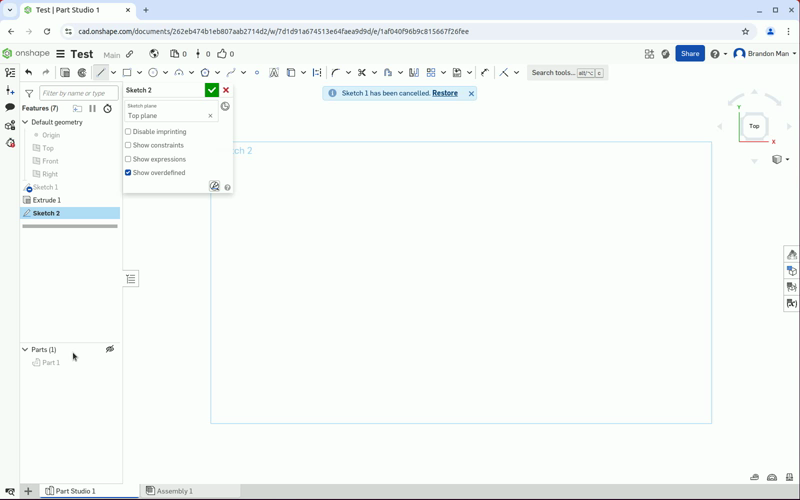
mouse_move(348, 380)
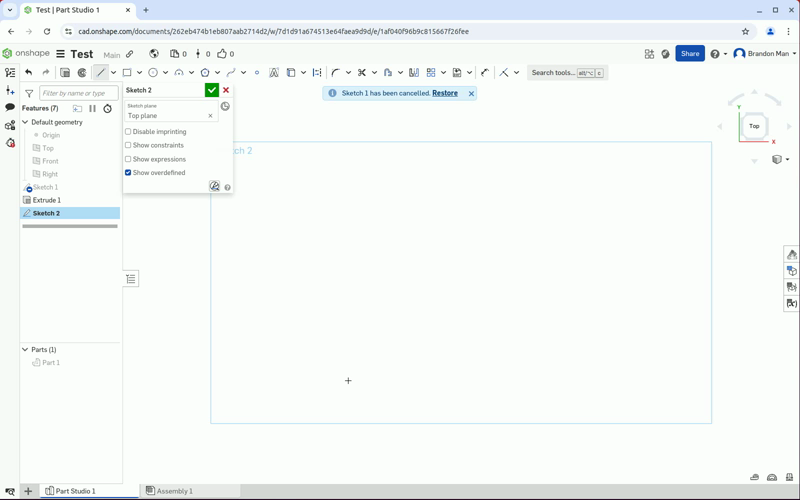
click(348, 380)
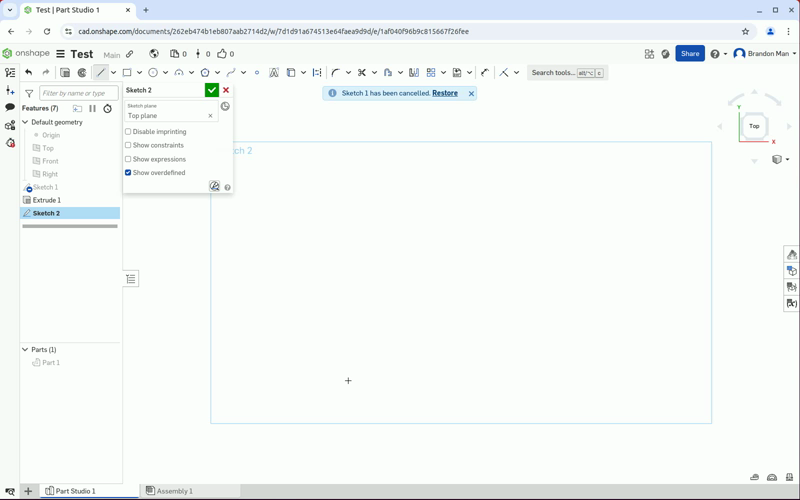
key_up(shift)
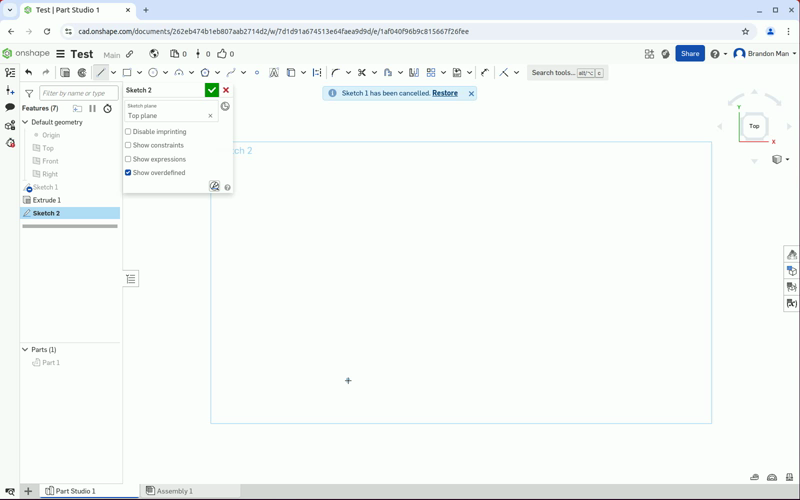
key_down(shift)
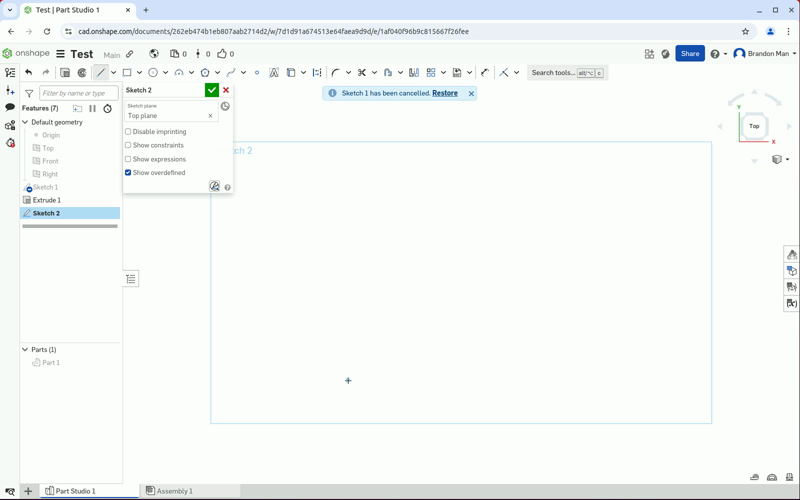
mouse_move(460, 380)
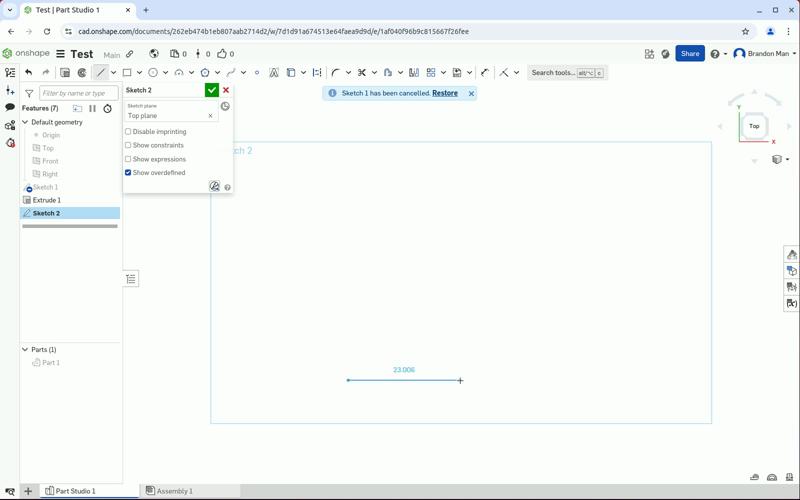
click(460, 380)
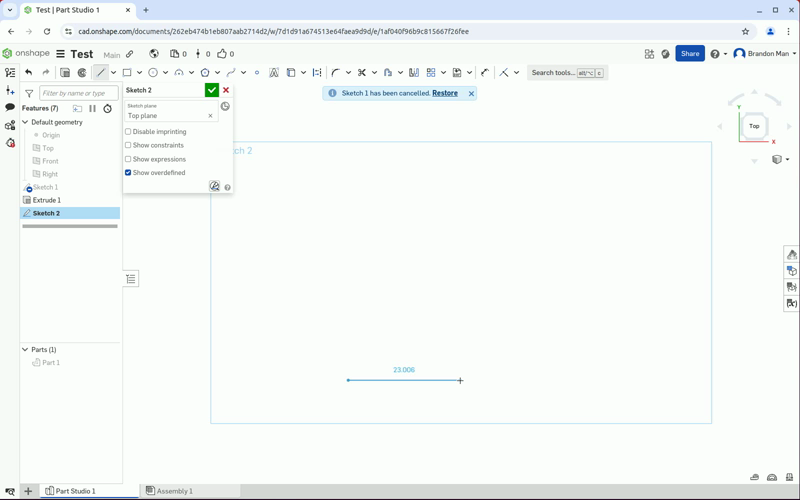
key_up(shift)
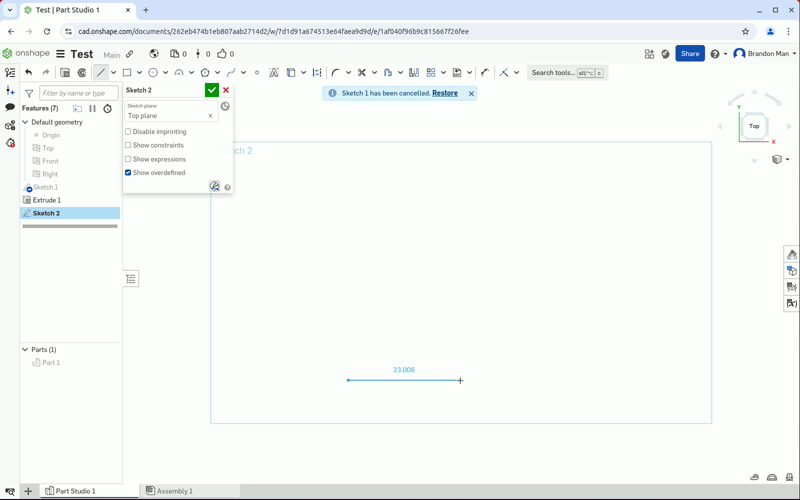
key_down(shift)
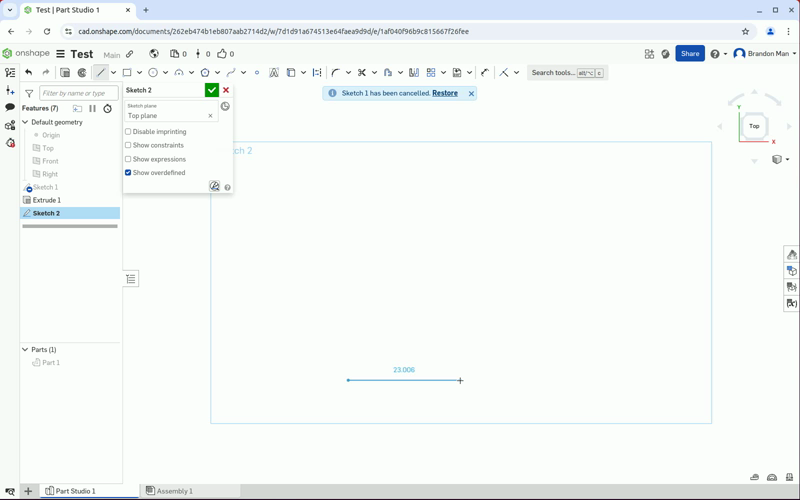
mouse_move(460, 186)
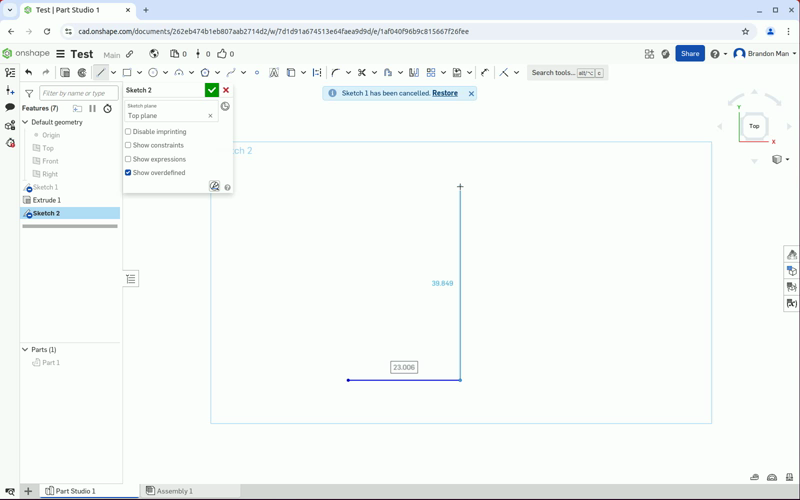
click(460, 186)
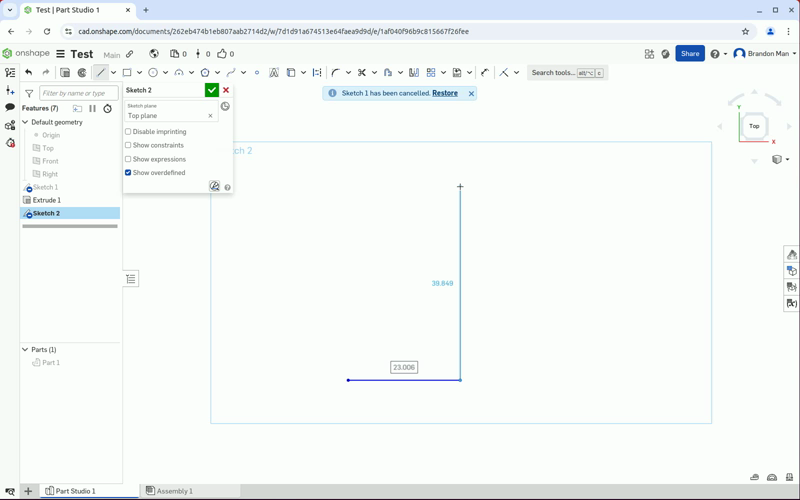
key_up(shift)
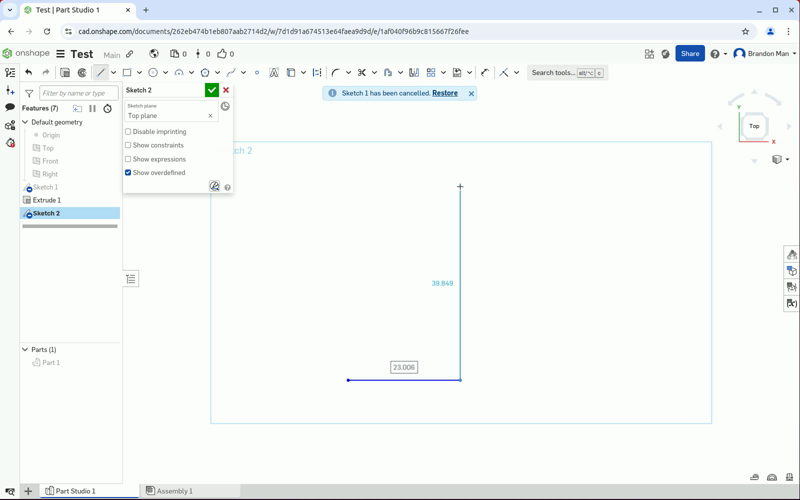
key_down(shift)
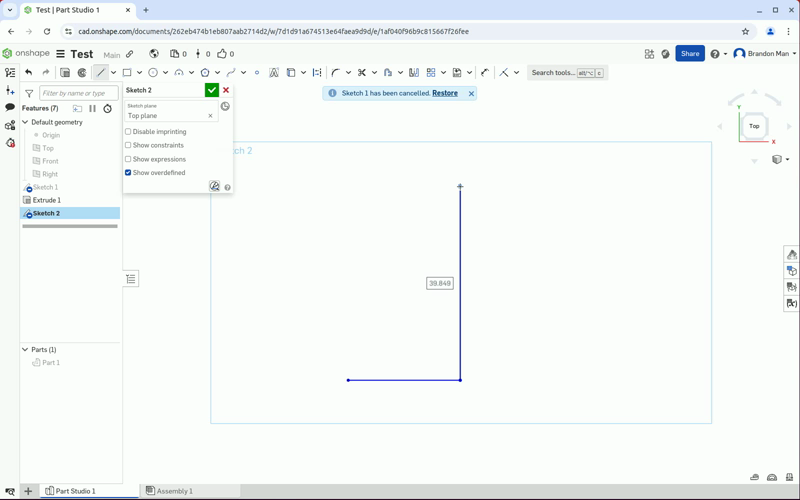
mouse_move(348, 380)
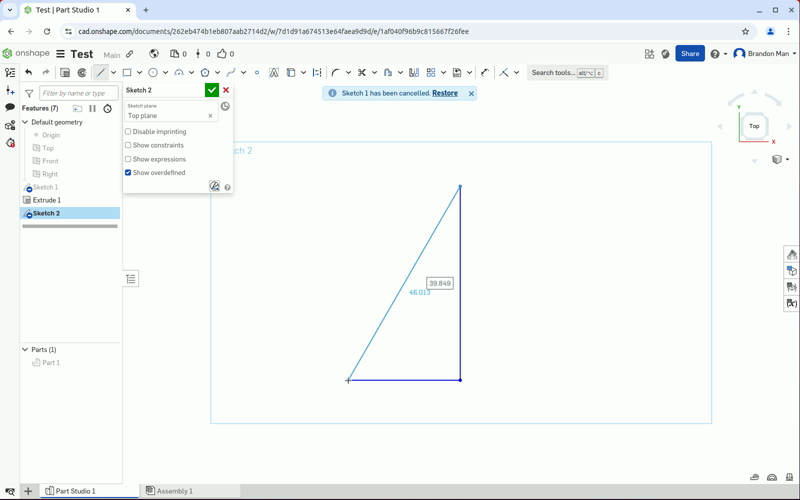
key_up(shift)
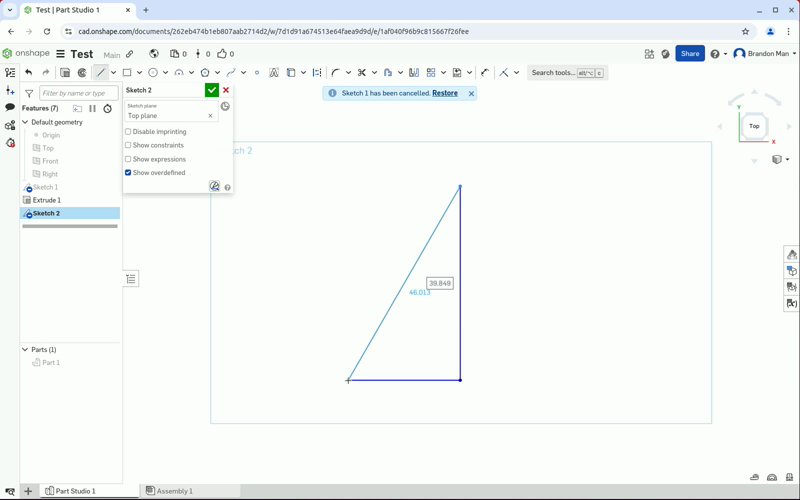
click(348, 380)
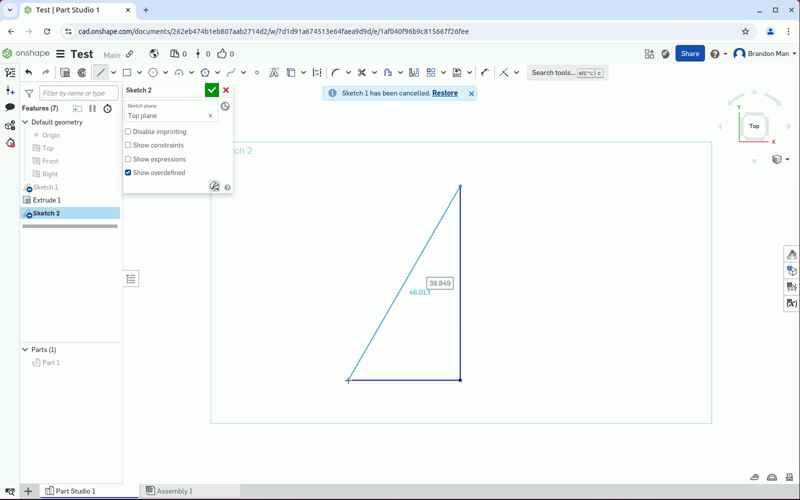
key(esc)
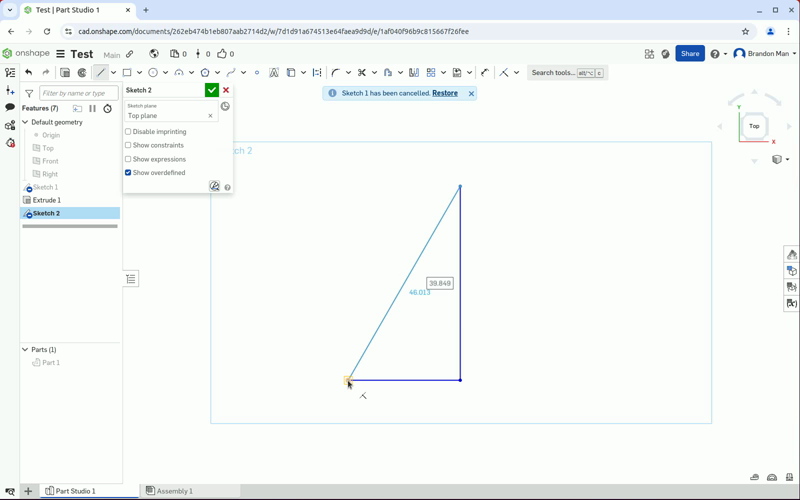
mouse_move(450, 367)
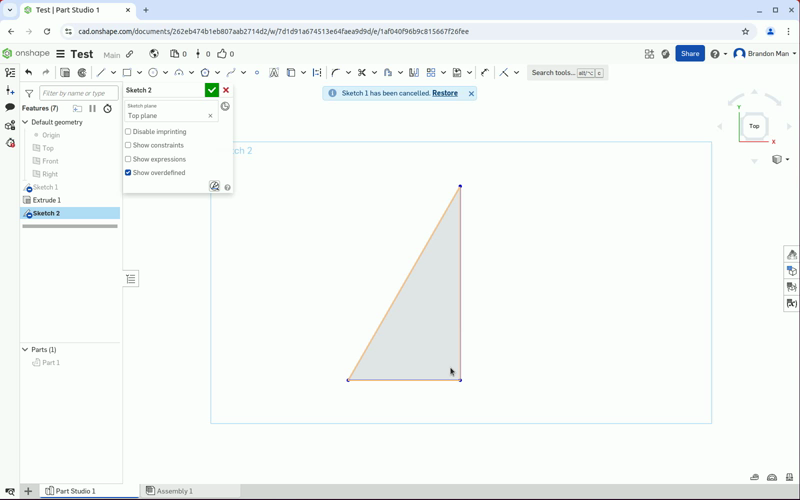
click(450, 367)
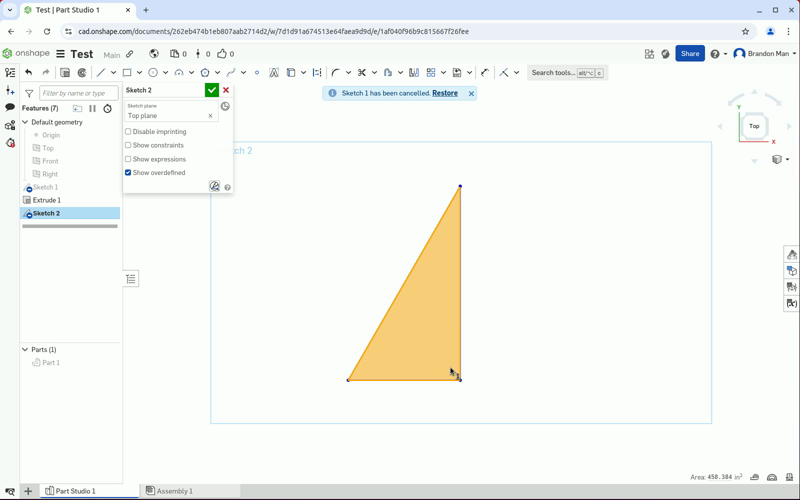
mouse_move(73, 352)
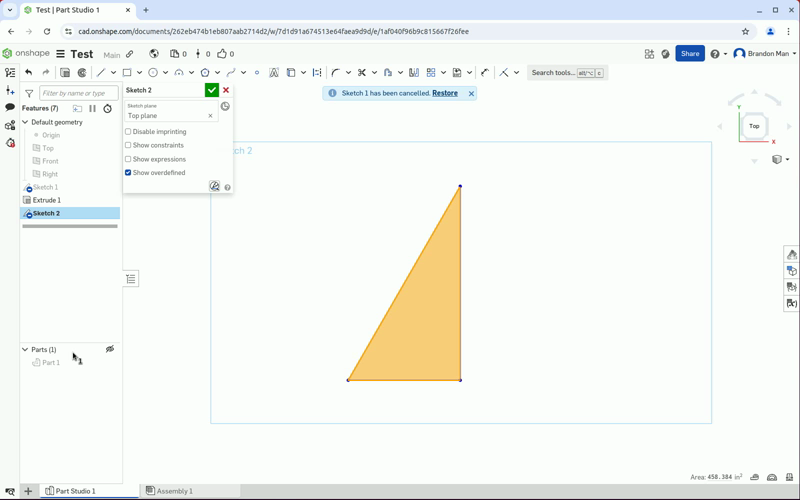
key(shift+y)
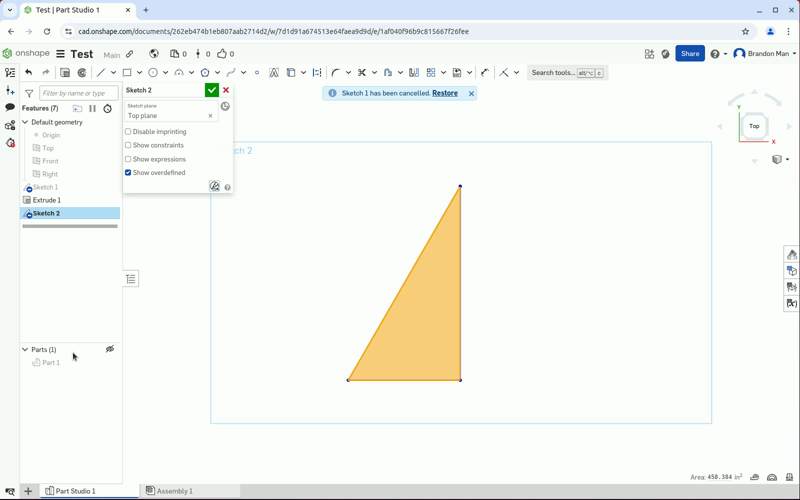
key(shift+e)
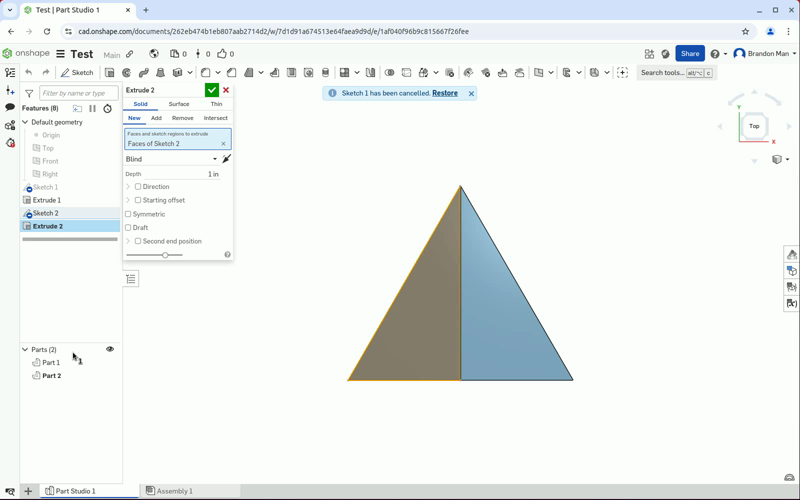
mouse_move(143, 106)
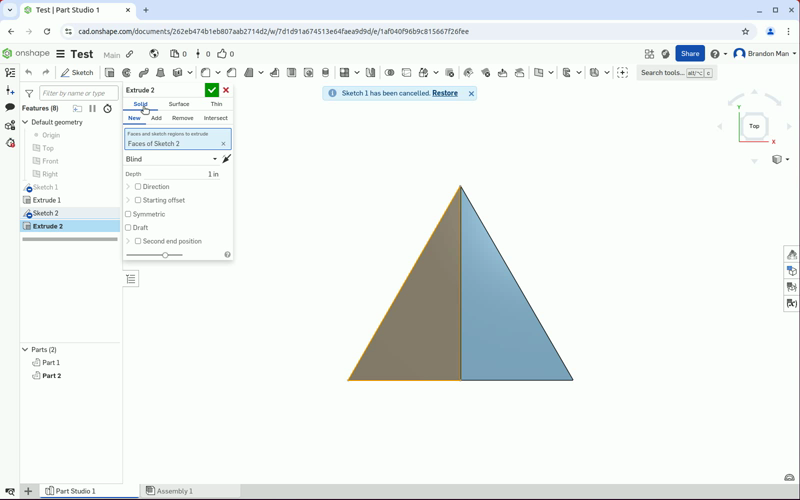
click(143, 106)
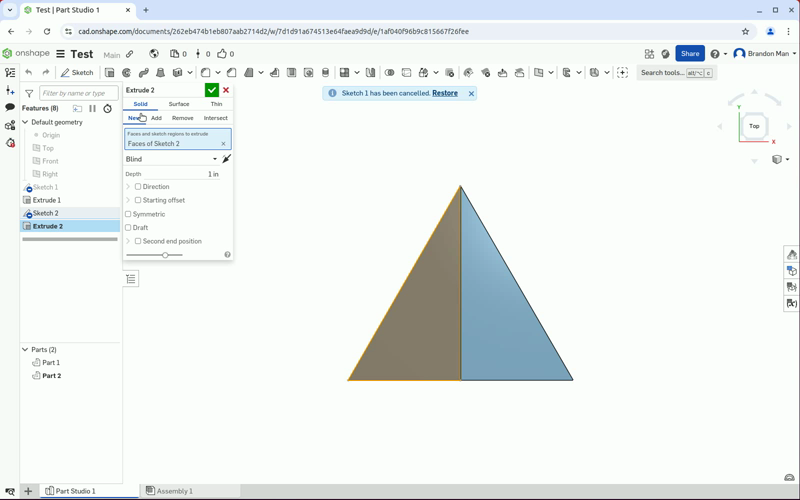
mouse_move(137, 120)
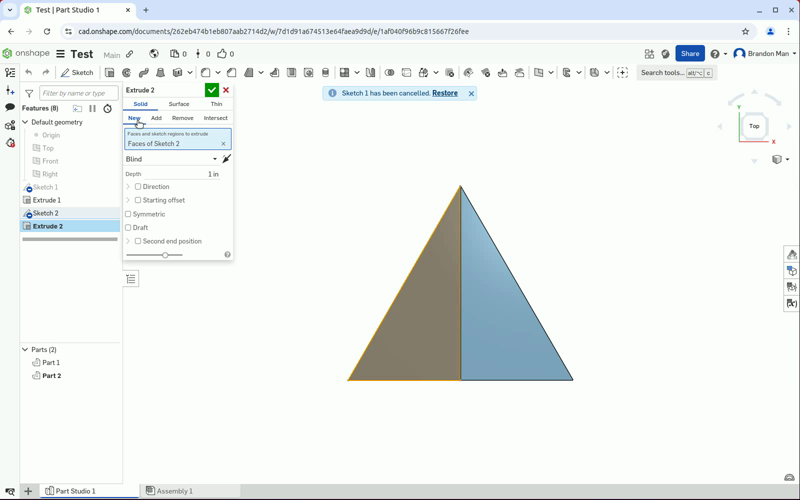
click(137, 120)
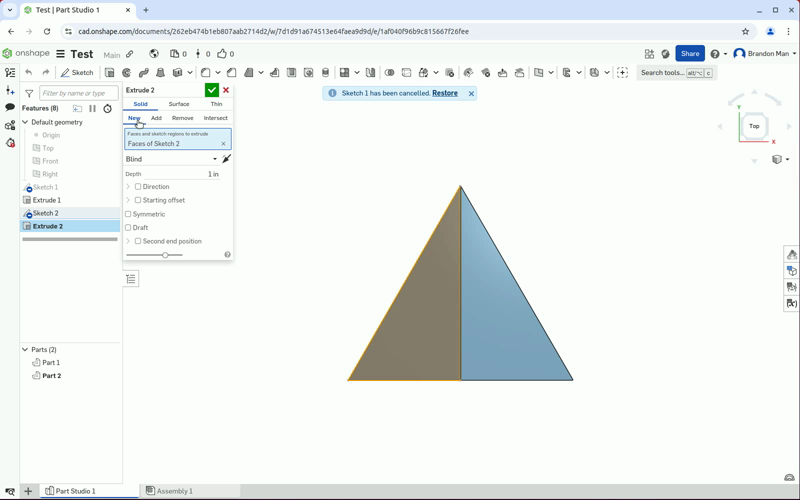
key(tab, 4)
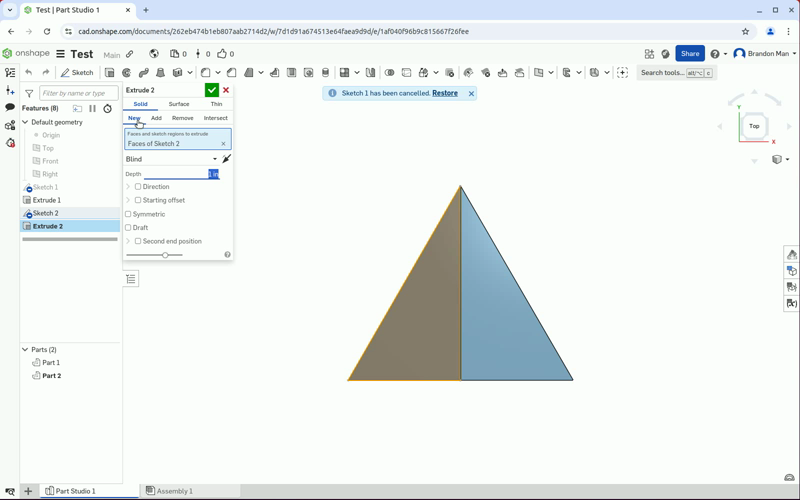
text(2.889)
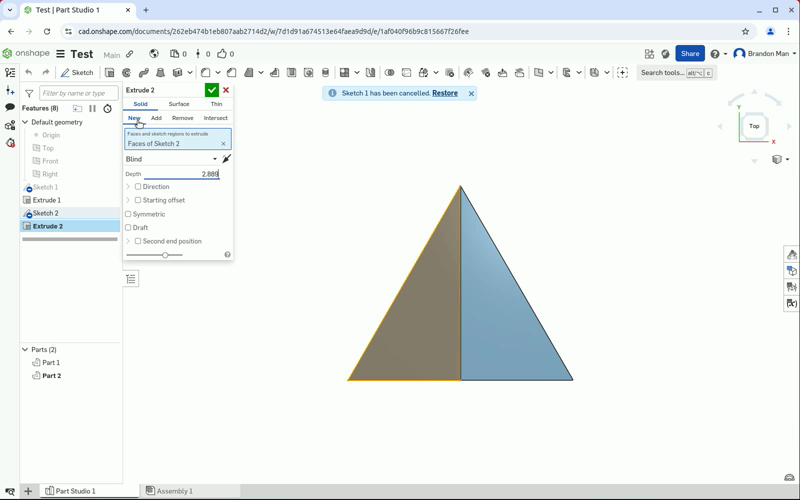
key(enter)
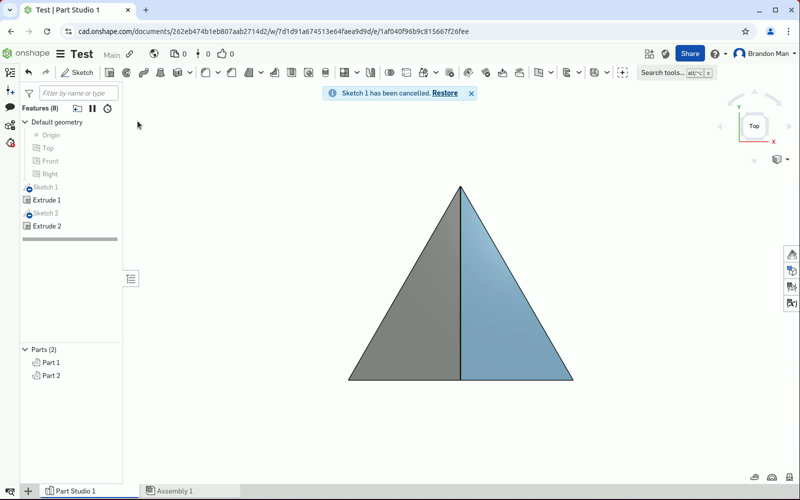
key(shift+h)
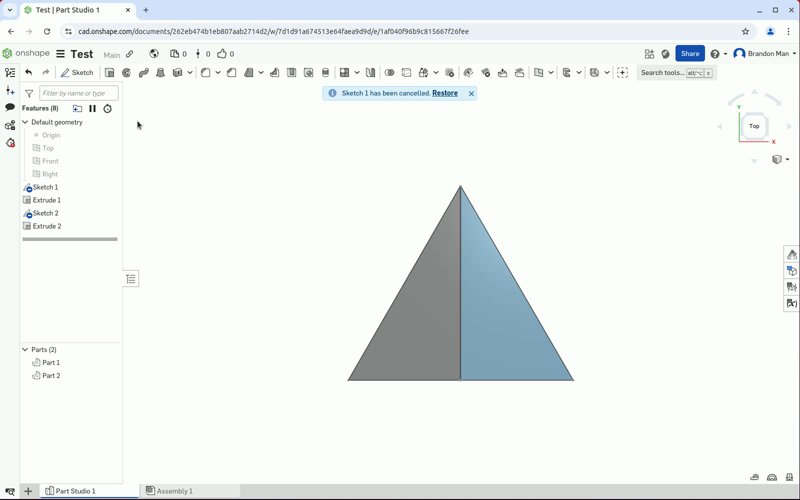
key(shift+h)
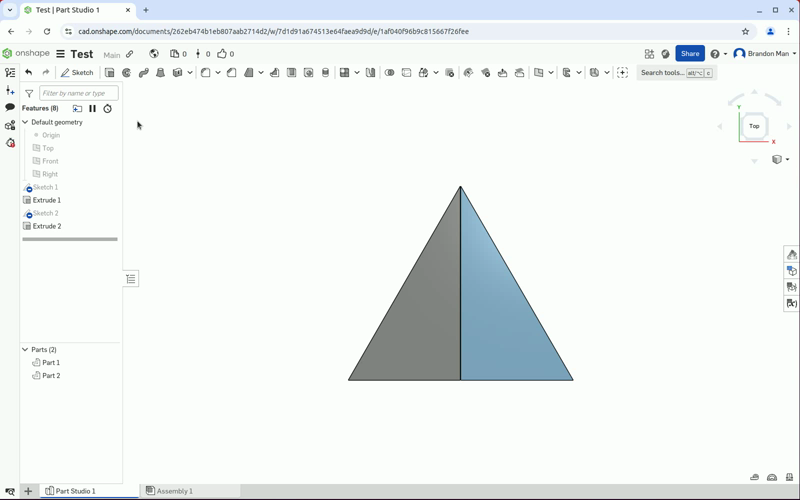
mouse_move(73, 189)
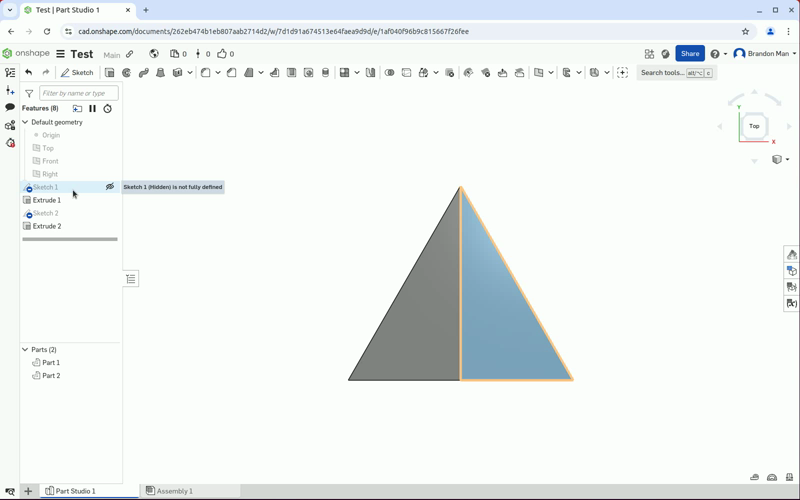
click(73, 189)
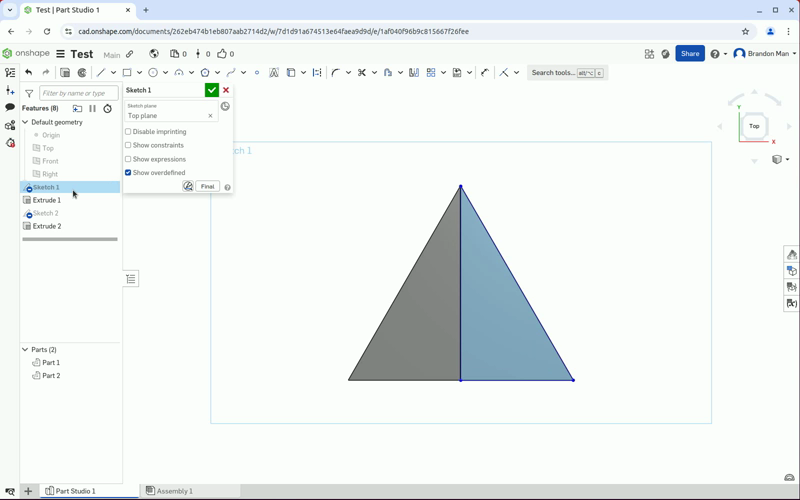
mouse_move(229, 92)
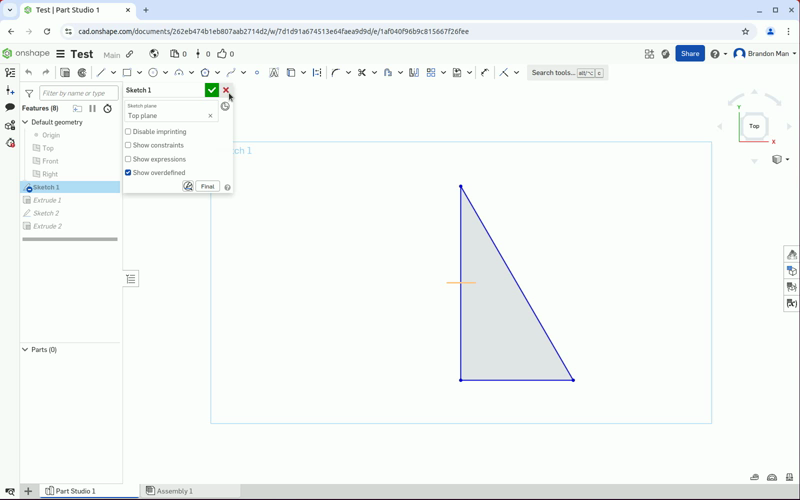
click(229, 92)
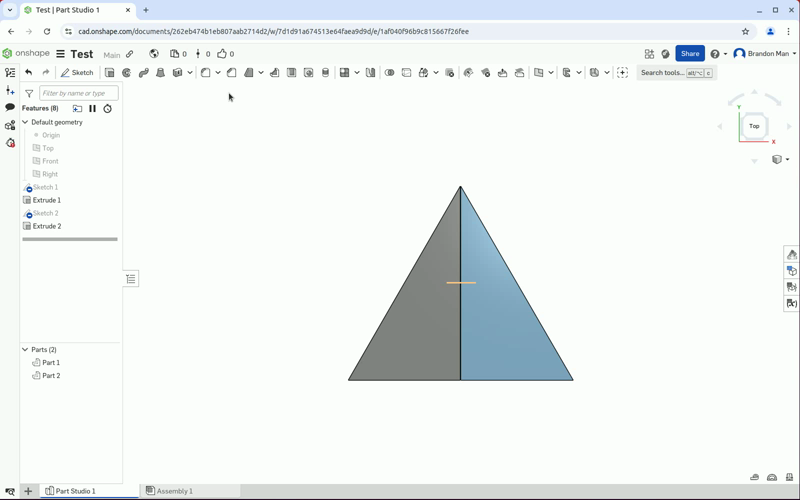
mouse_move(541, 75)
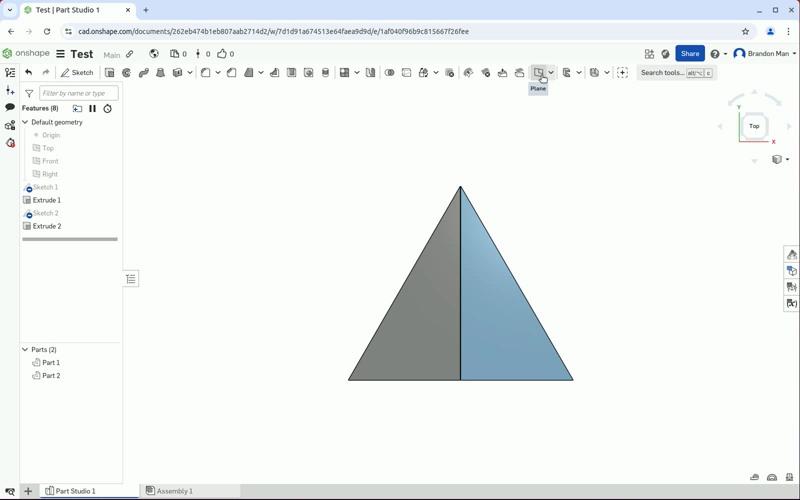
click(541, 75)
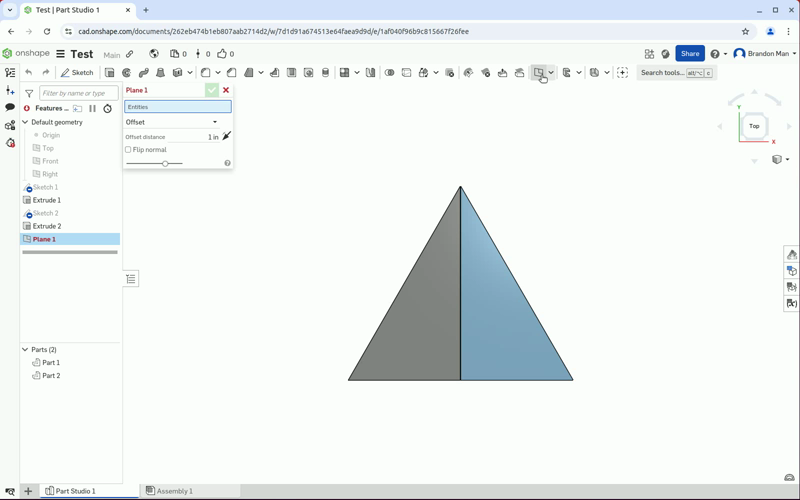
mouse_move(73, 150)
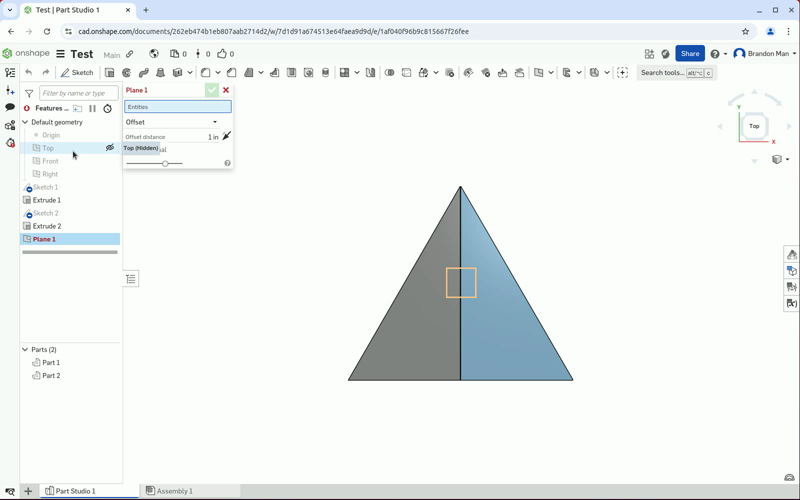
click(73, 150)
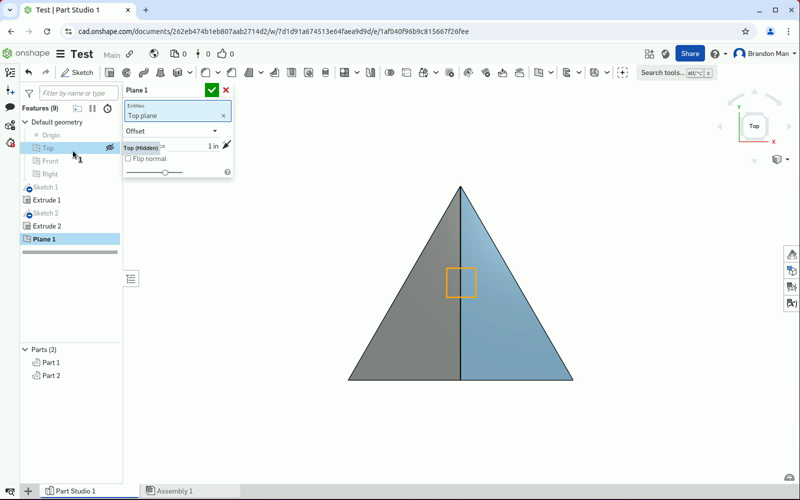
key(tab, 2)
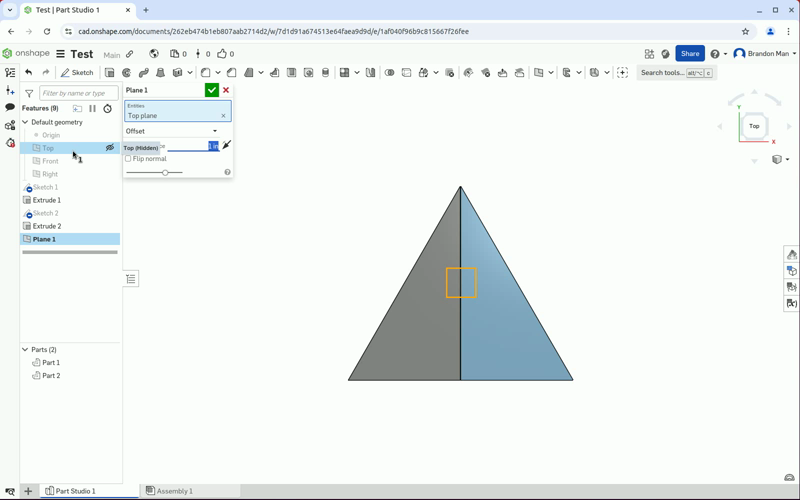
text(2.896)
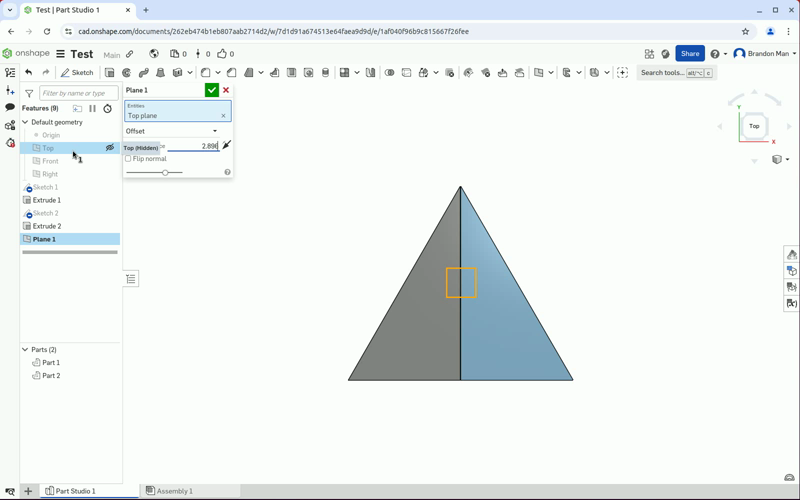
key(enter, 2)
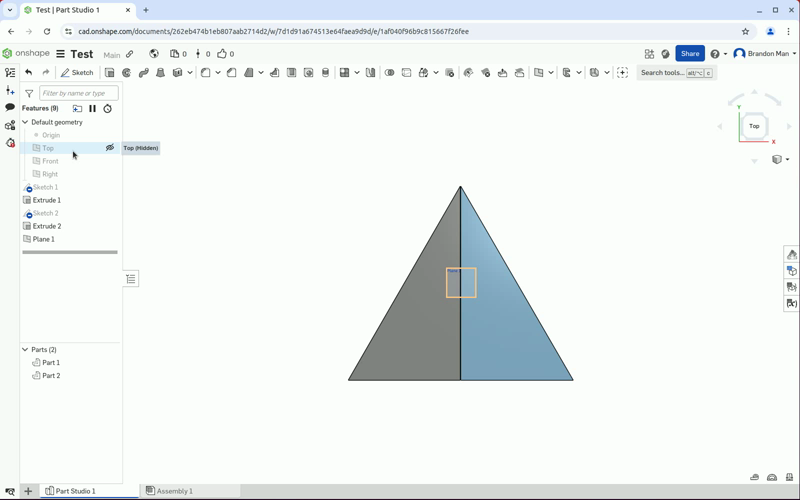
key(shift+s)
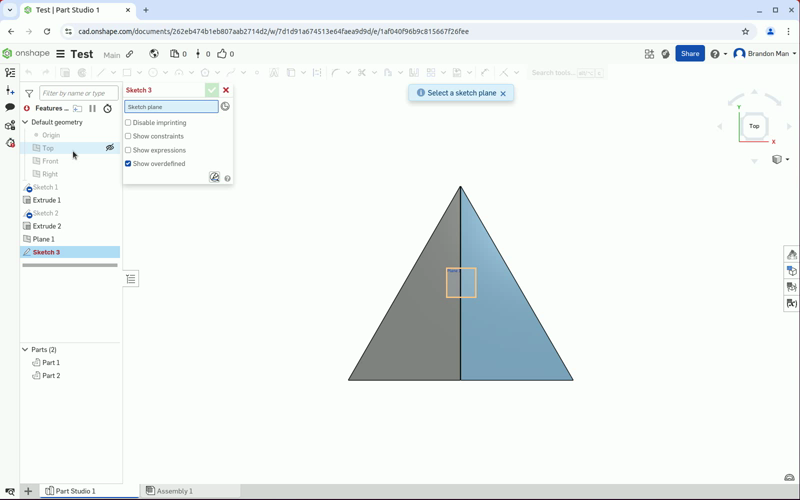
mouse_move(73, 241)
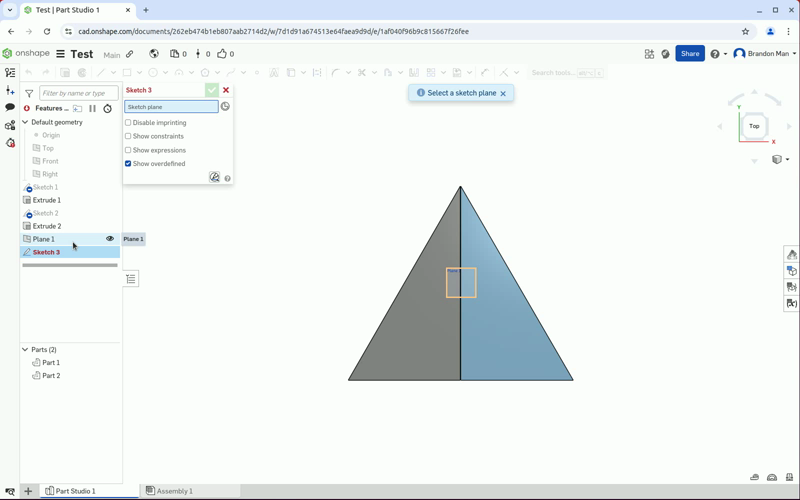
click(73, 241)
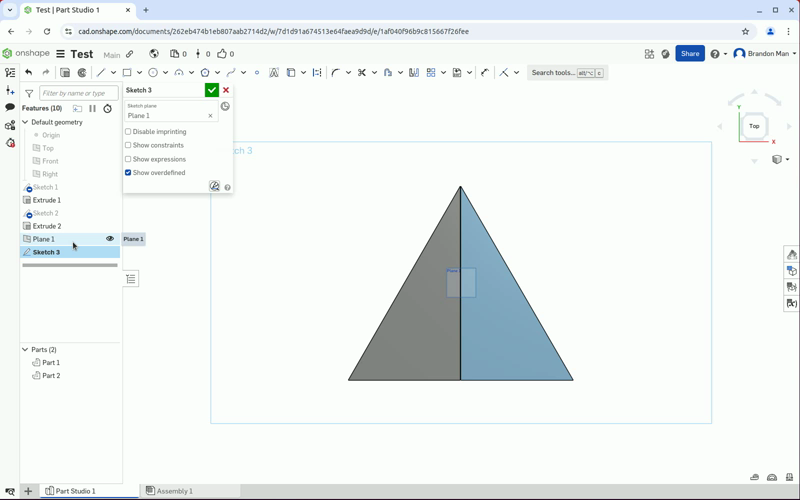
mouse_move(73, 352)
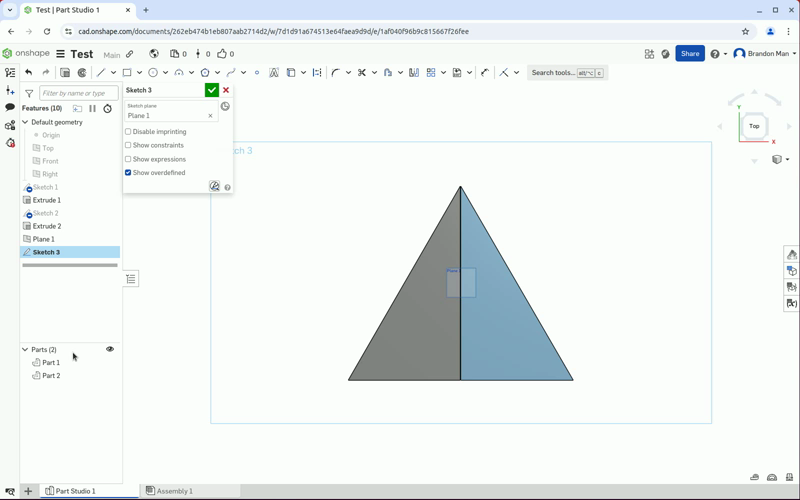
key(y)
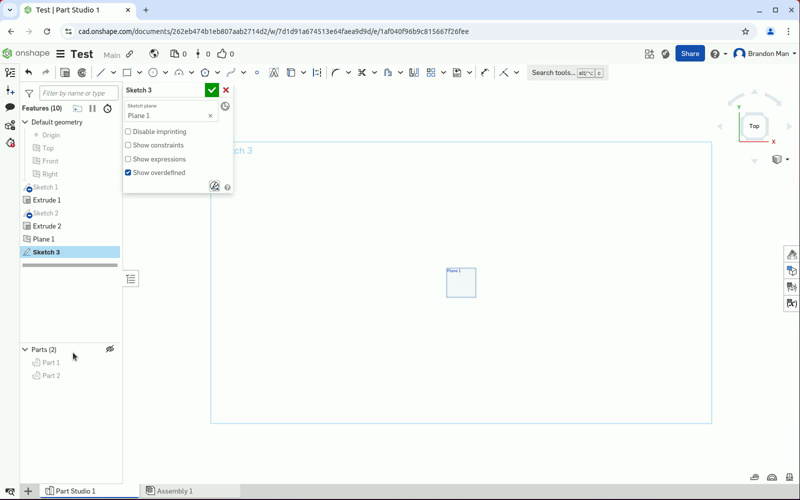
key(l)
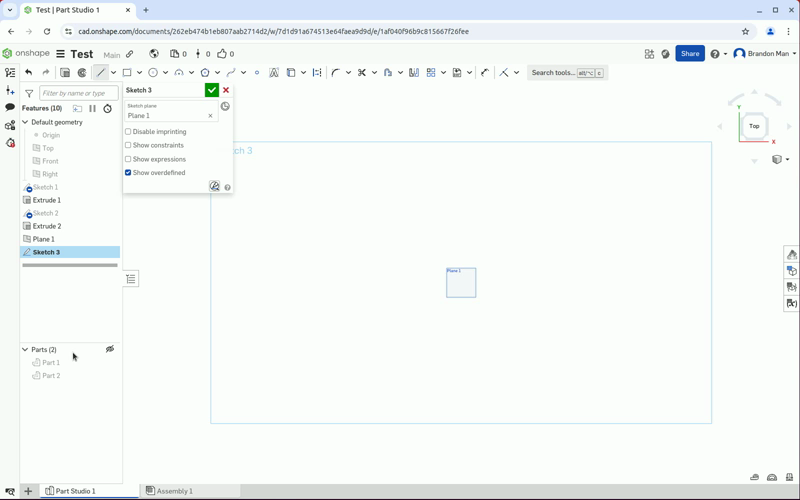
key_down(shift)
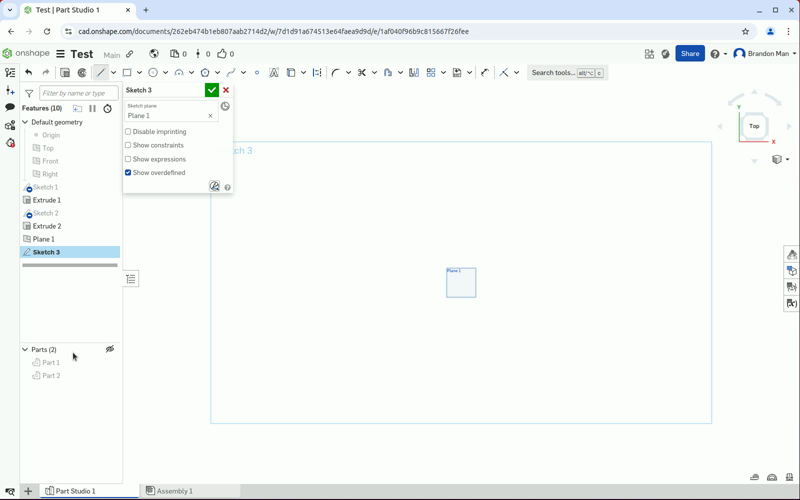
mouse_move(441, 301)
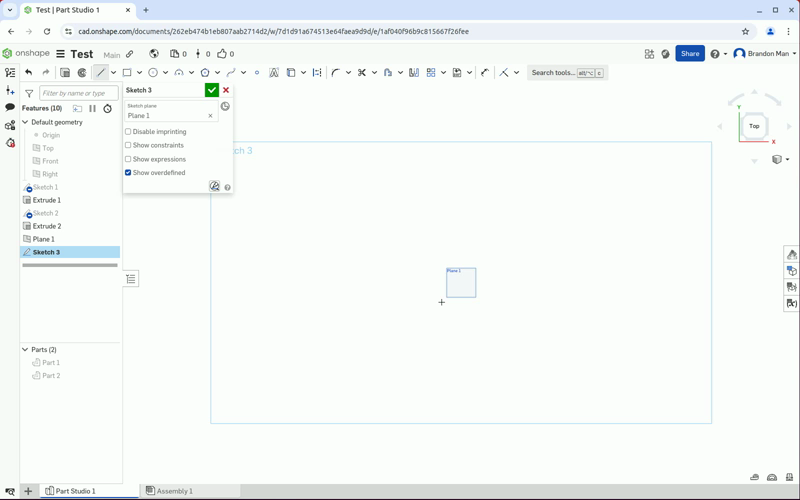
click(441, 301)
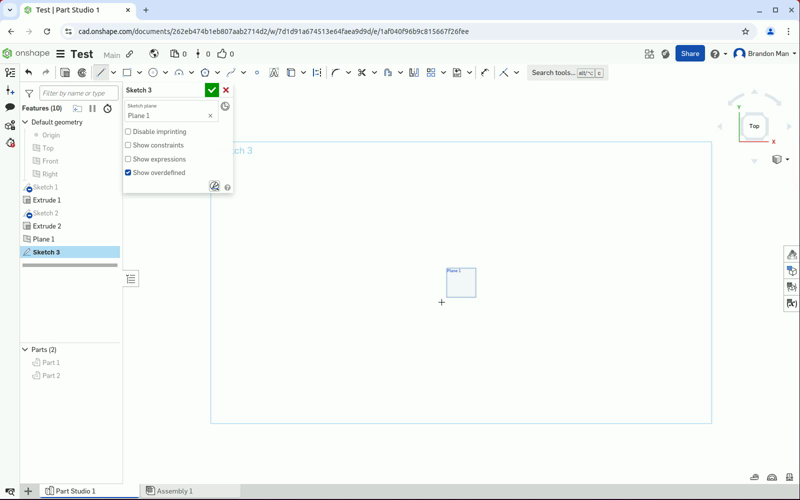
key_up(shift)
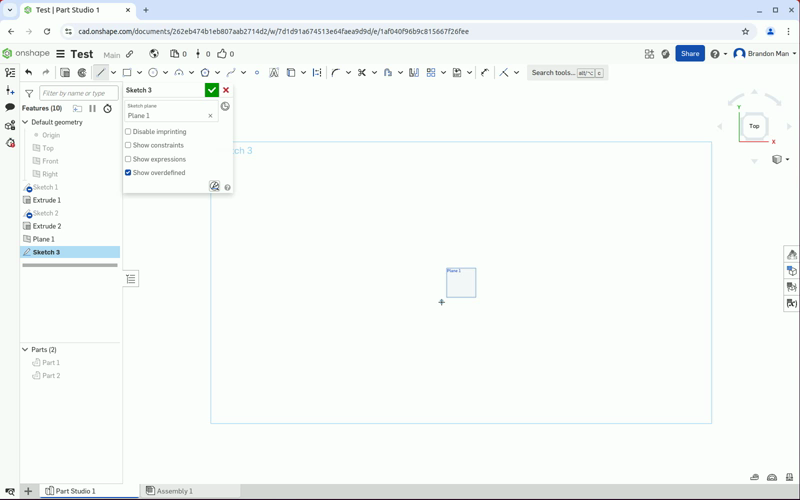
key_down(shift)
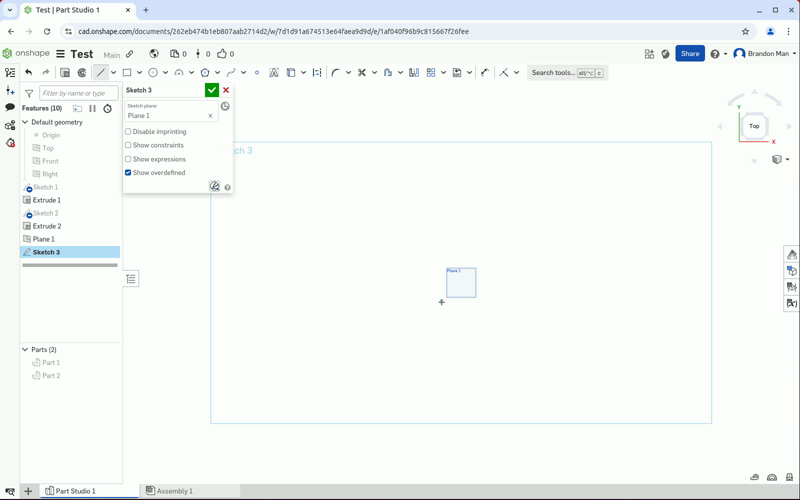
mouse_move(471, 301)
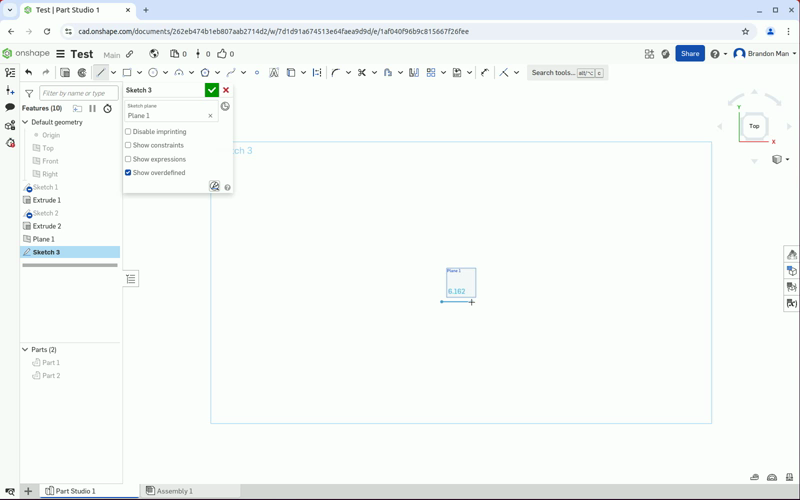
mouse_move(480, 301)
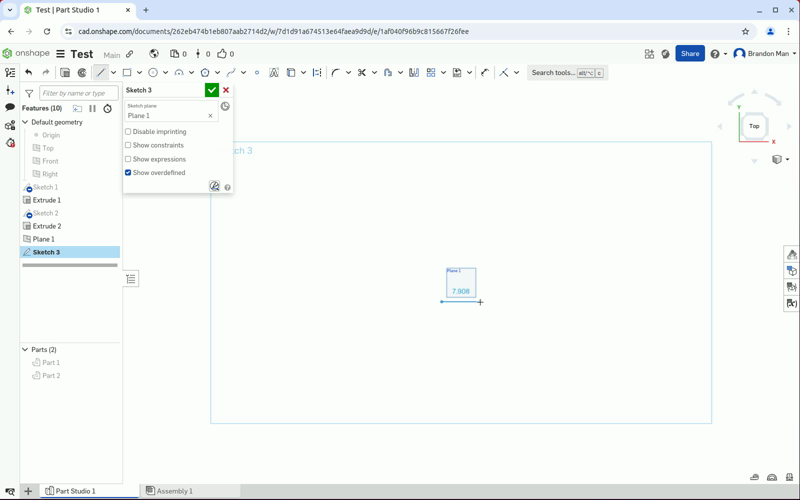
click(480, 301)
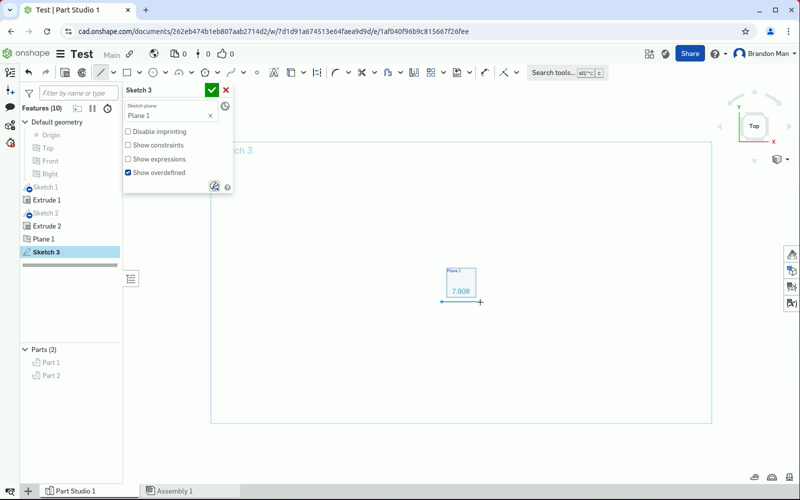
key_up(shift)
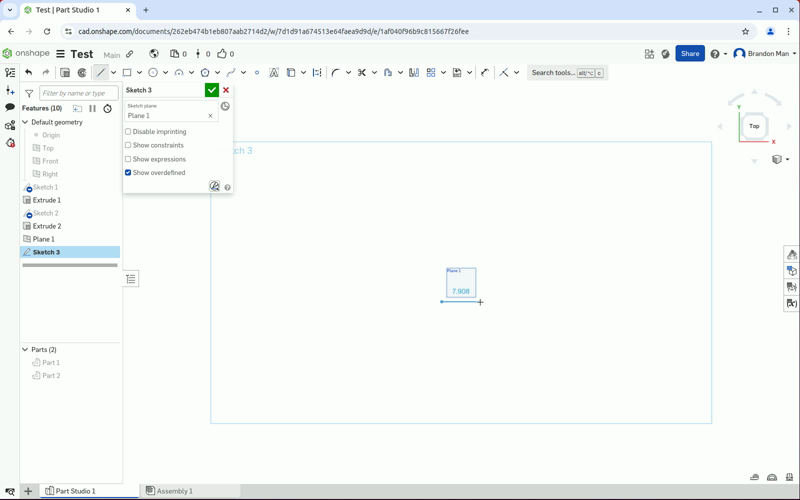
key_down(shift)
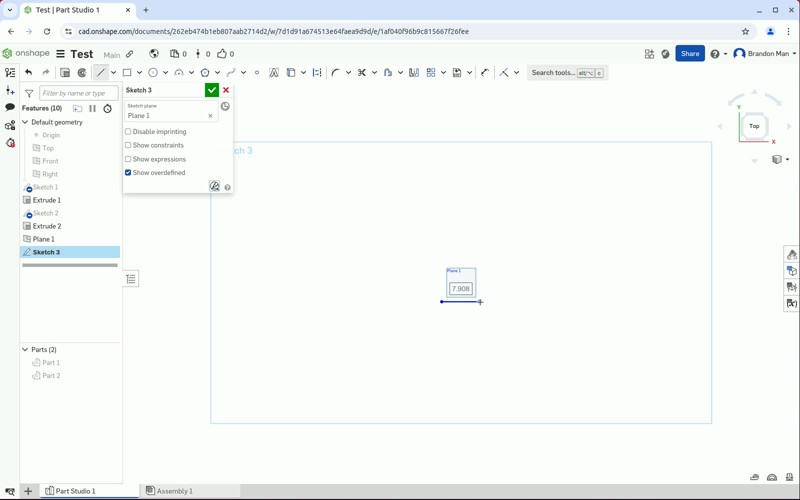
mouse_move(510, 301)
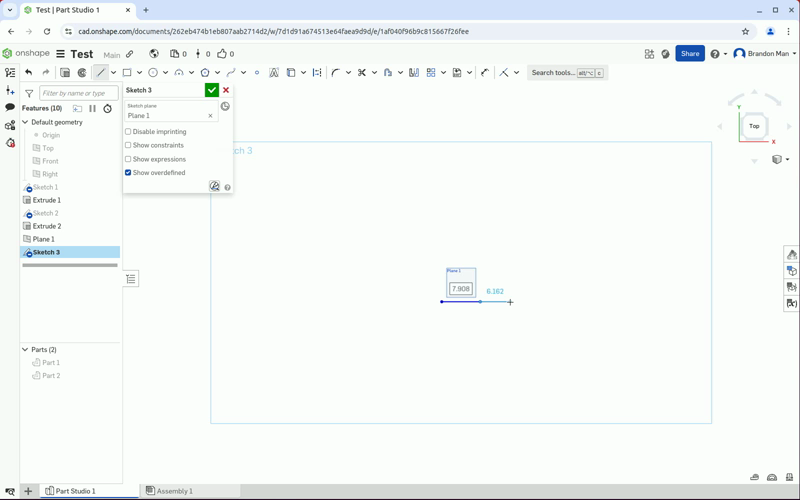
mouse_move(480, 263)
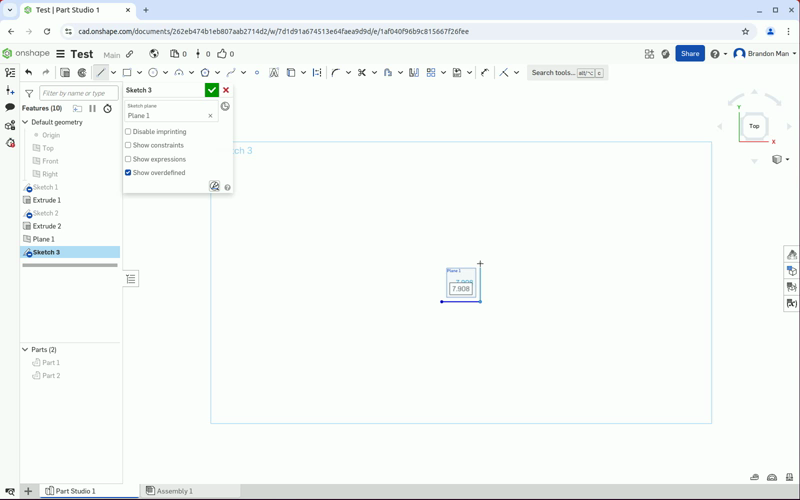
click(480, 263)
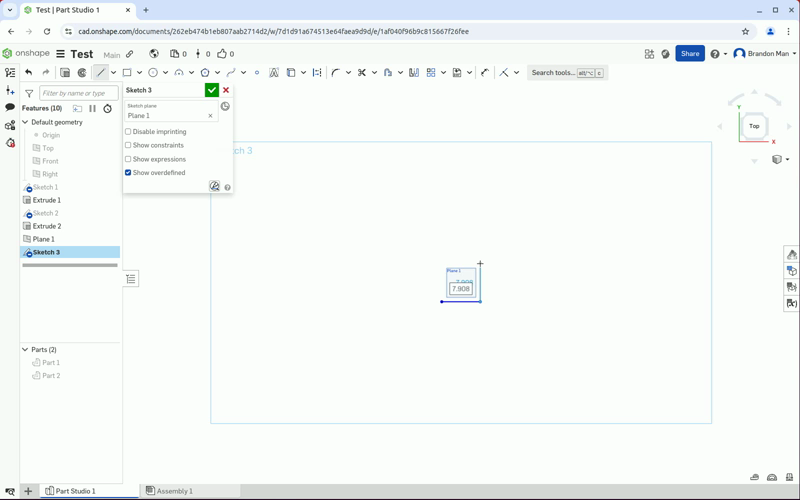
key_up(shift)
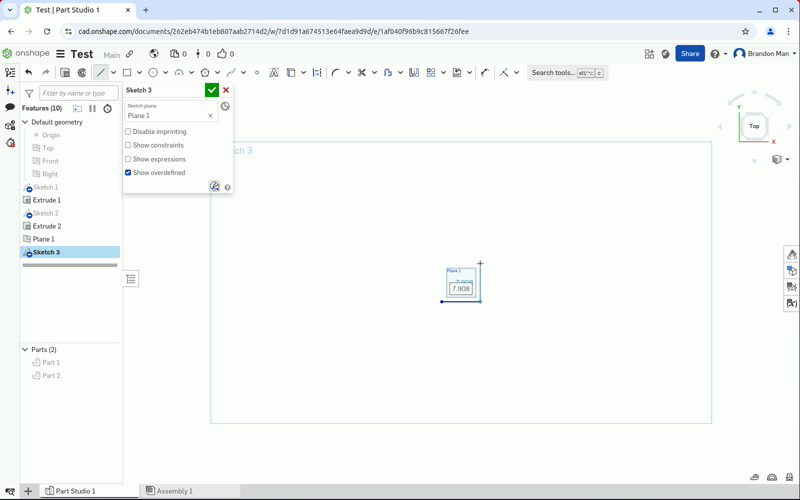
key_down(shift)
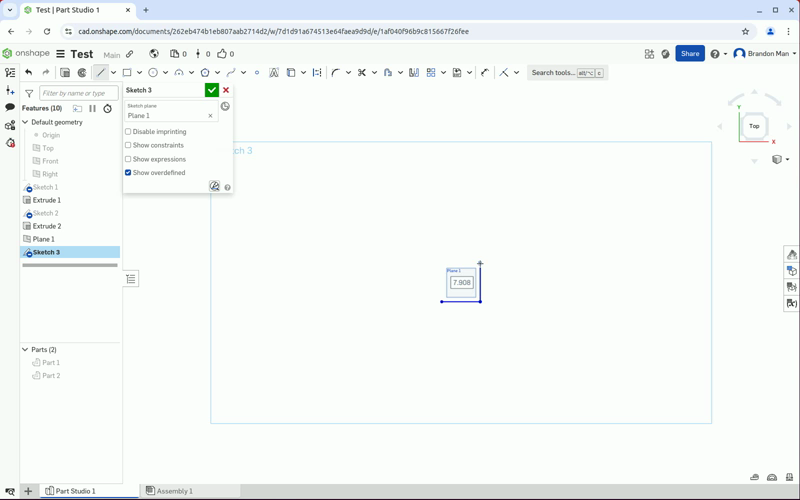
mouse_move(510, 263)
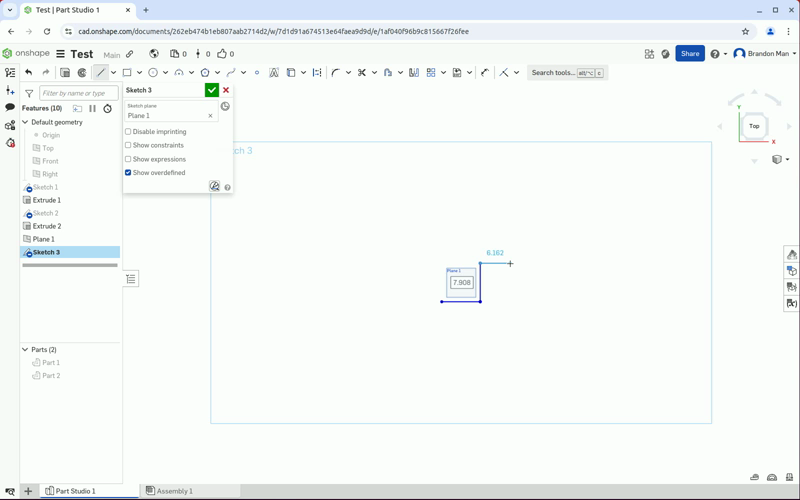
mouse_move(441, 263)
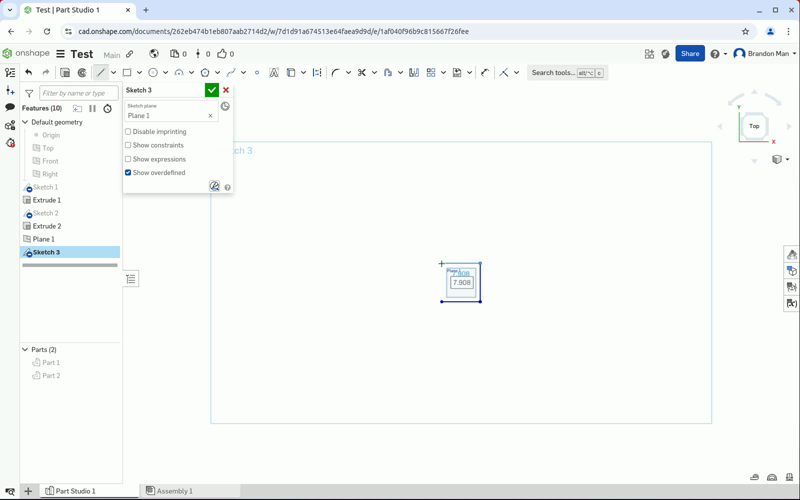
click(441, 263)
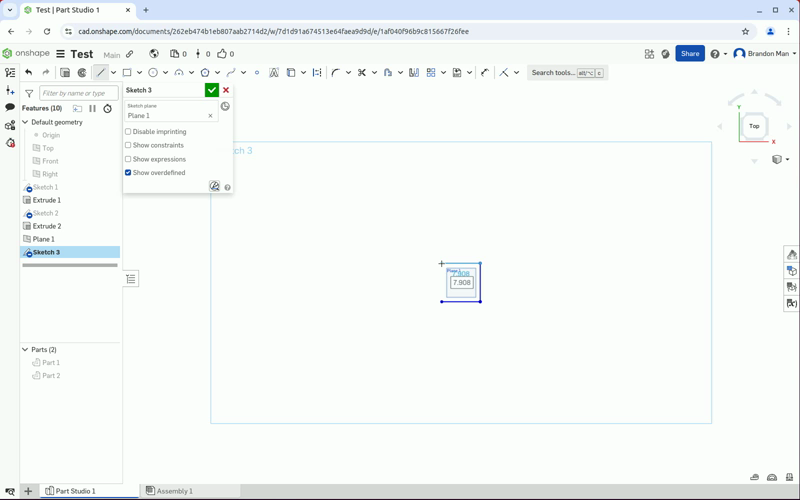
key_up(shift)
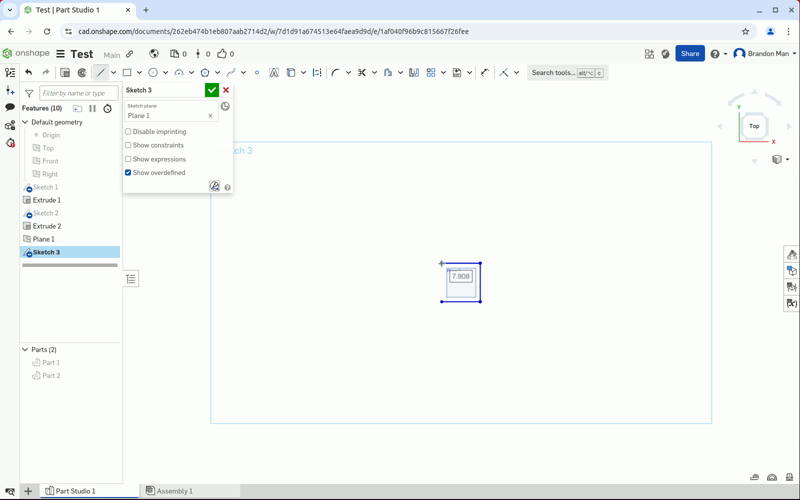
mouse_move(471, 263)
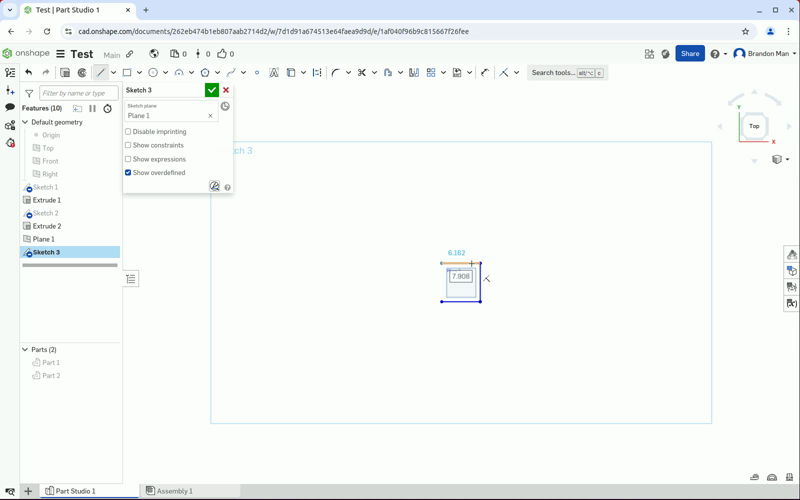
key_down(shift)
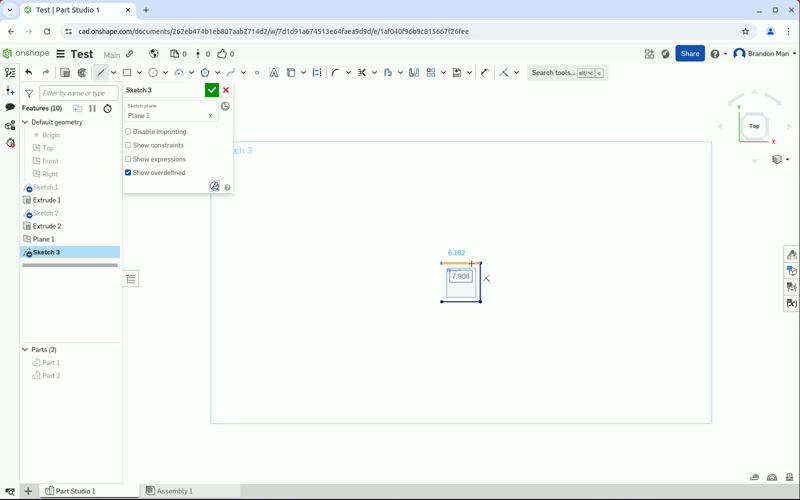
mouse_move(441, 301)
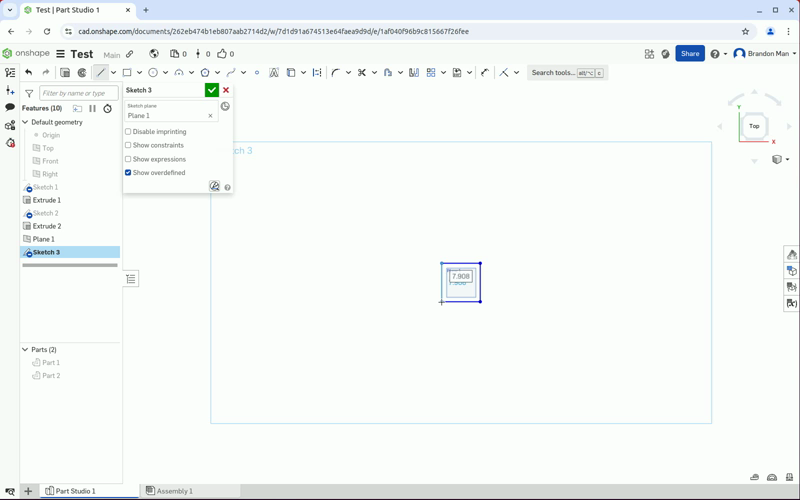
key_up(shift)
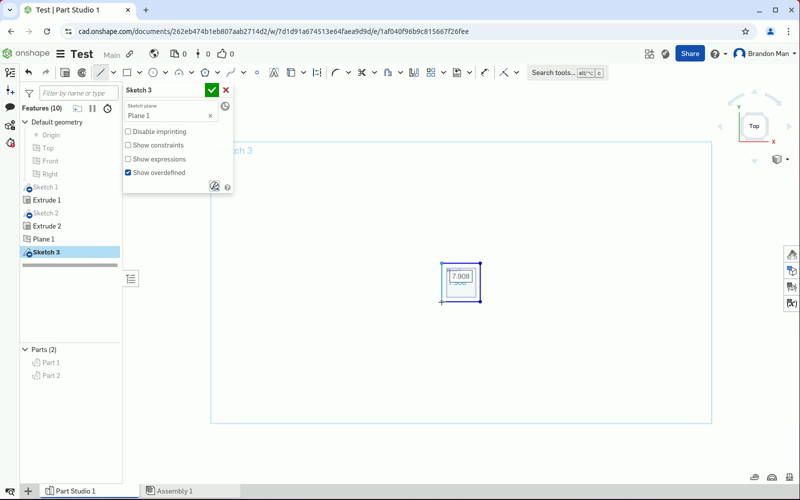
click(441, 301)
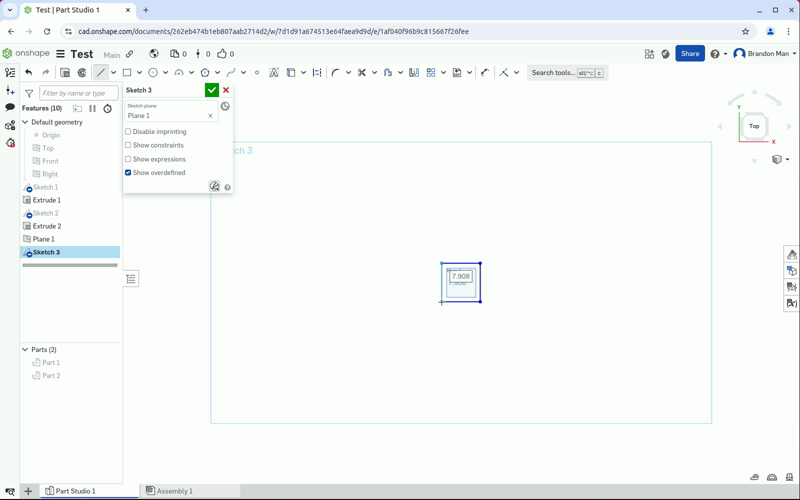
key(esc)
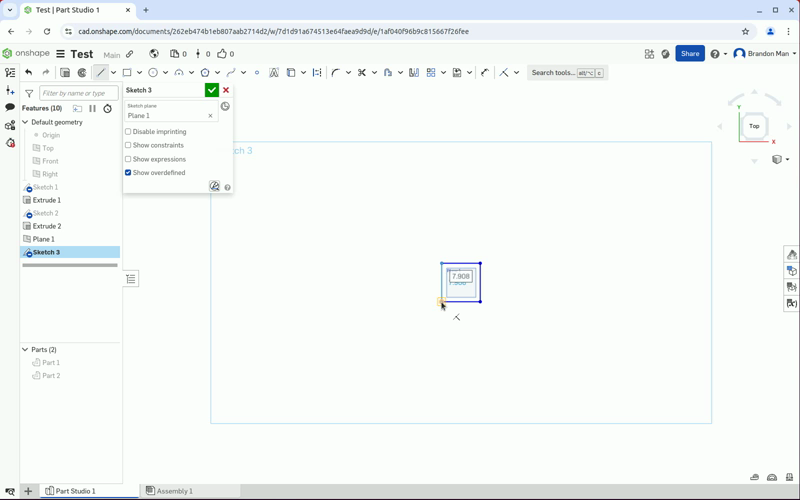
mouse_move(458, 281)
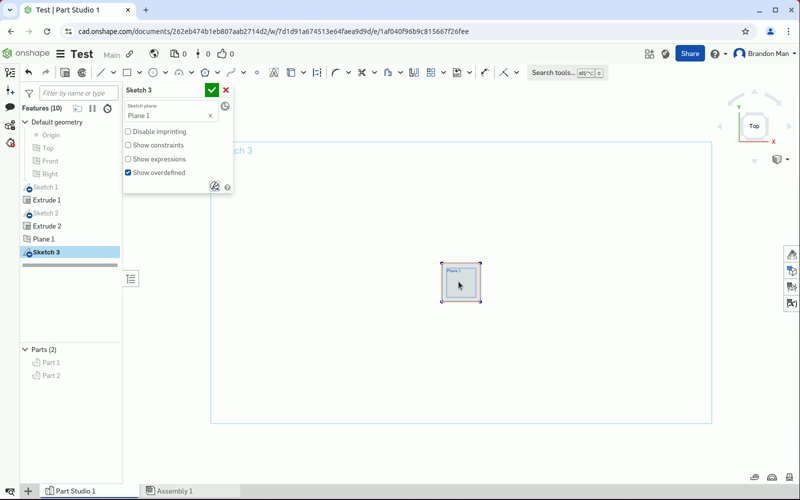
scroll(6)
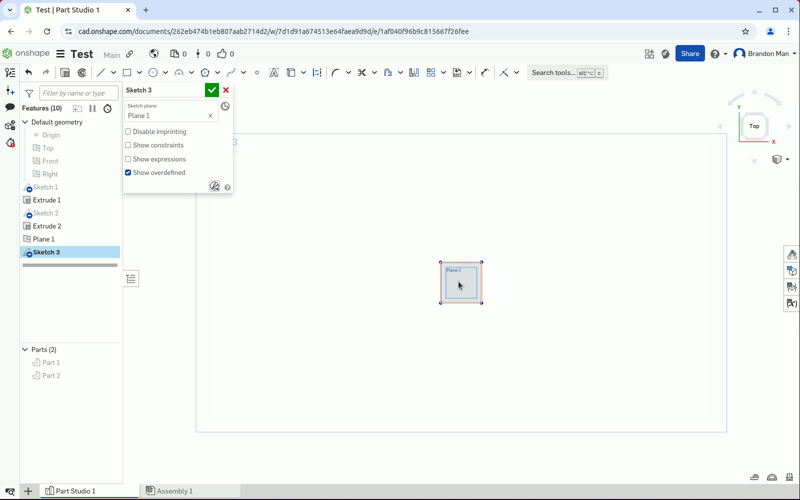
scroll(6)
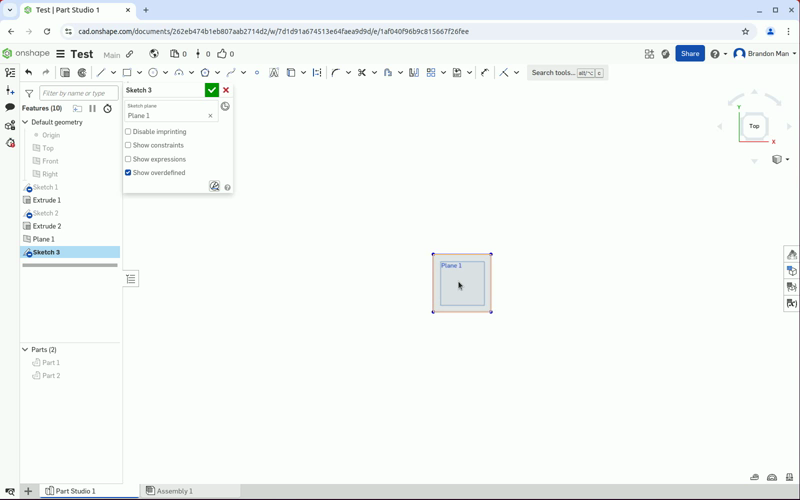
scroll(6)
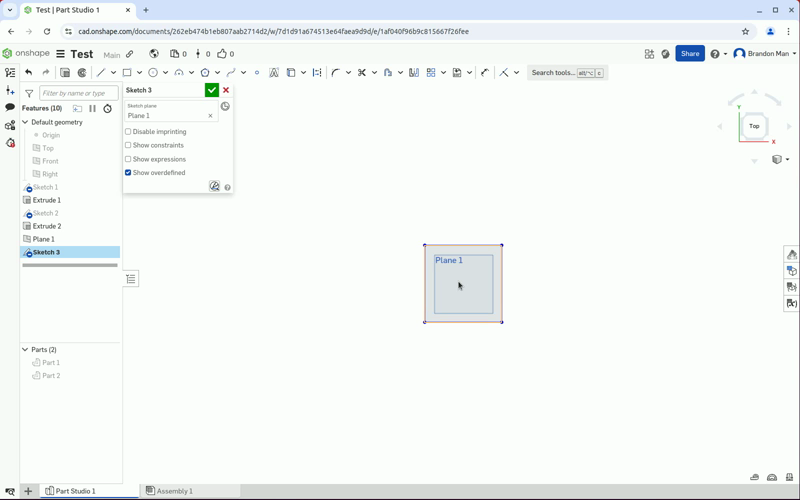
scroll(6)
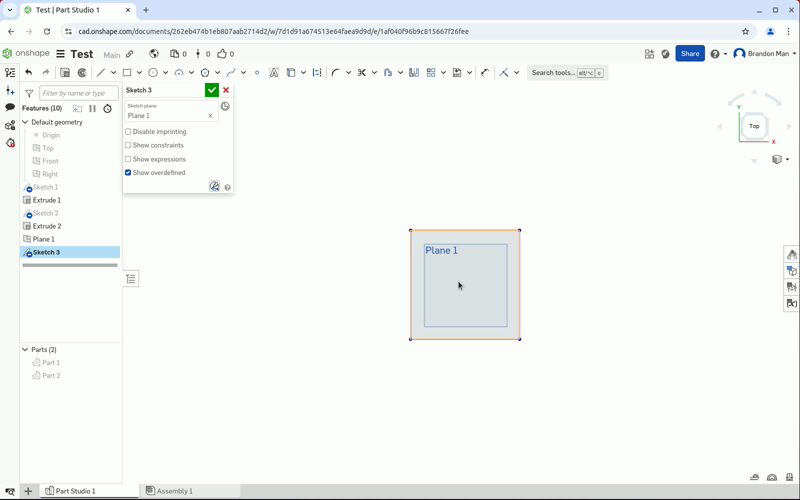
scroll(6)
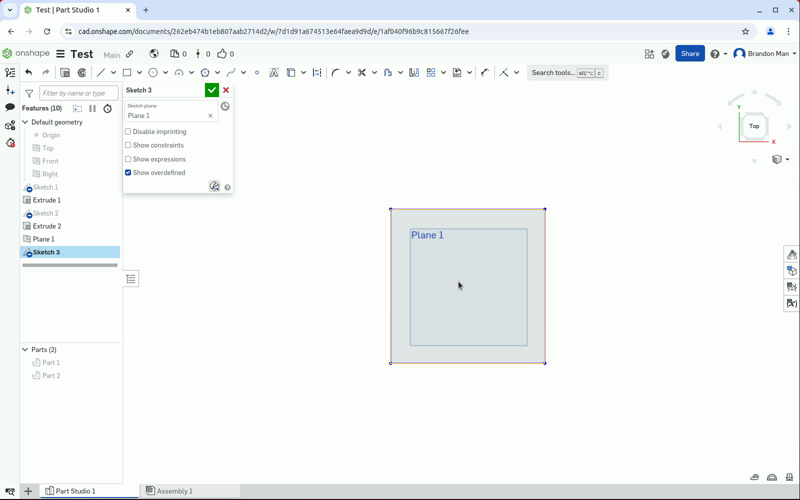
scroll(6)
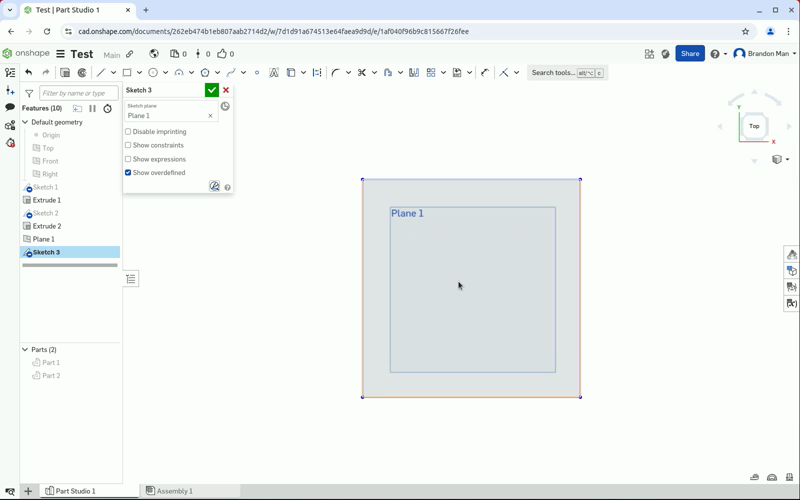
scroll(6)
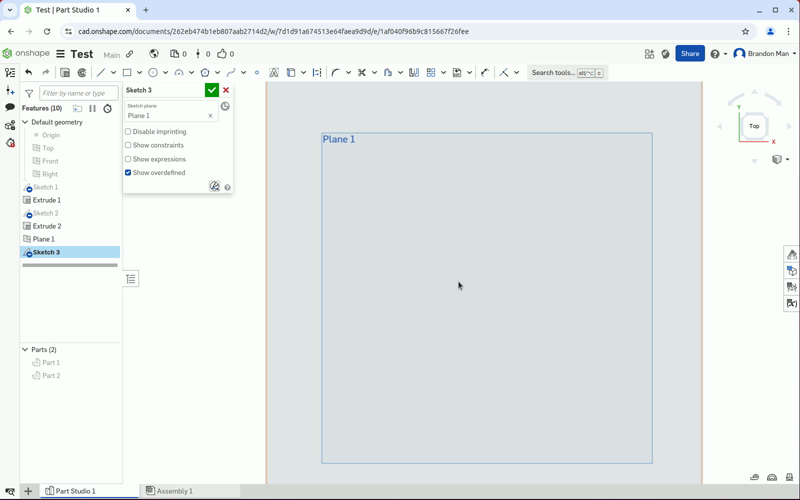
click(458, 281)
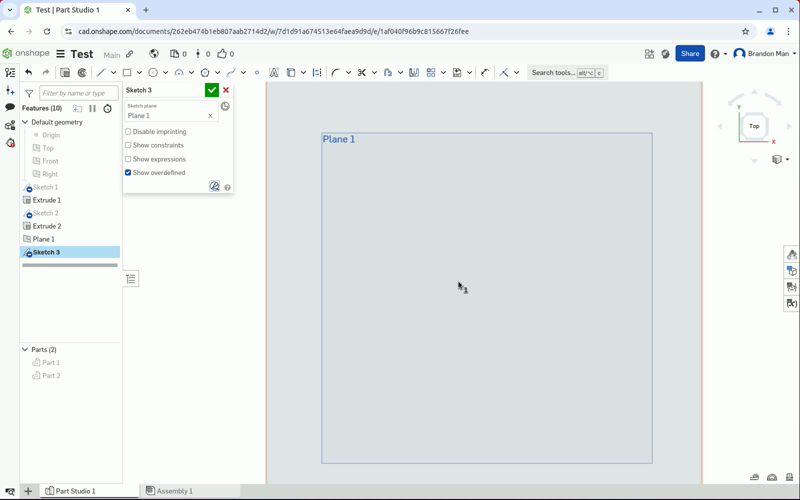
scroll(-6)
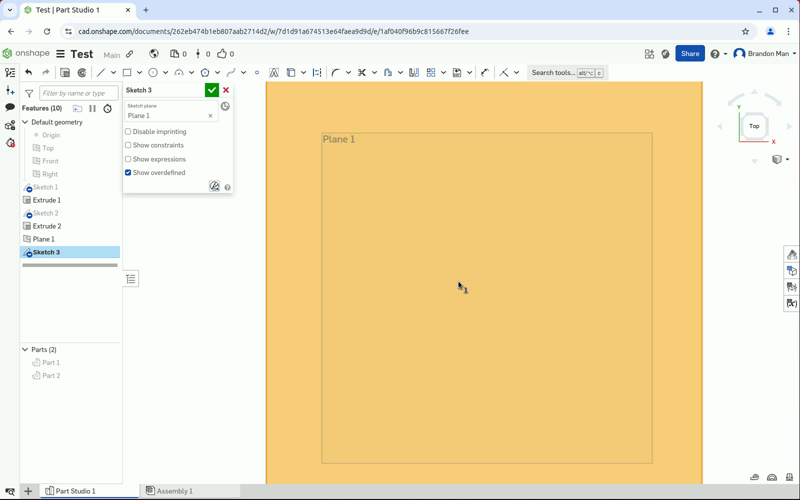
scroll(-6)
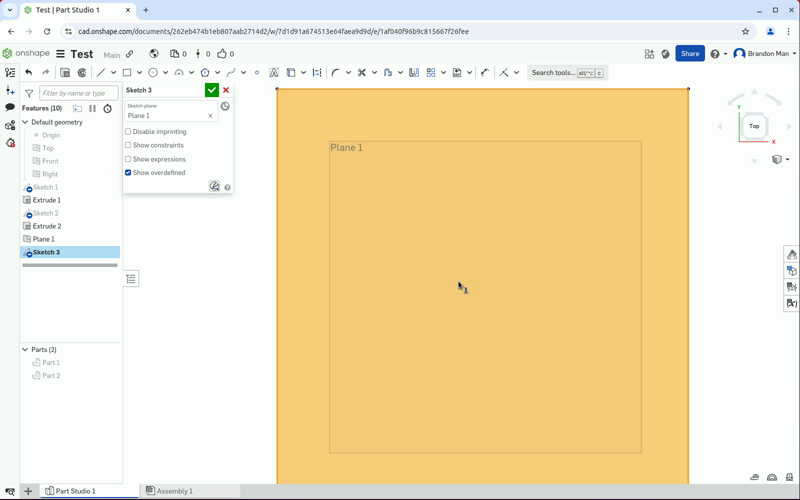
scroll(-6)
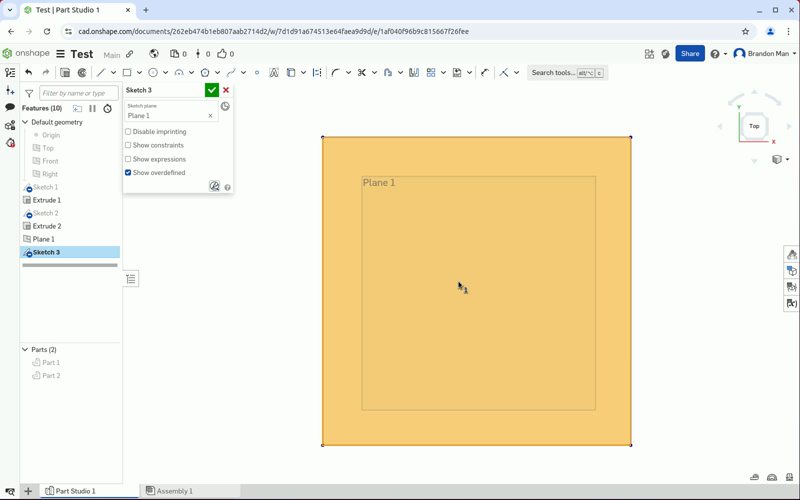
scroll(-6)
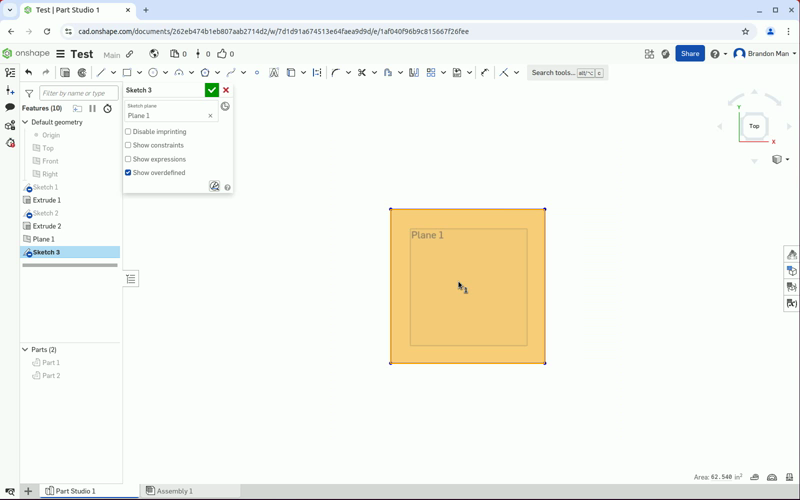
scroll(-6)
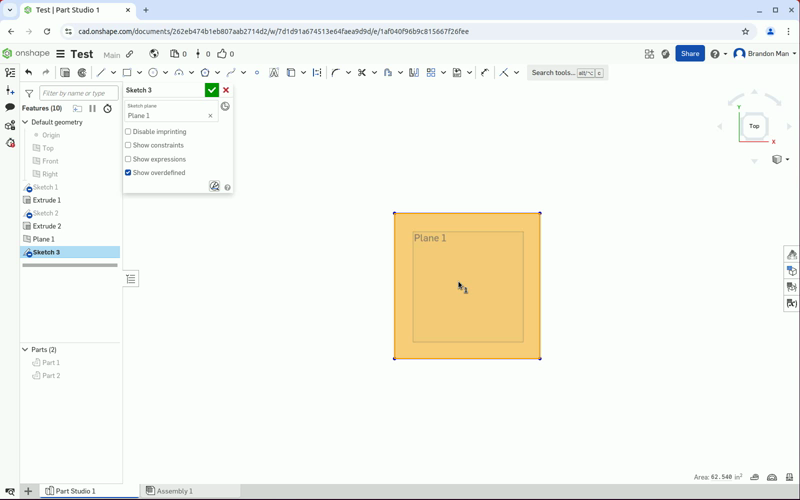
scroll(-6)
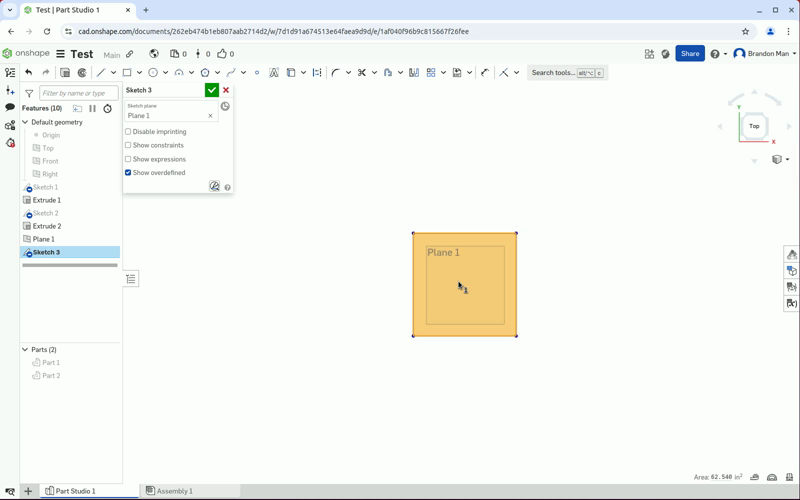
scroll(-6)
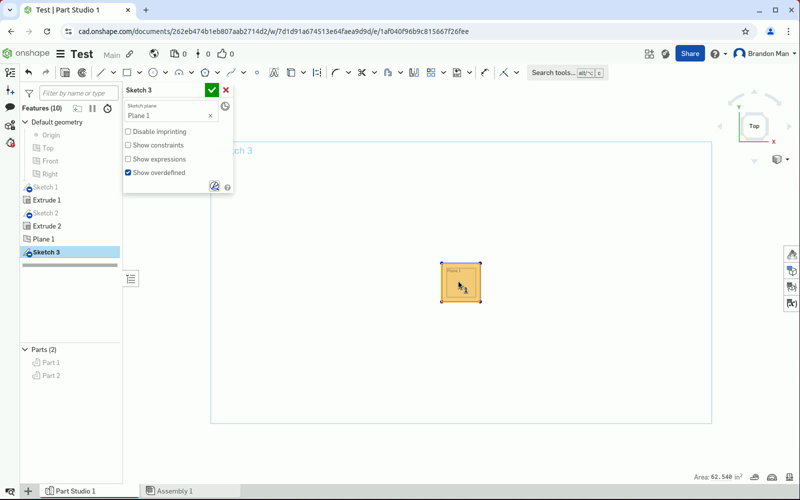
mouse_move(73, 352)
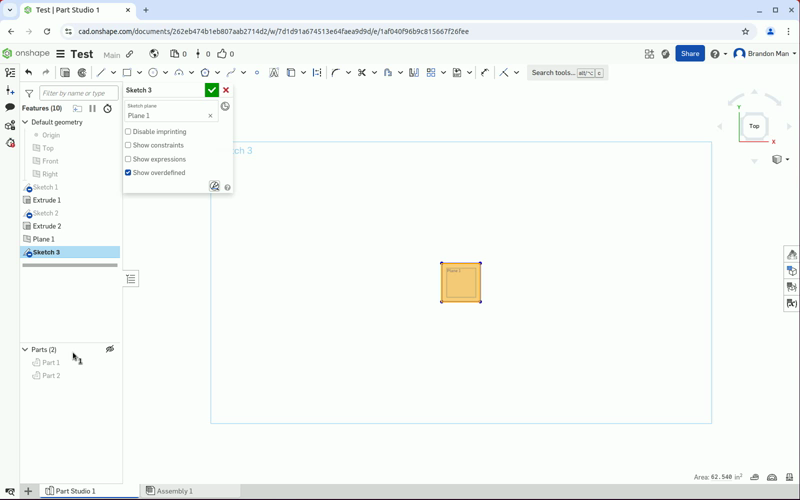
key(shift+y)
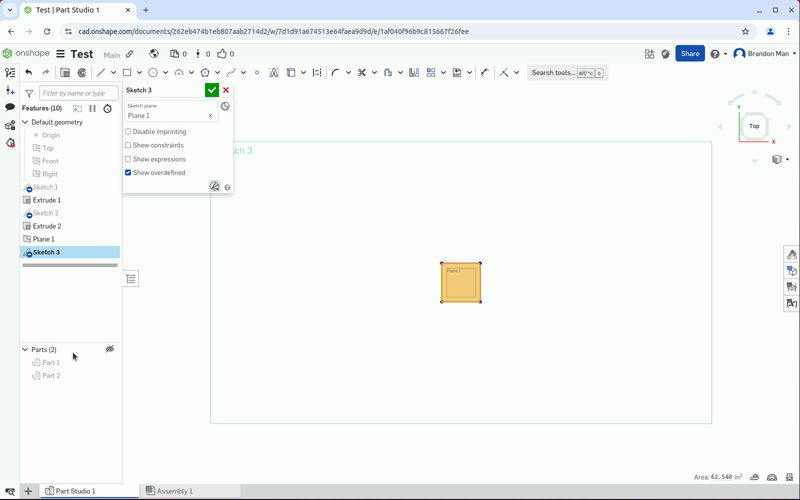
key(shift+e)
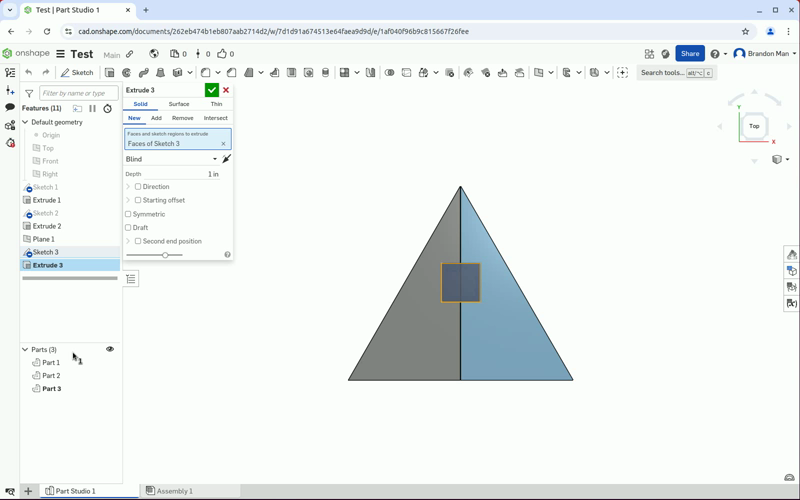
mouse_move(143, 106)
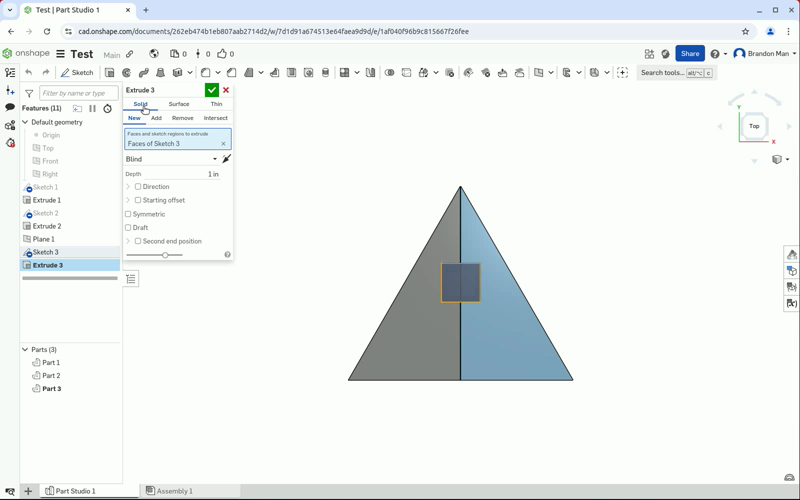
click(143, 106)
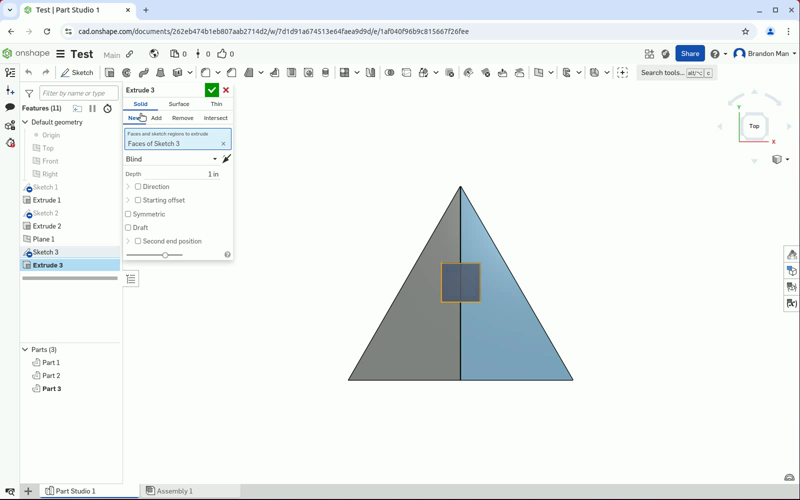
mouse_move(137, 120)
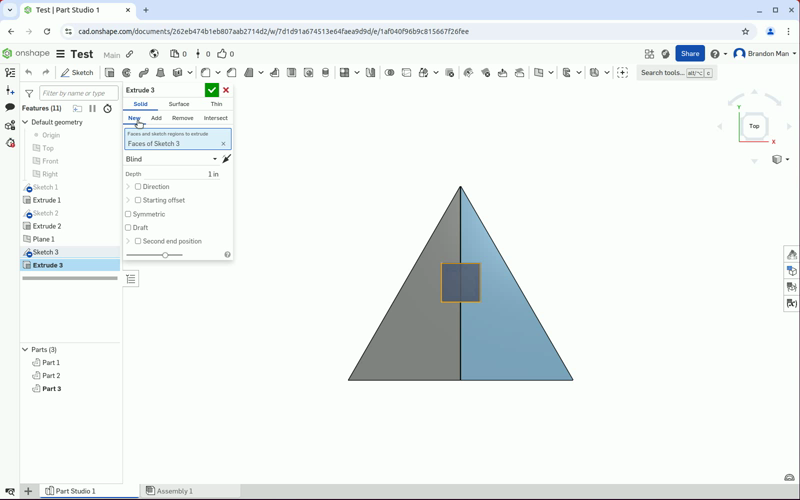
click(137, 120)
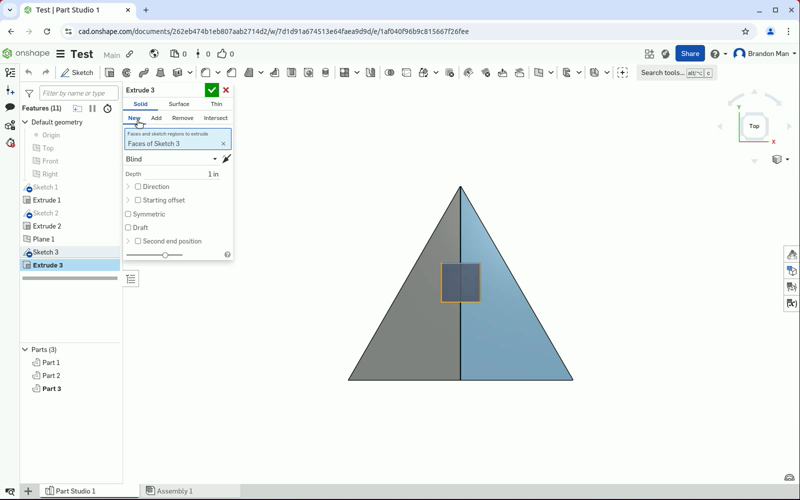
key(tab, 4)
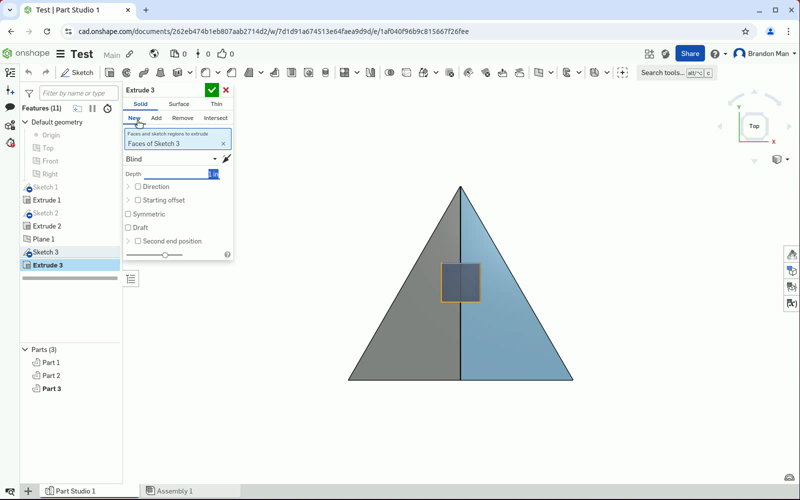
text(6.499)
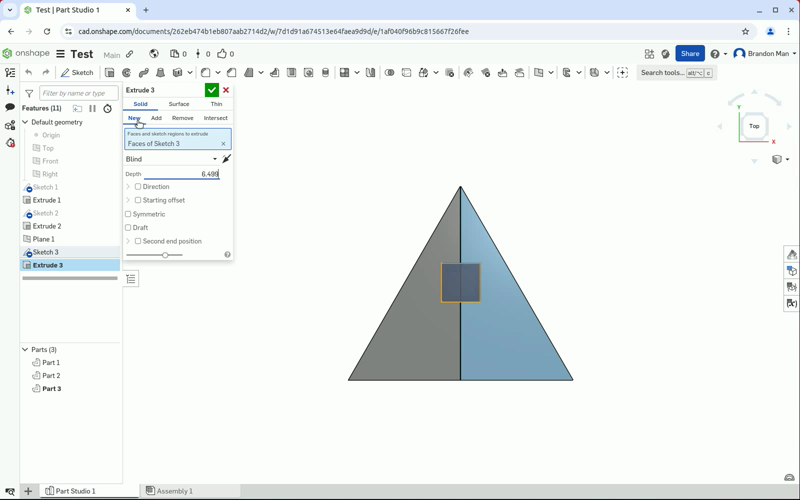
key(enter)
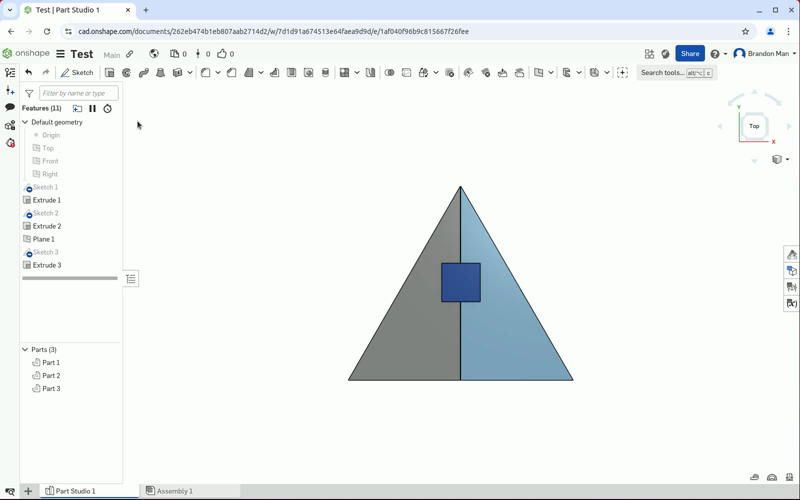
key(shift+h)
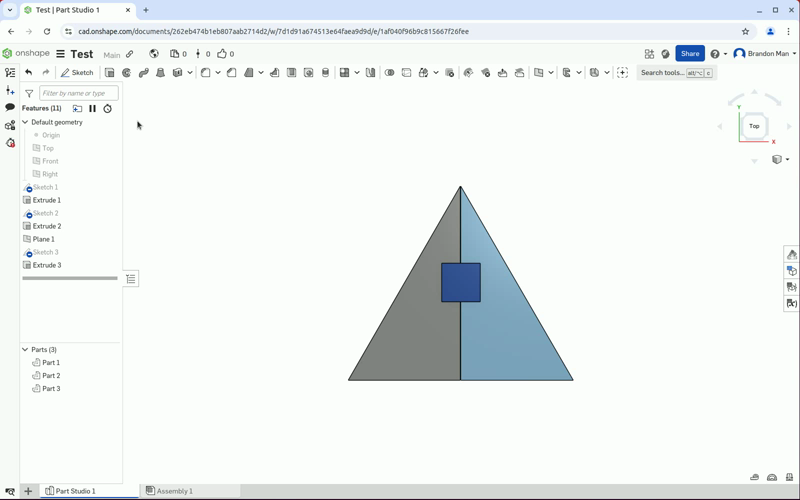
key(shift+h)
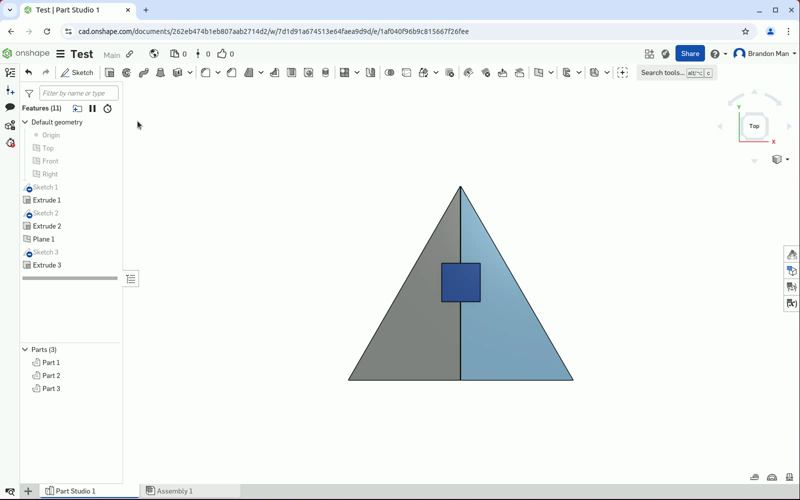
mouse_move(73, 189)
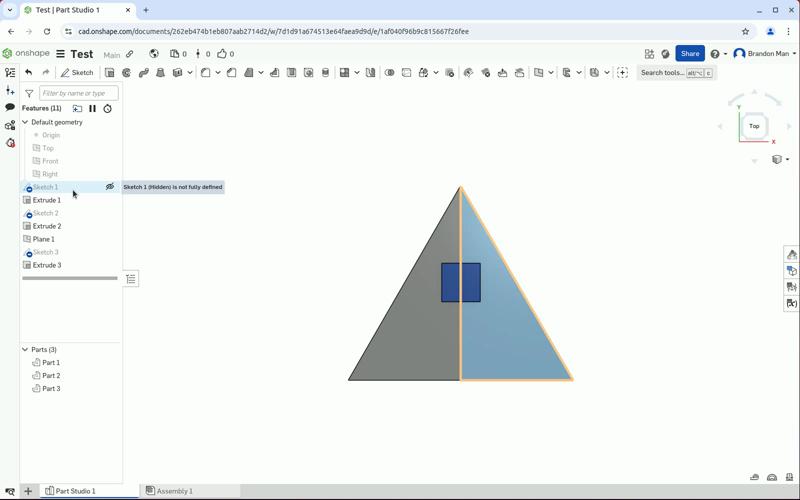
click(73, 189)
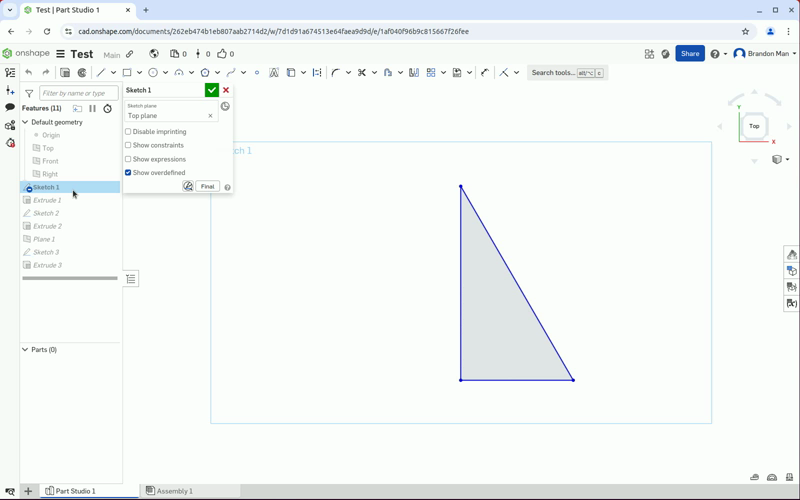
mouse_move(229, 92)
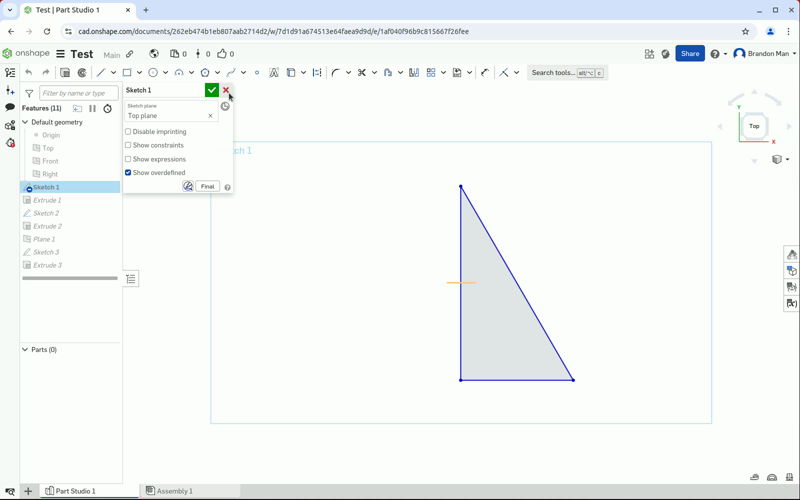
click(229, 92)
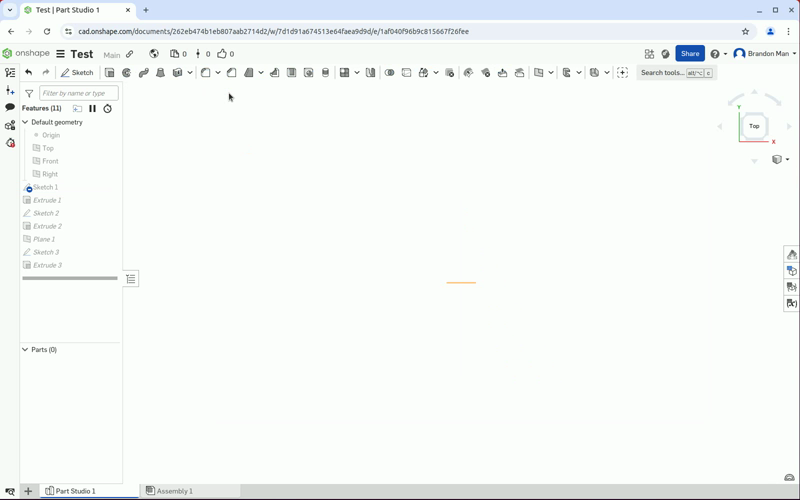
key(shift+s)
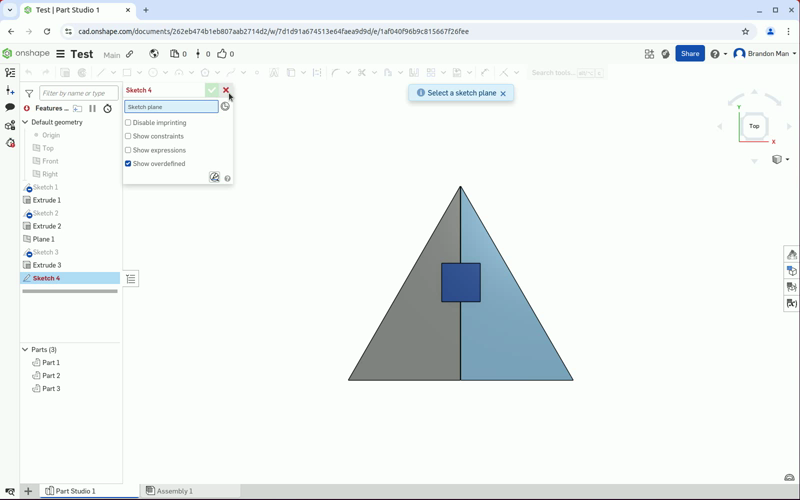
mouse_move(73, 241)
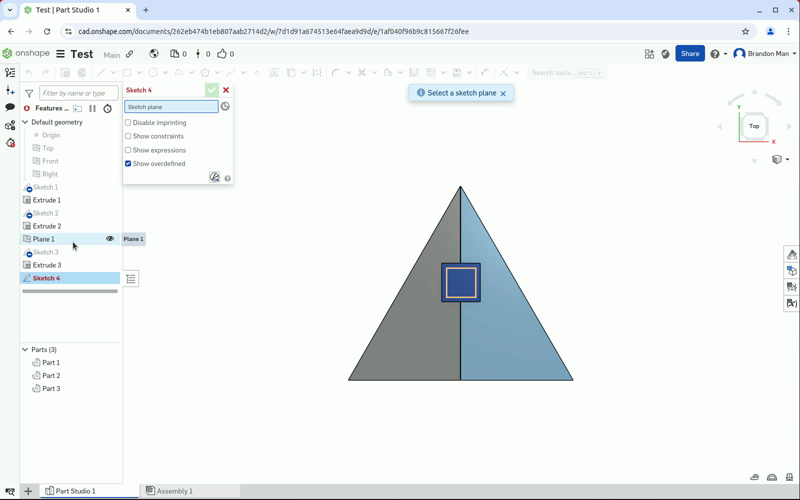
click(73, 241)
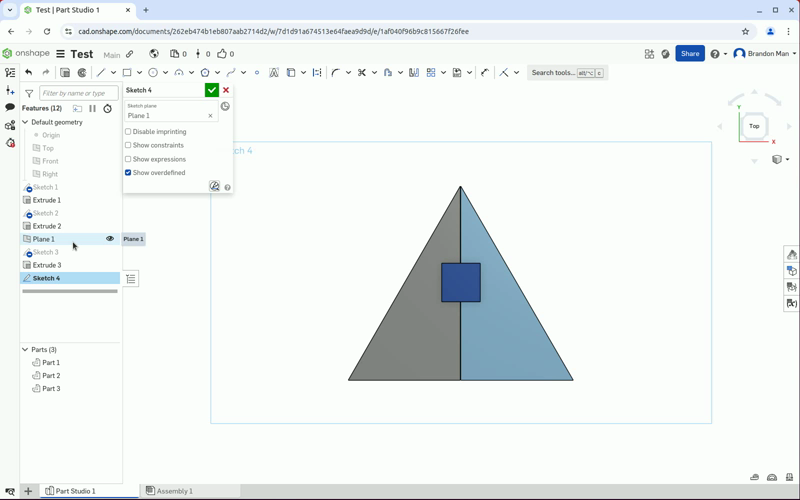
mouse_move(73, 352)
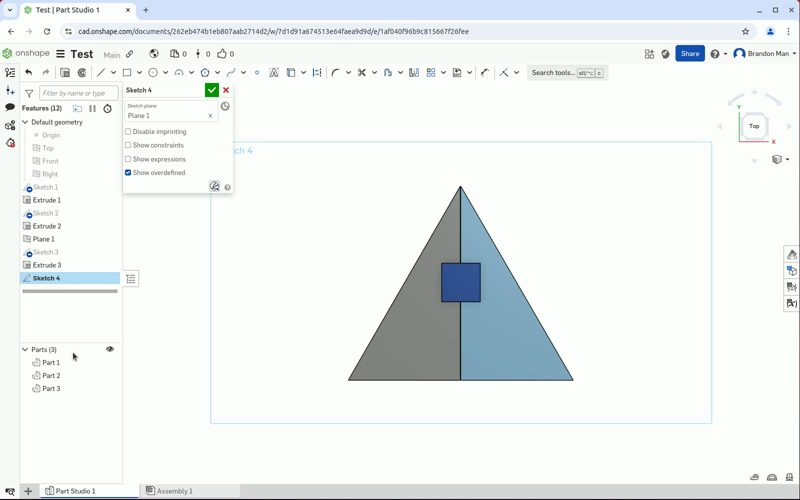
key(y)
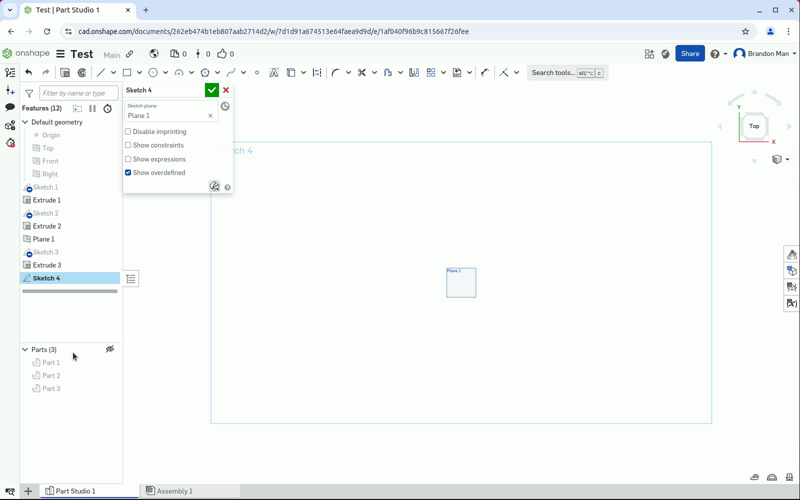
key(l)
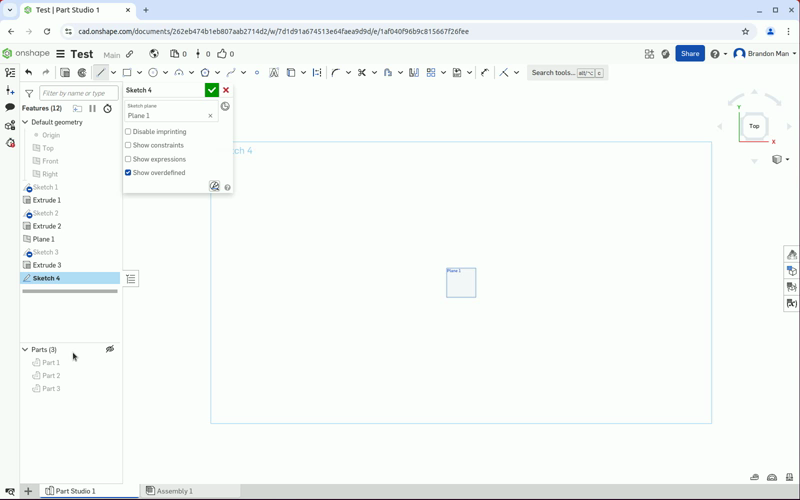
key_down(shift)
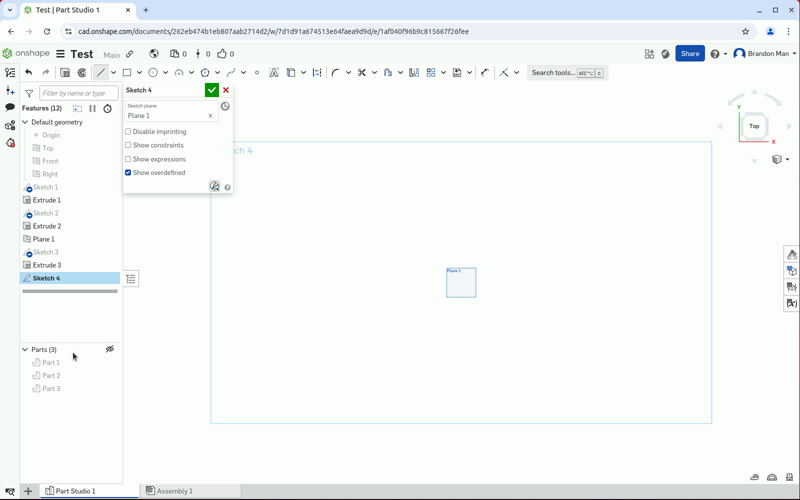
mouse_move(443, 300)
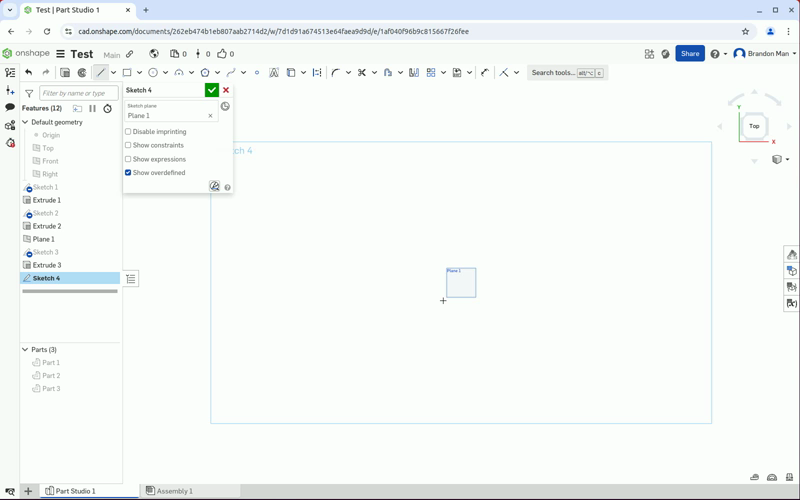
click(443, 300)
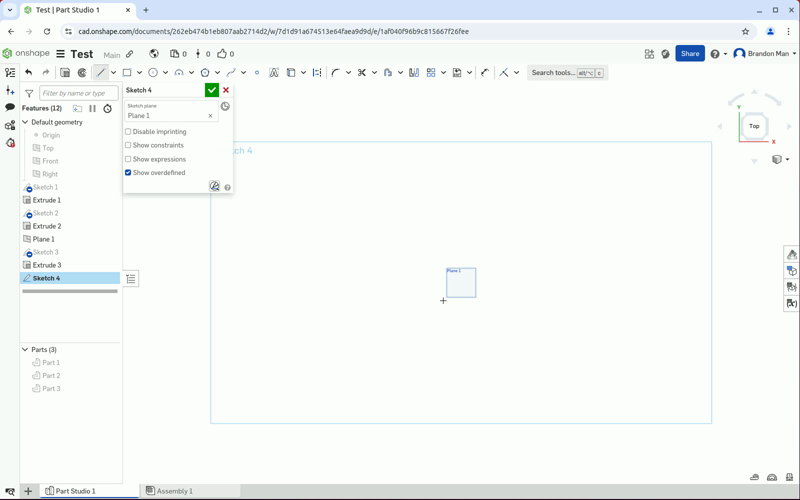
key_up(shift)
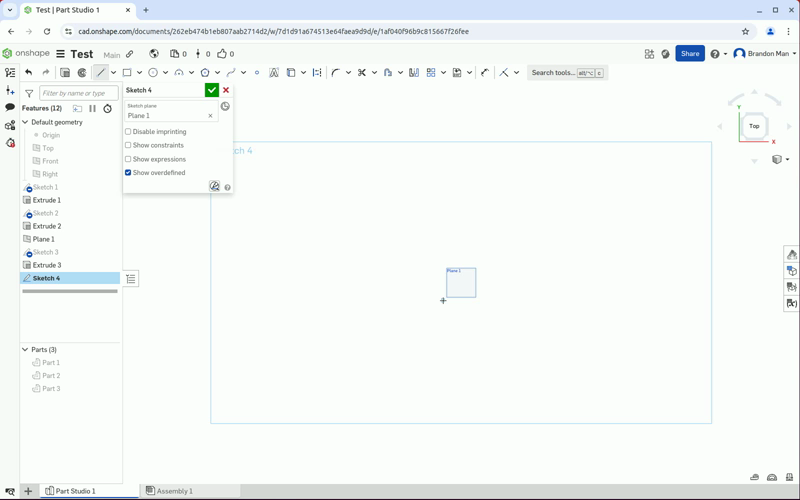
key_down(shift)
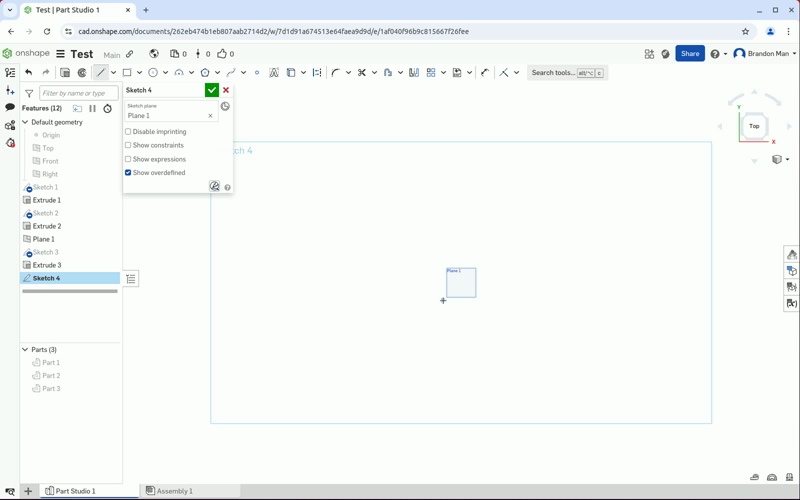
mouse_move(473, 300)
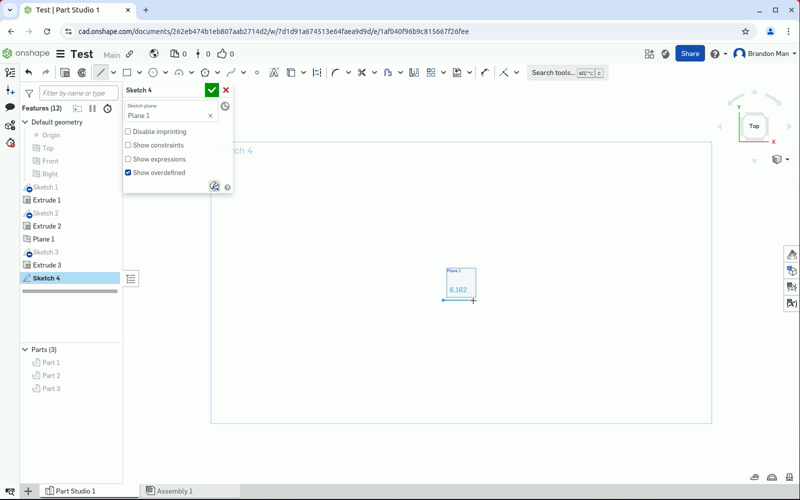
mouse_move(479, 300)
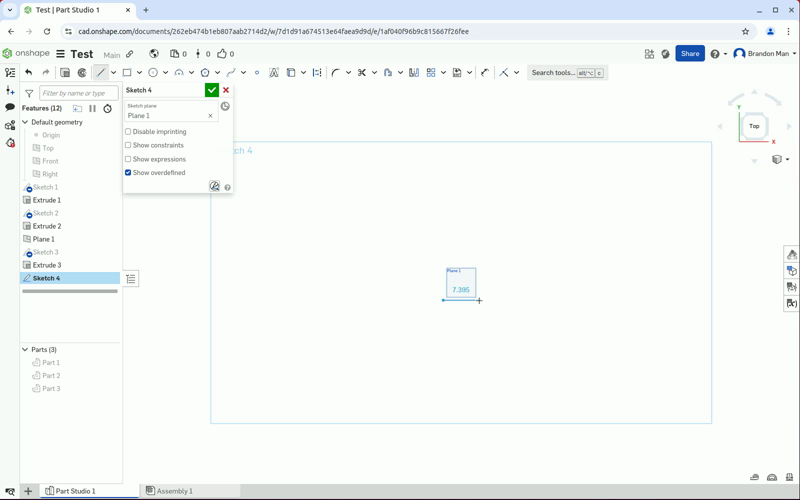
click(479, 300)
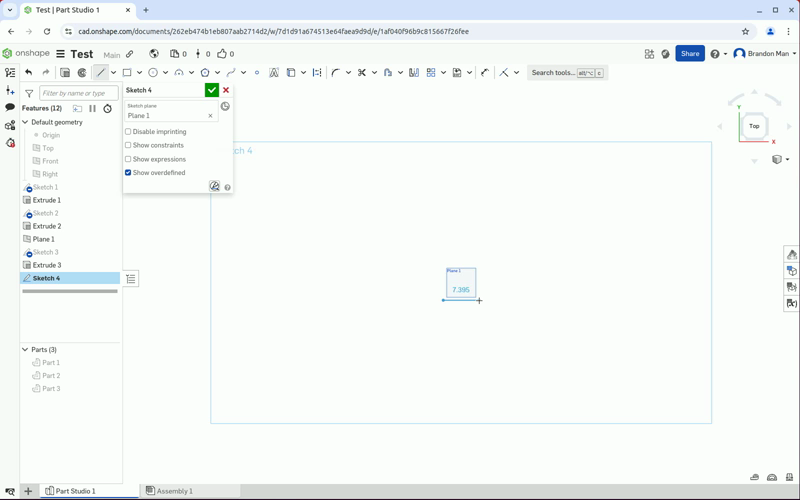
key_up(shift)
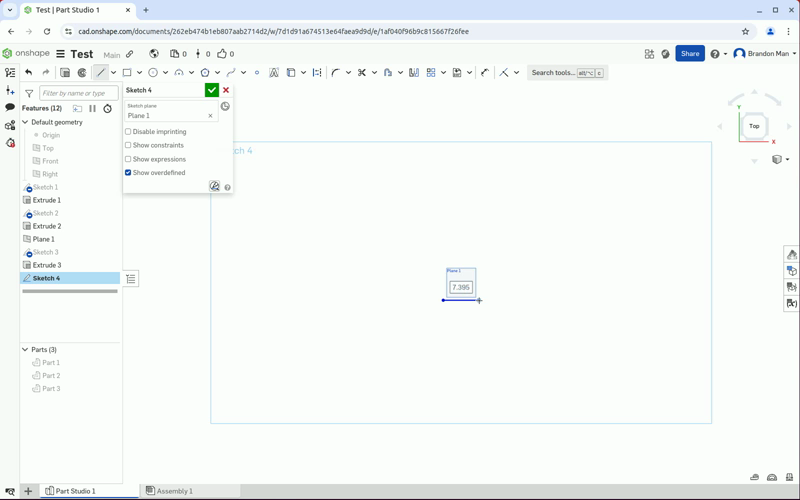
key_down(shift)
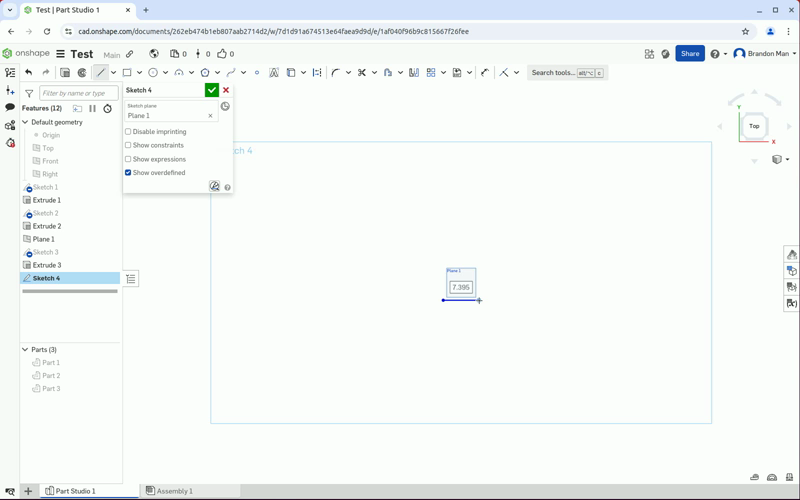
mouse_move(509, 300)
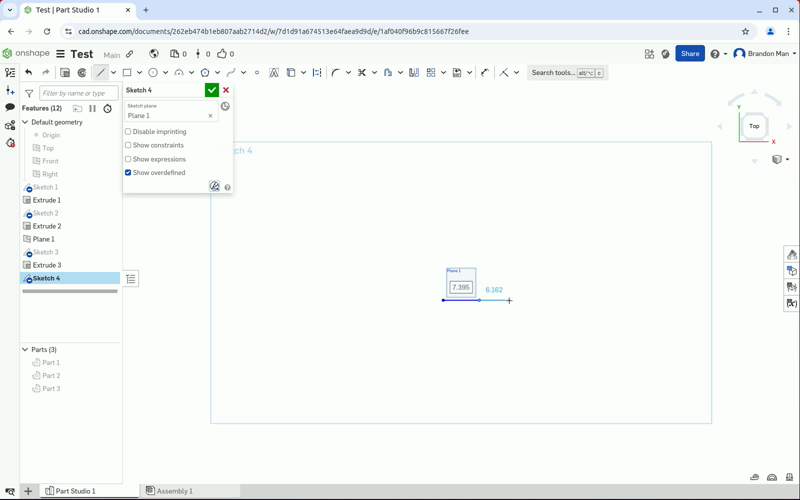
mouse_move(479, 264)
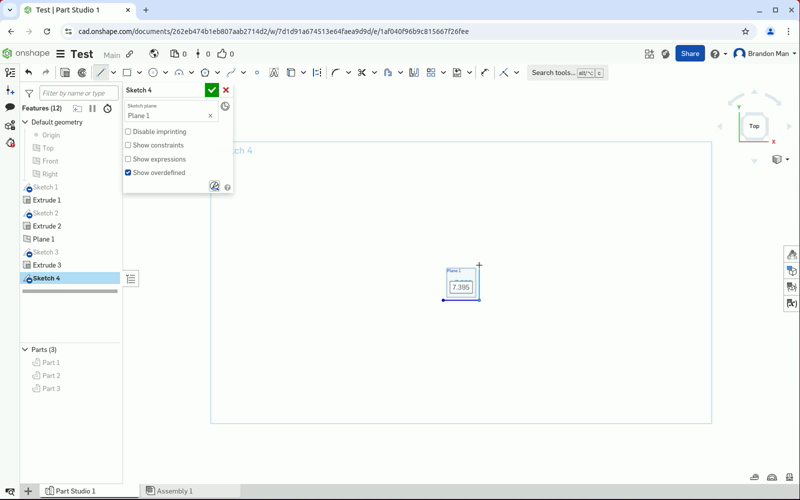
click(479, 264)
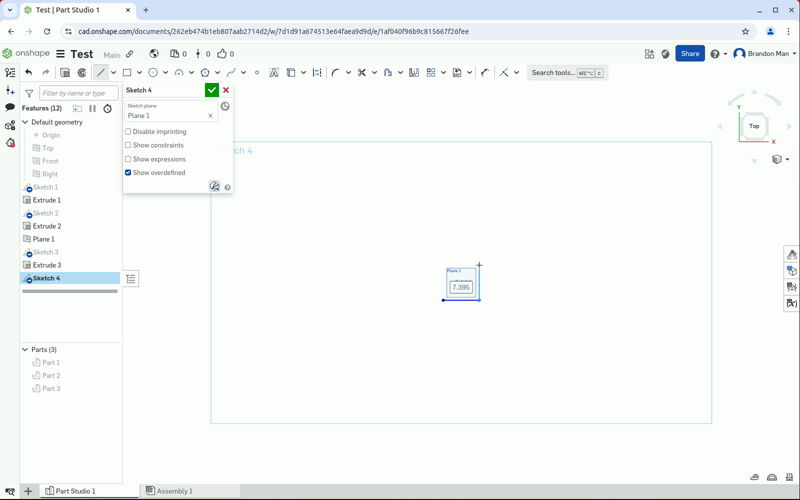
key_up(shift)
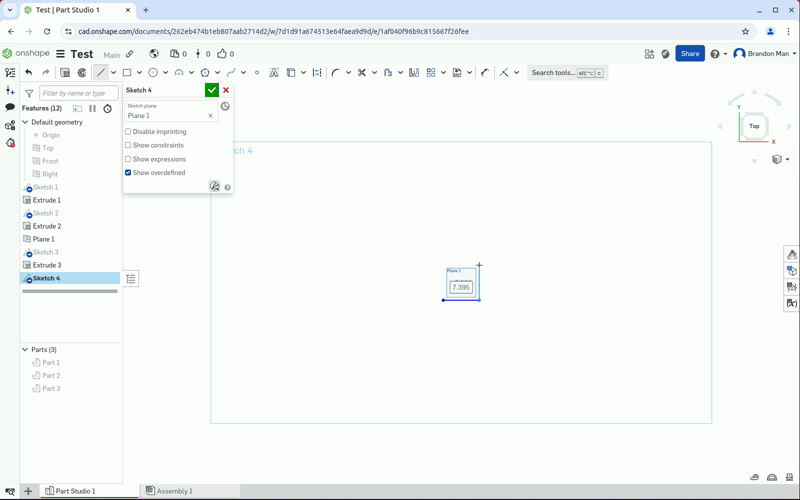
key_down(shift)
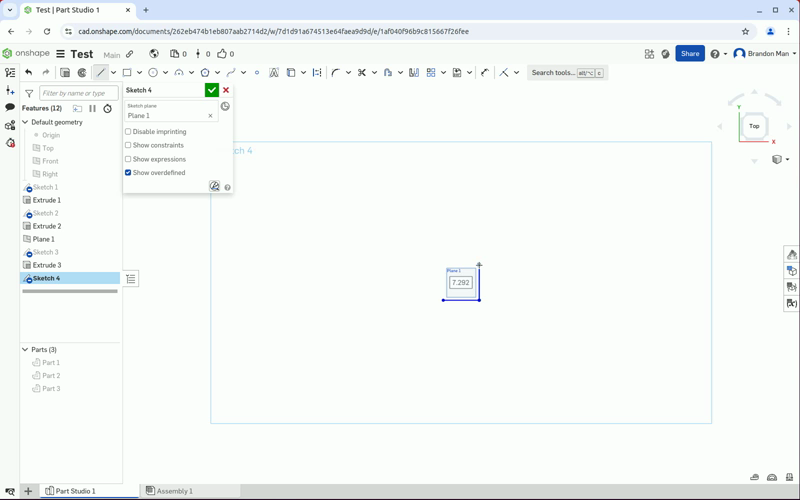
mouse_move(509, 264)
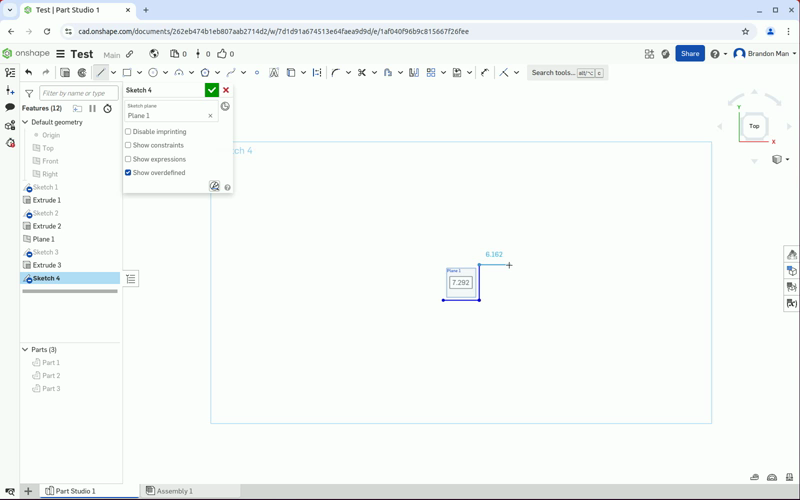
mouse_move(443, 264)
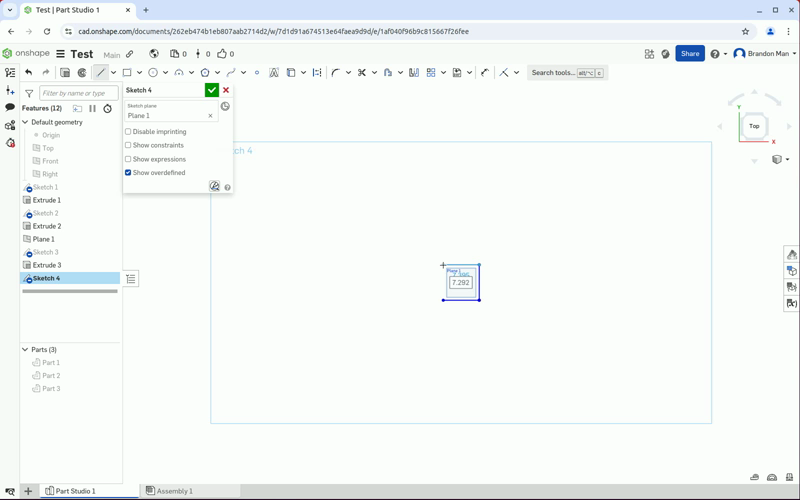
click(443, 264)
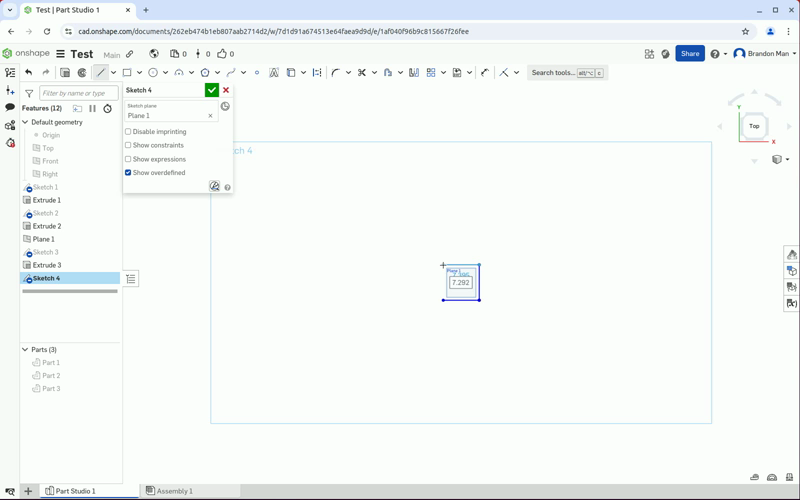
key_up(shift)
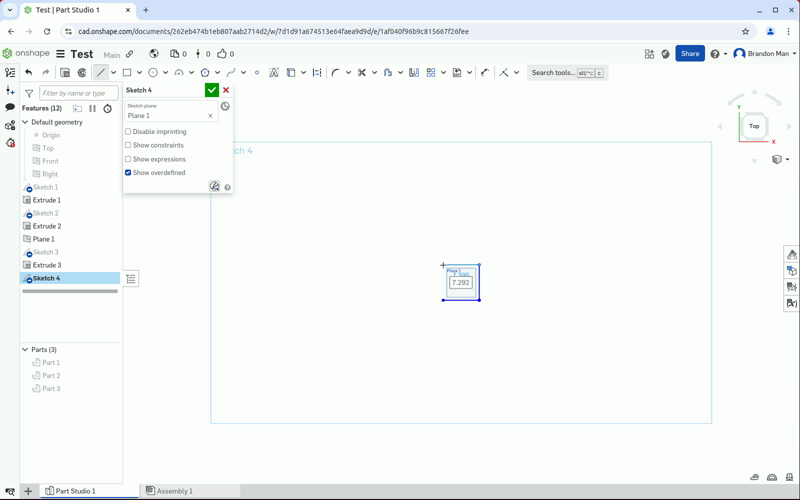
mouse_move(473, 264)
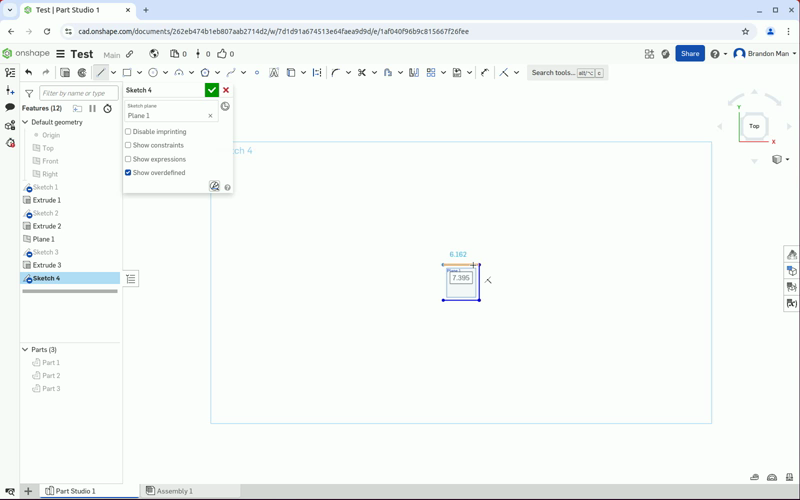
key_down(shift)
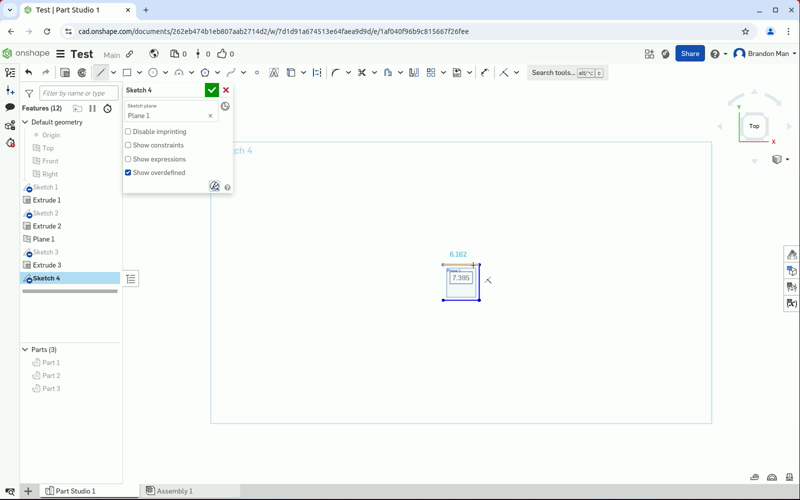
mouse_move(443, 300)
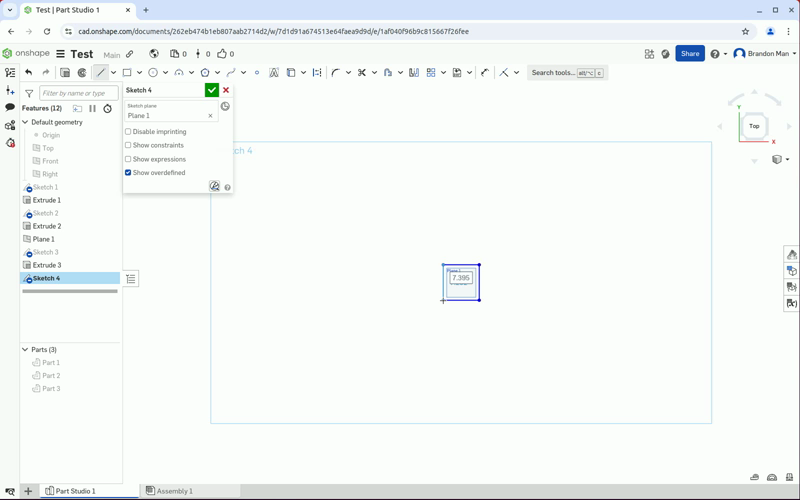
key_up(shift)
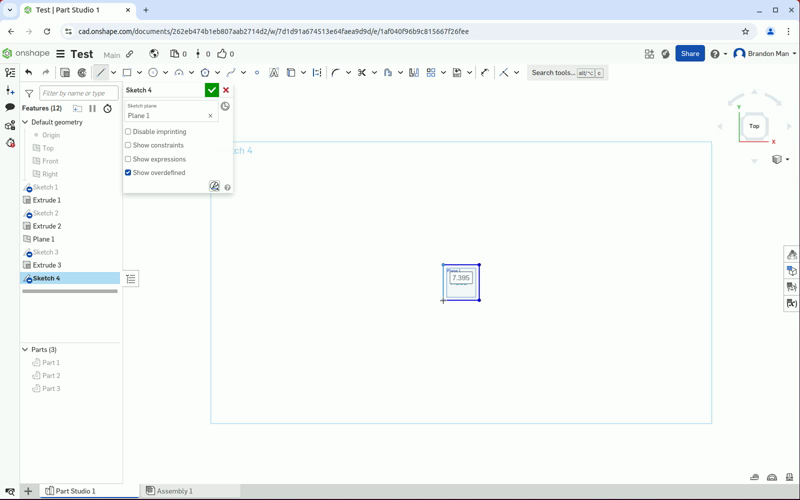
click(443, 300)
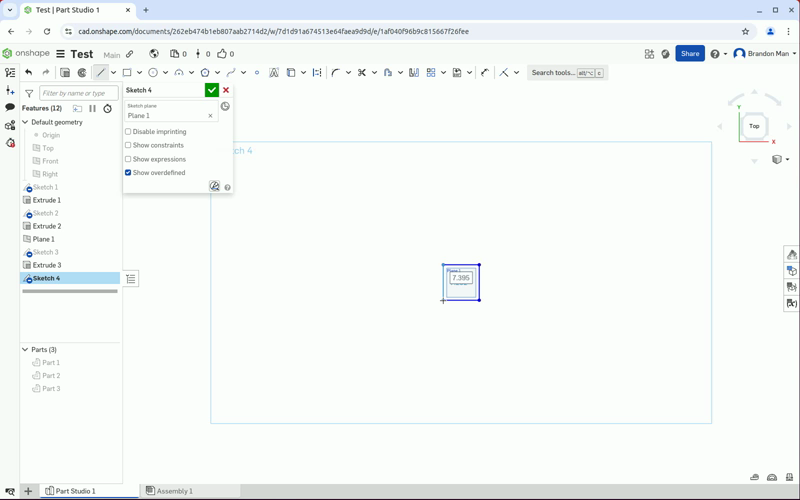
key(esc)
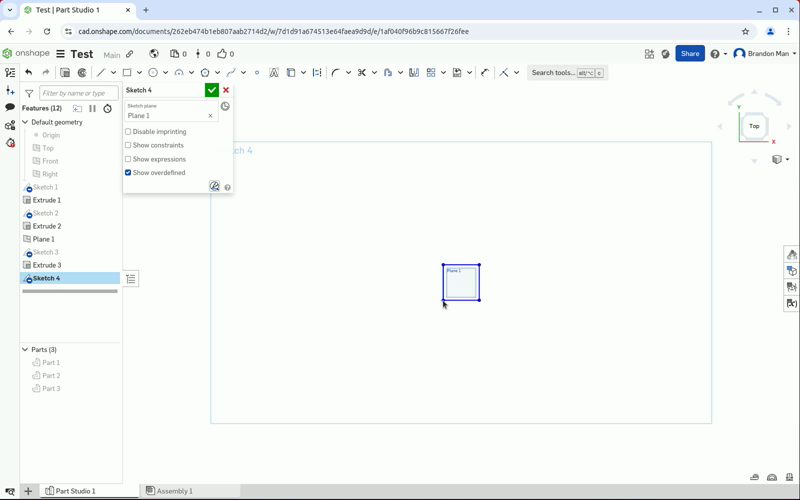
mouse_move(467, 294)
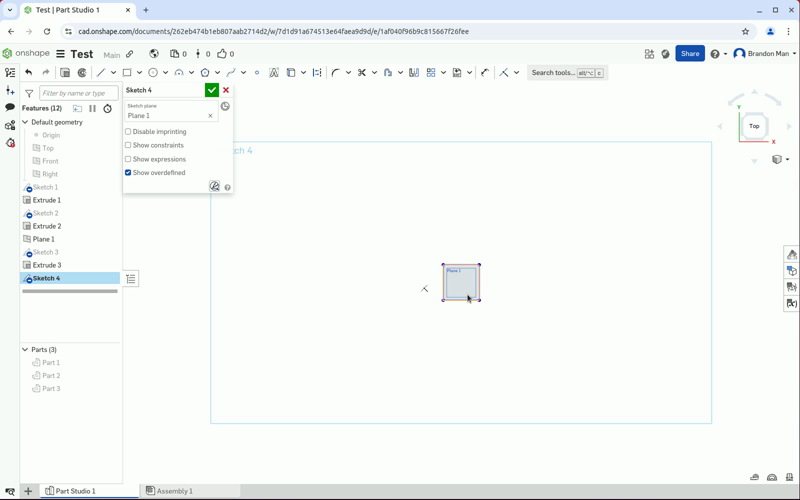
scroll(6)
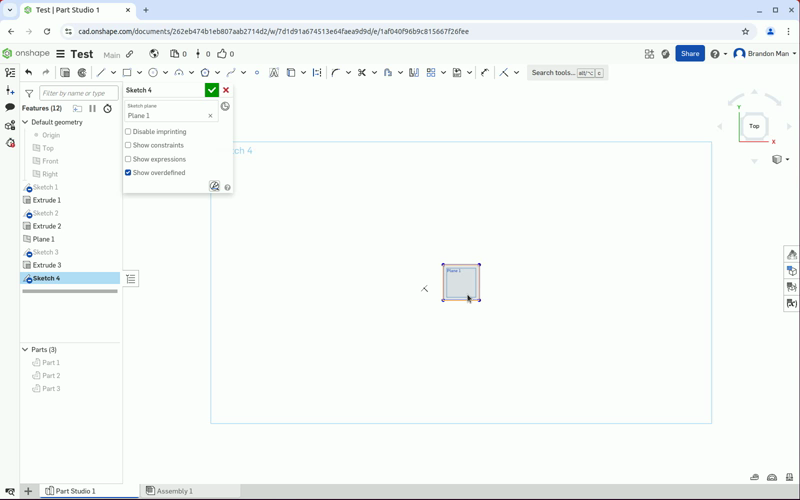
scroll(6)
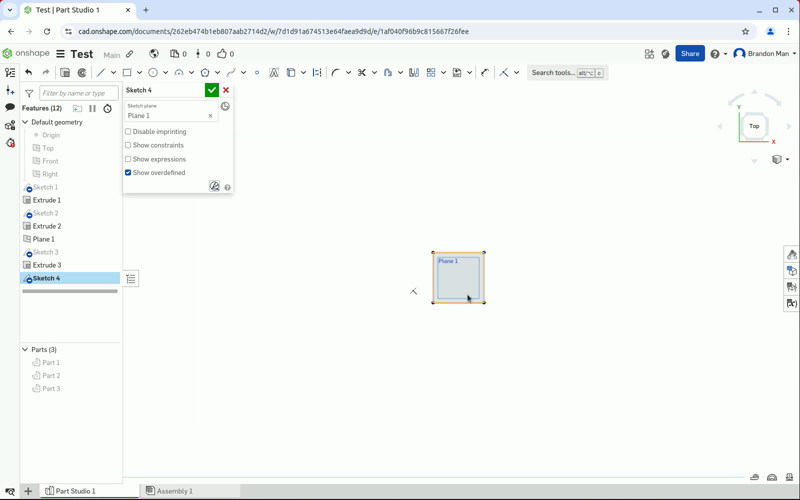
scroll(6)
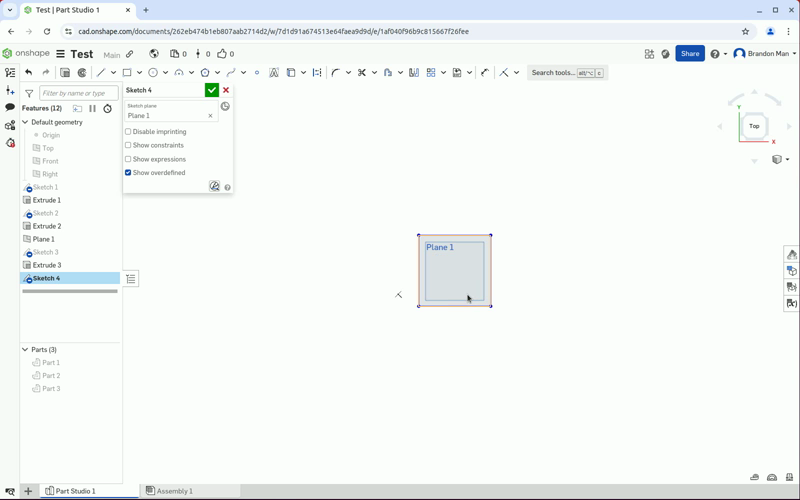
scroll(6)
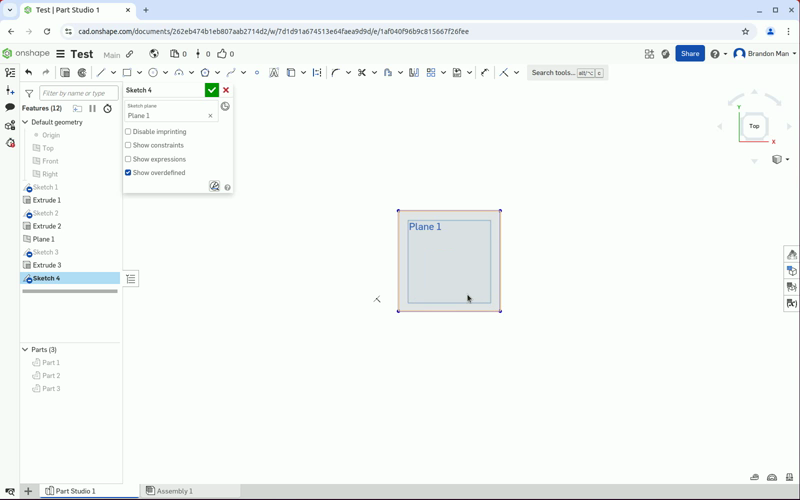
scroll(6)
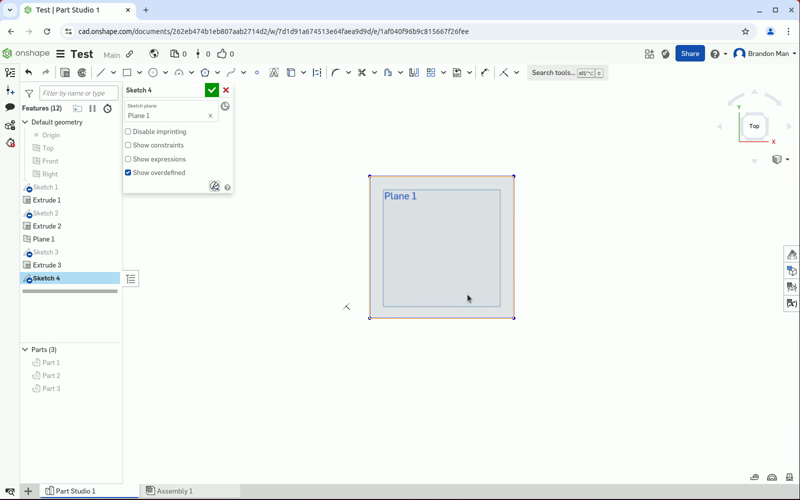
scroll(6)
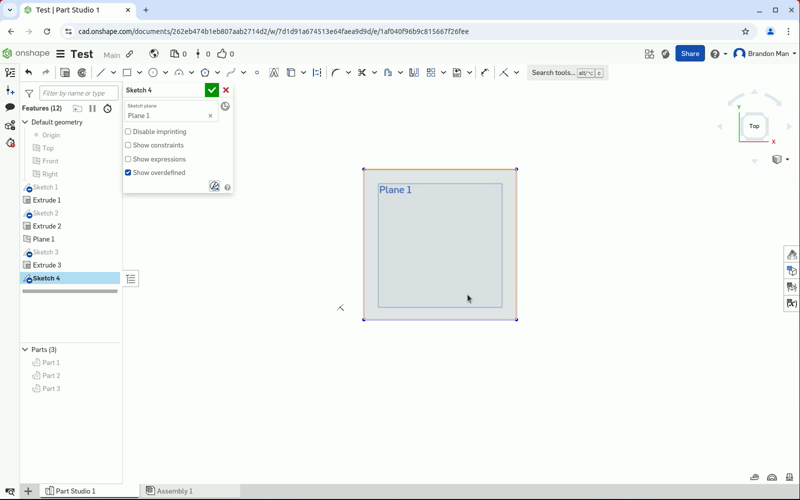
scroll(6)
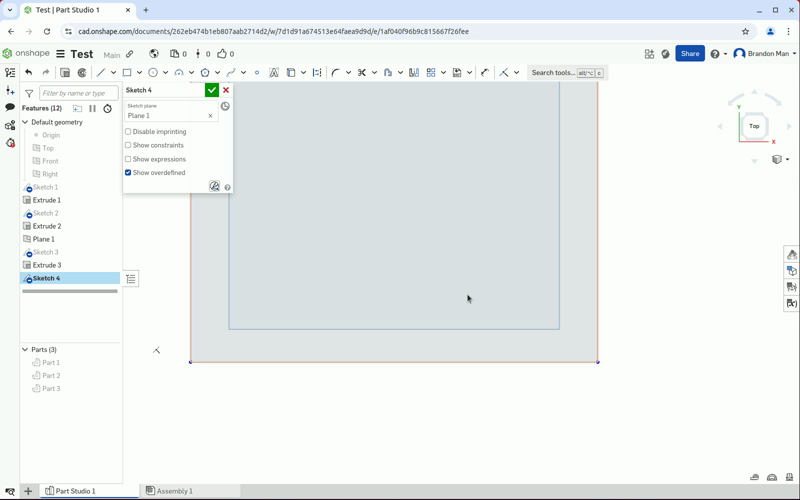
click(467, 294)
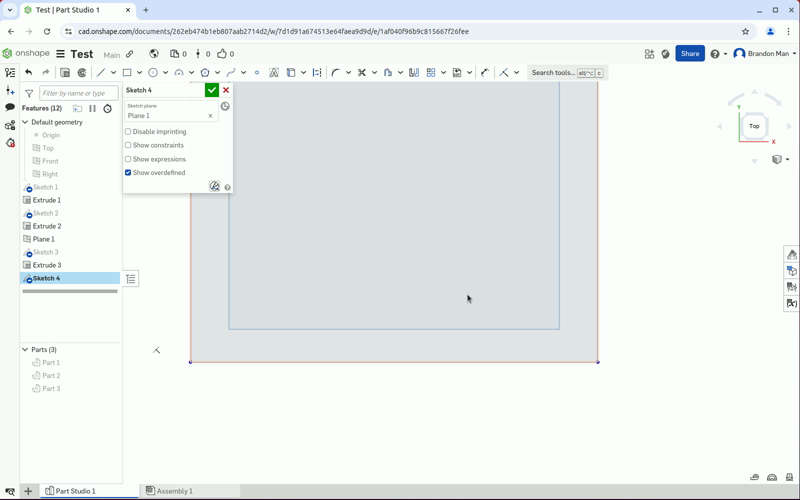
scroll(-6)
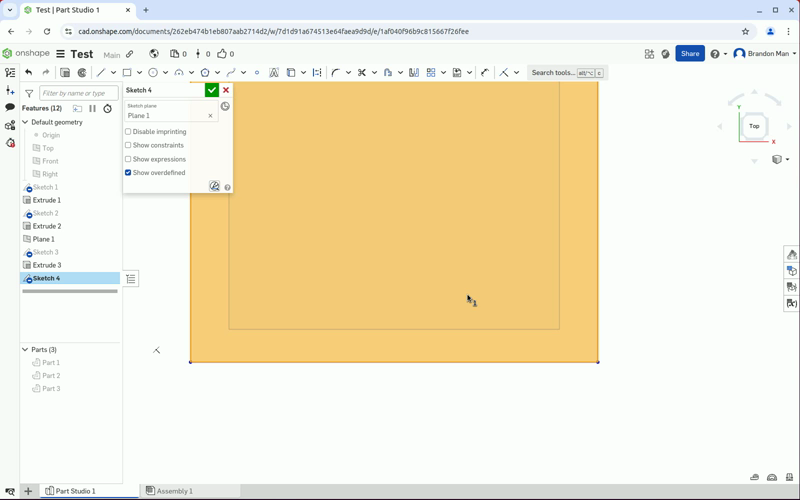
scroll(-6)
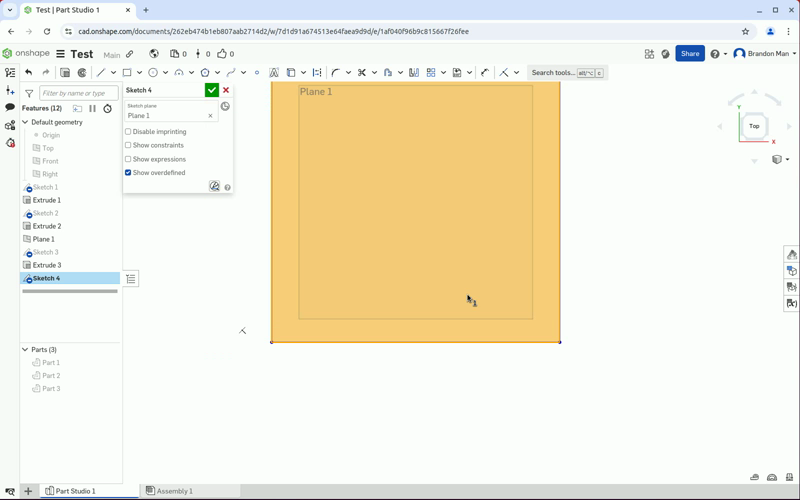
scroll(-6)
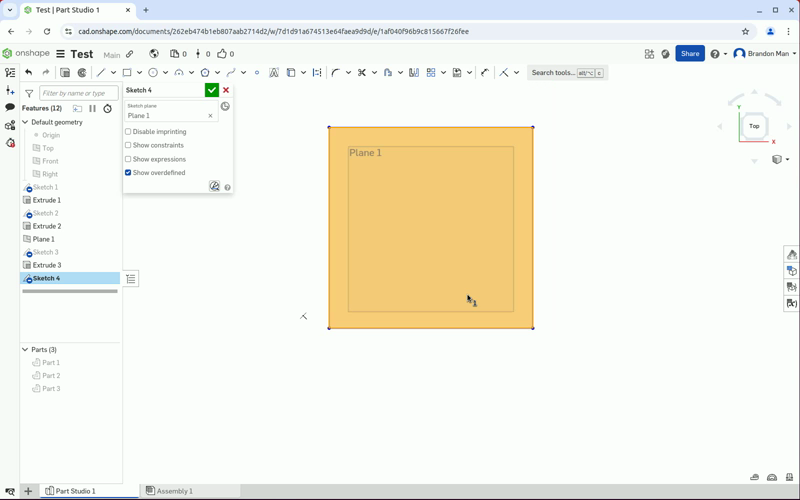
scroll(-6)
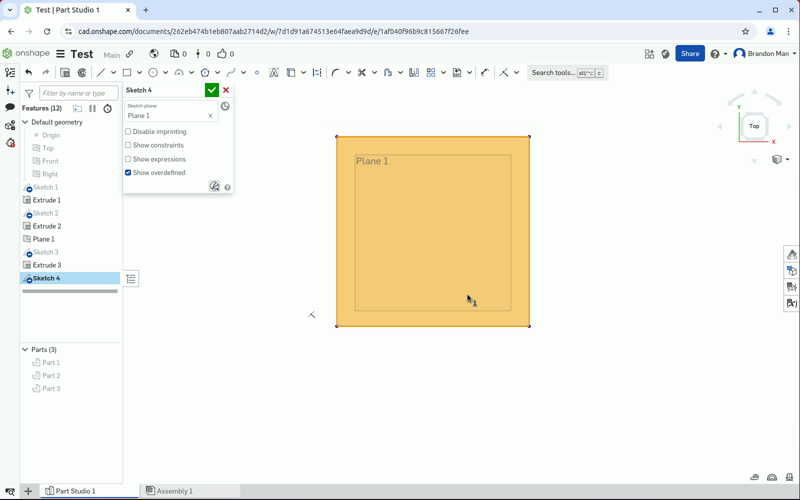
scroll(-6)
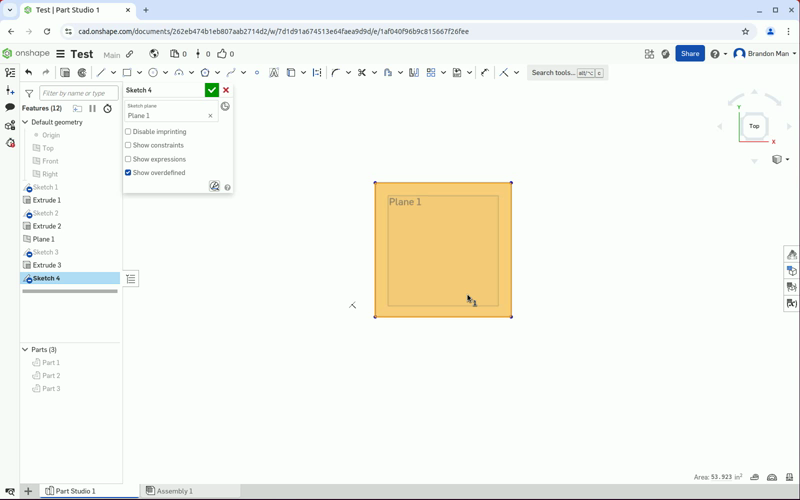
scroll(-6)
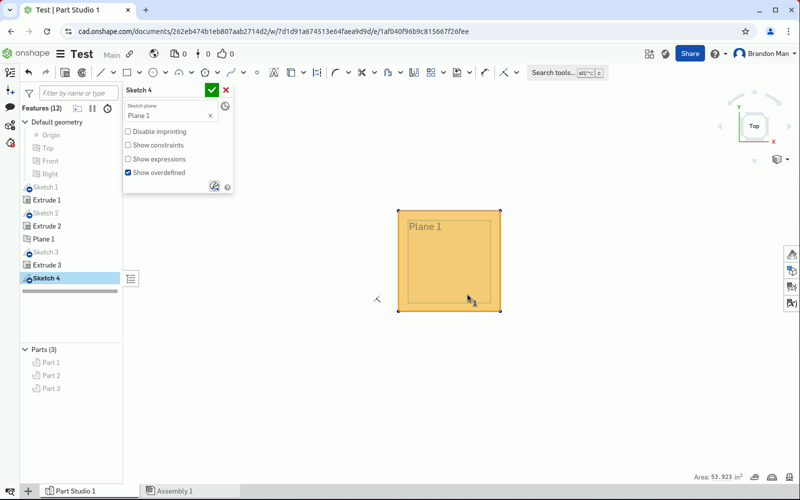
scroll(-6)
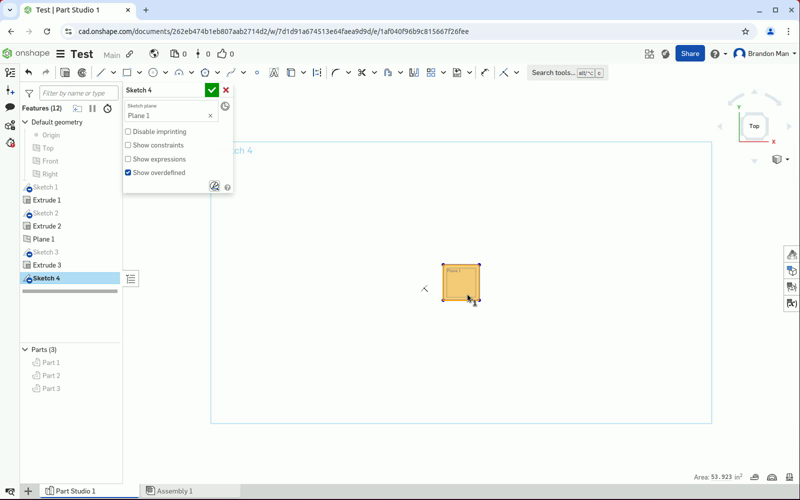
mouse_move(73, 352)
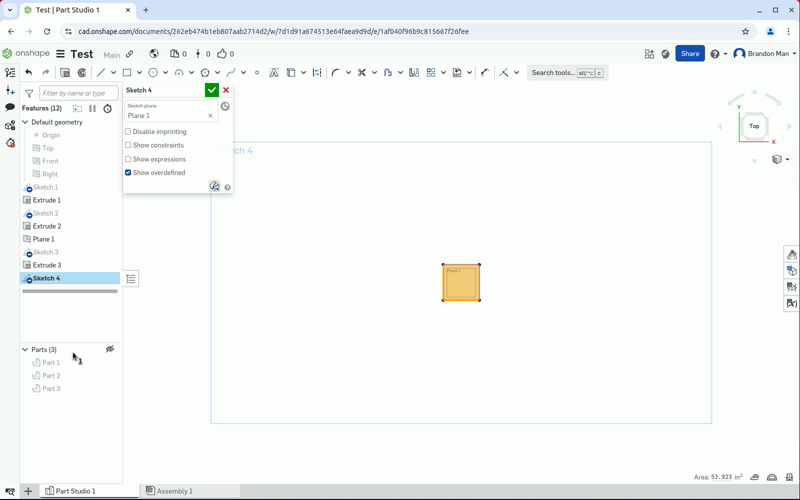
key(shift+y)
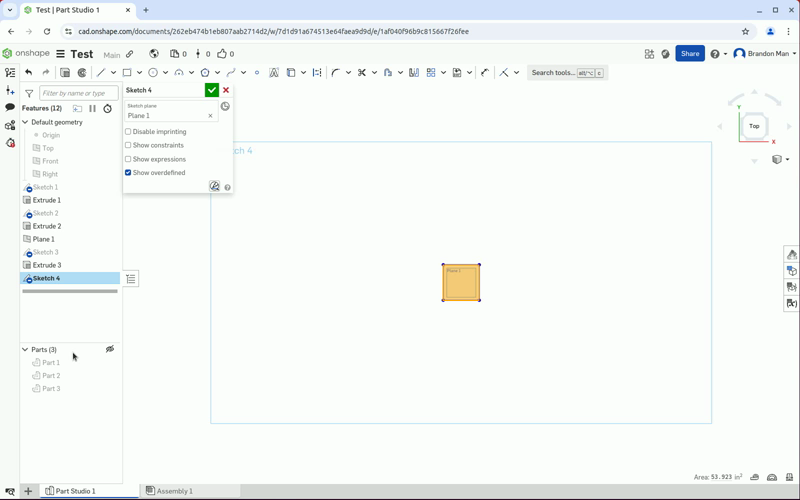
key(shift+e)
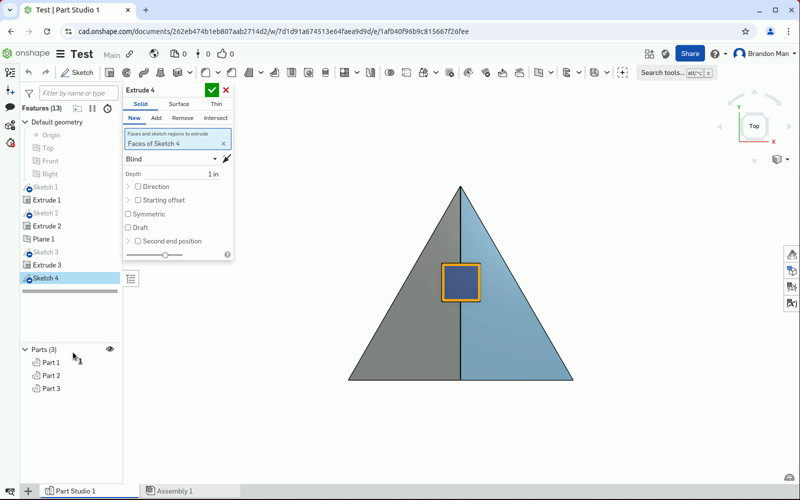
mouse_move(143, 106)
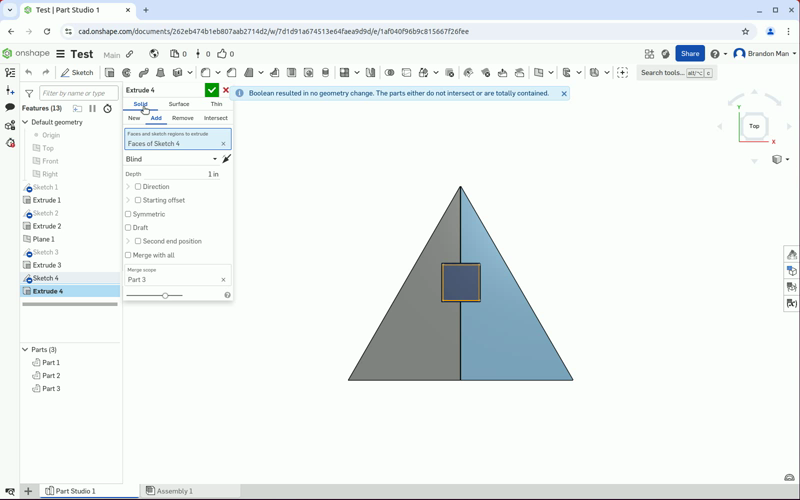
click(143, 106)
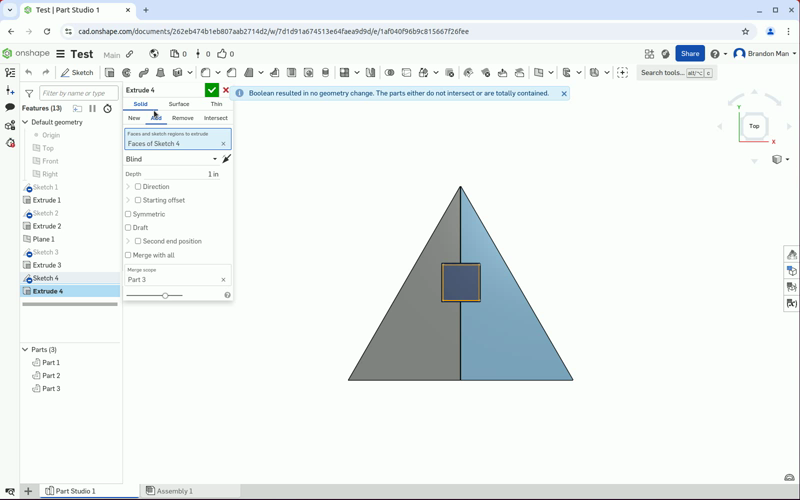
mouse_move(186, 120)
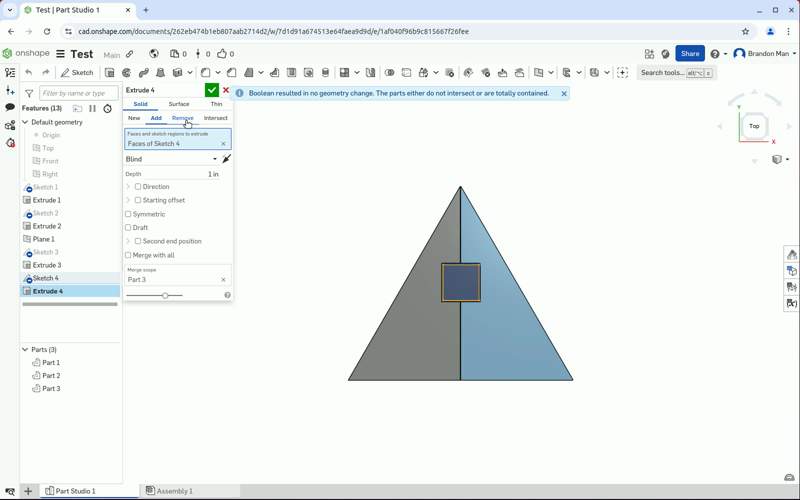
click(186, 120)
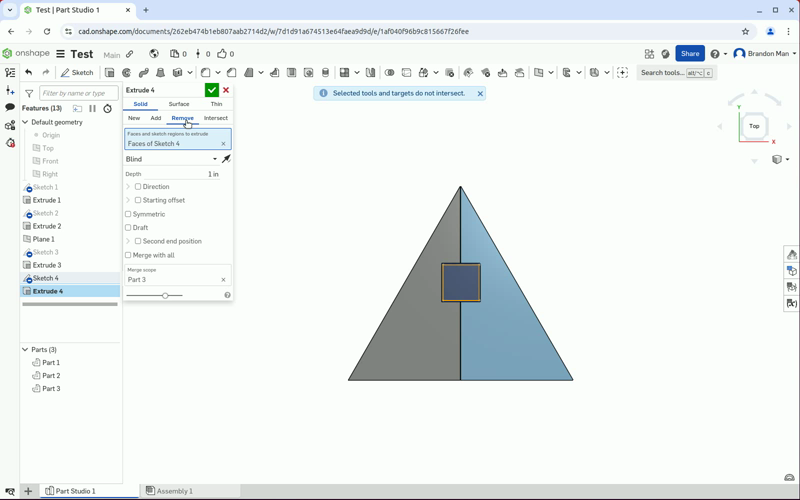
key(tab, 4)
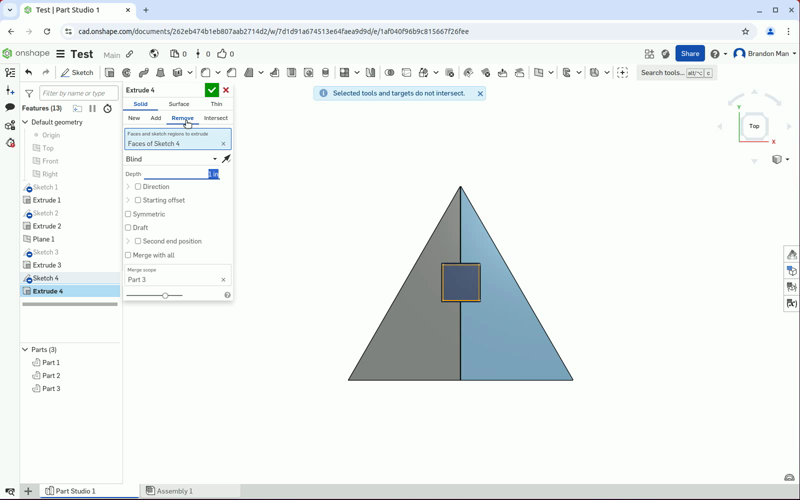
text(-6.499)
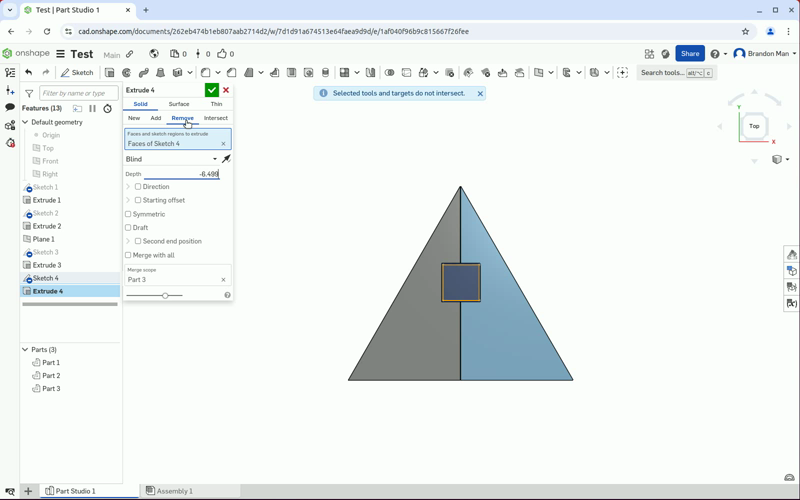
key(tab, 6)
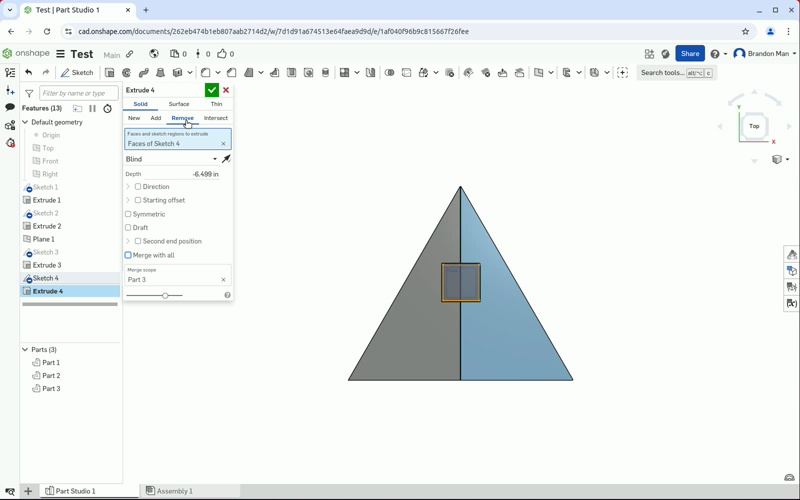
key(space)
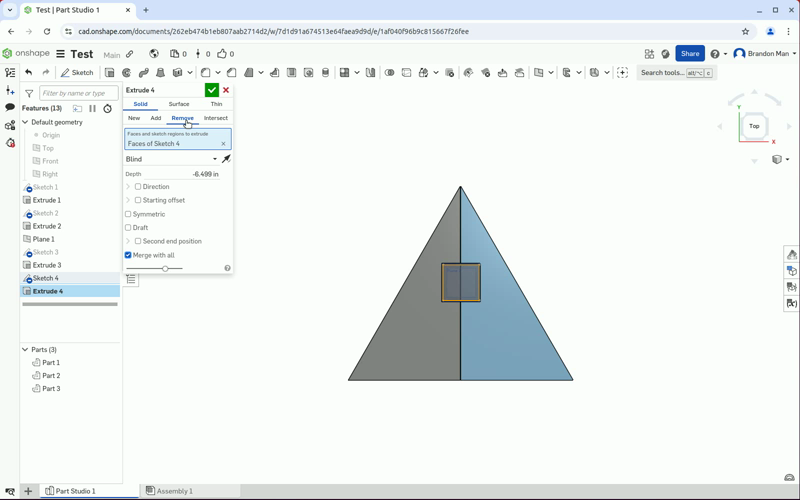
key(enter)
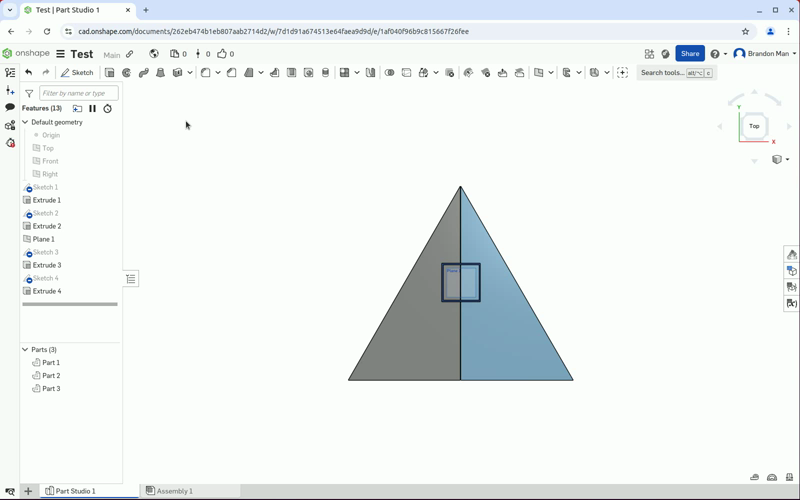
key(shift+h)
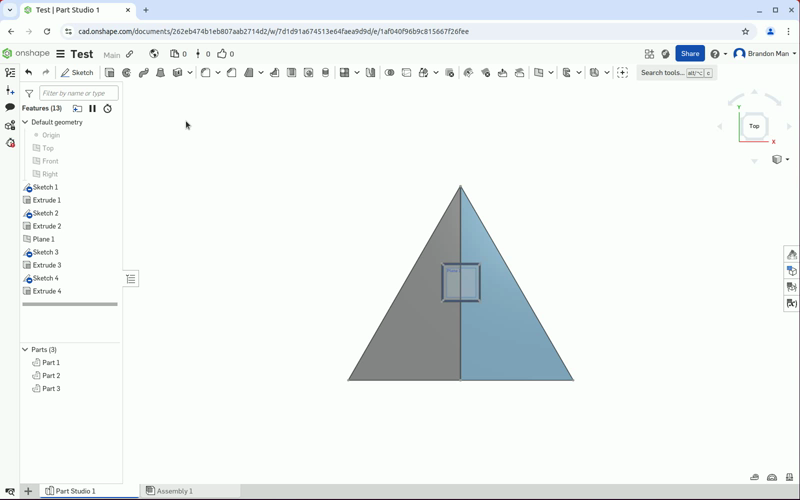
key(shift+h)
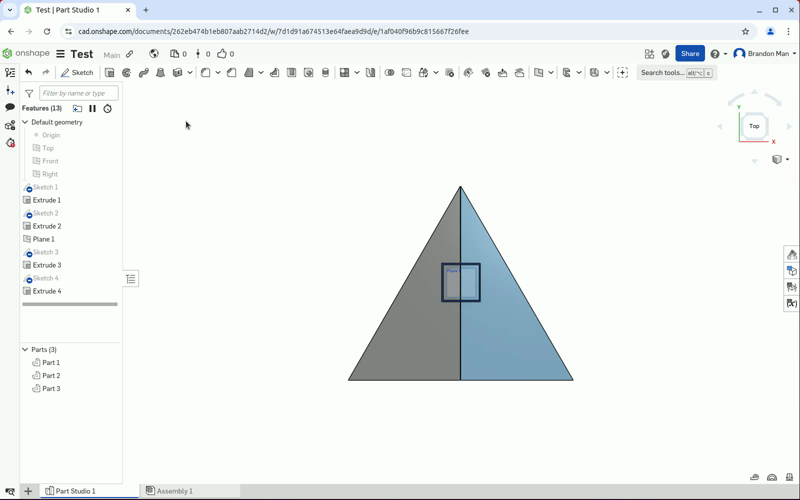
mouse_move(73, 189)
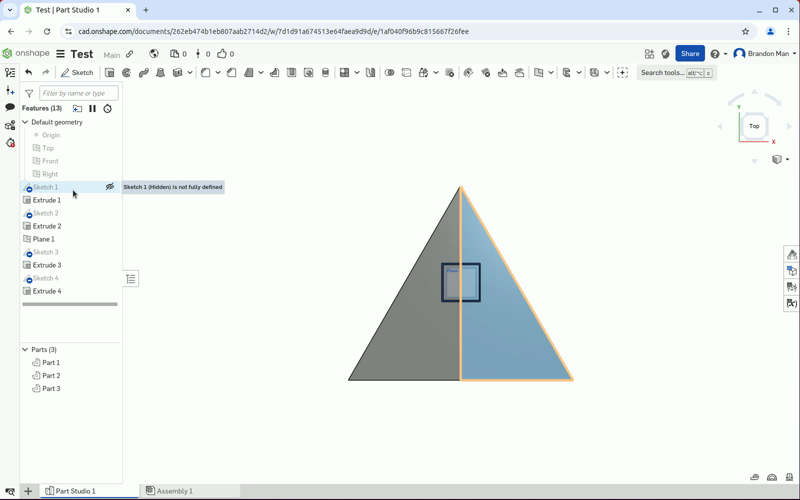
click(73, 189)
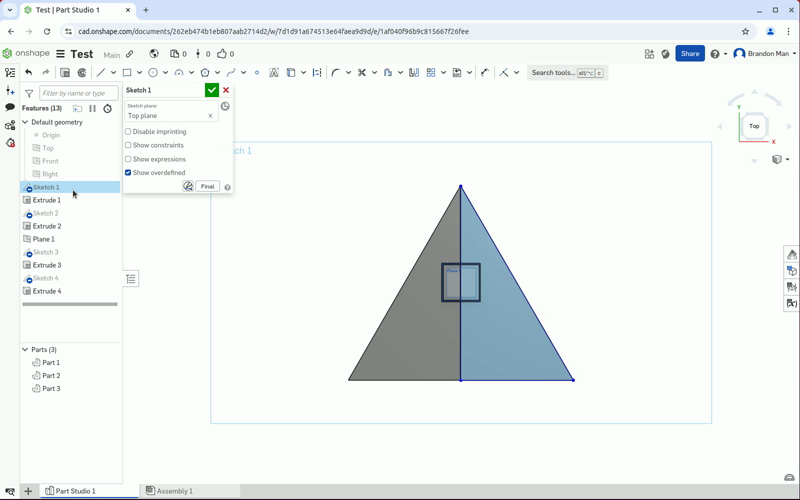
mouse_move(229, 92)
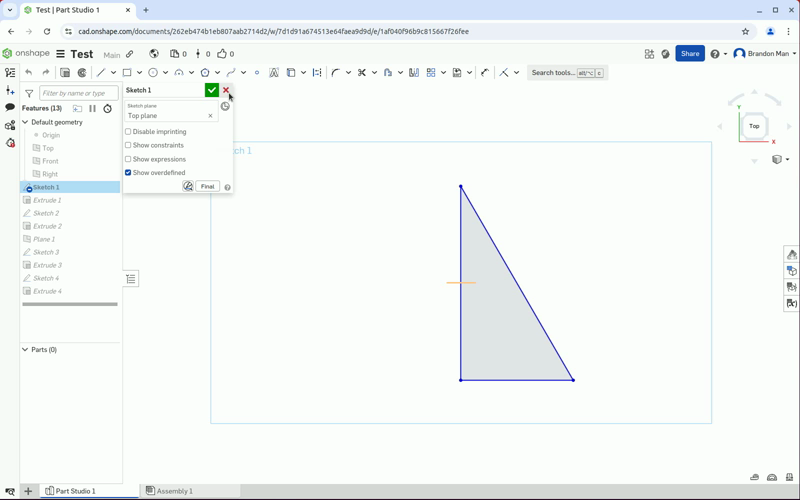
click(229, 92)
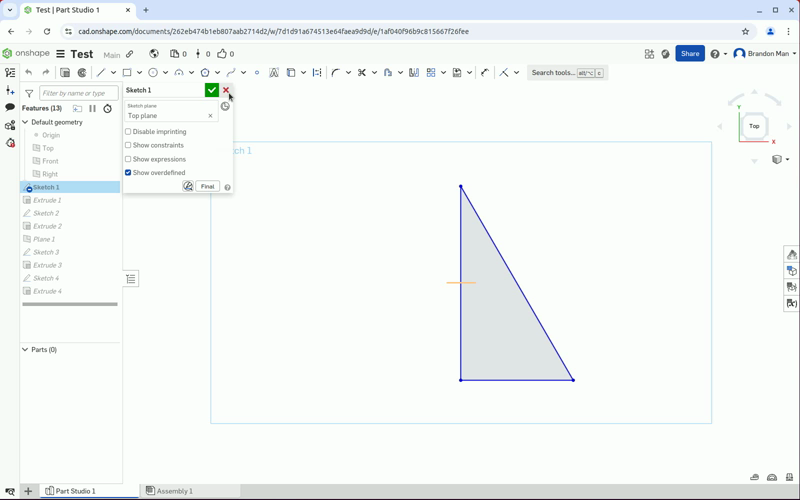
key(shift+s)
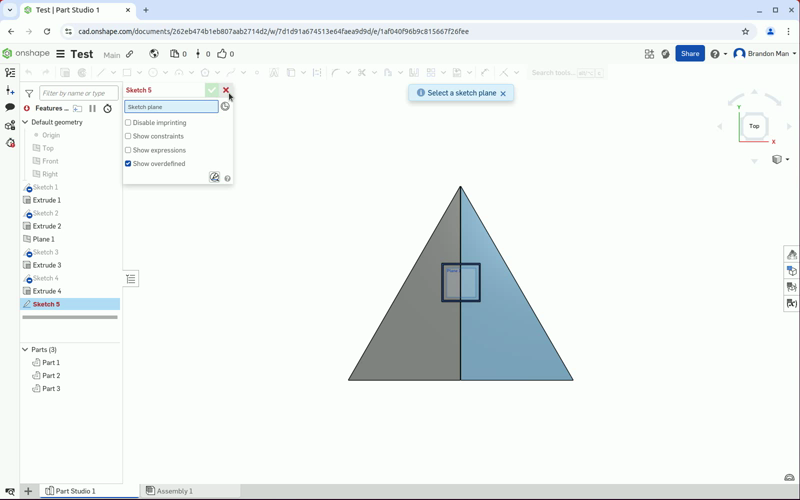
mouse_move(73, 241)
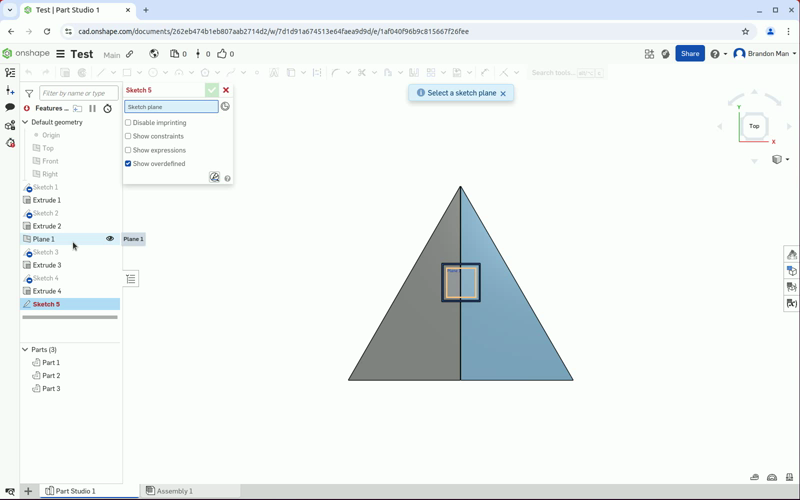
click(73, 241)
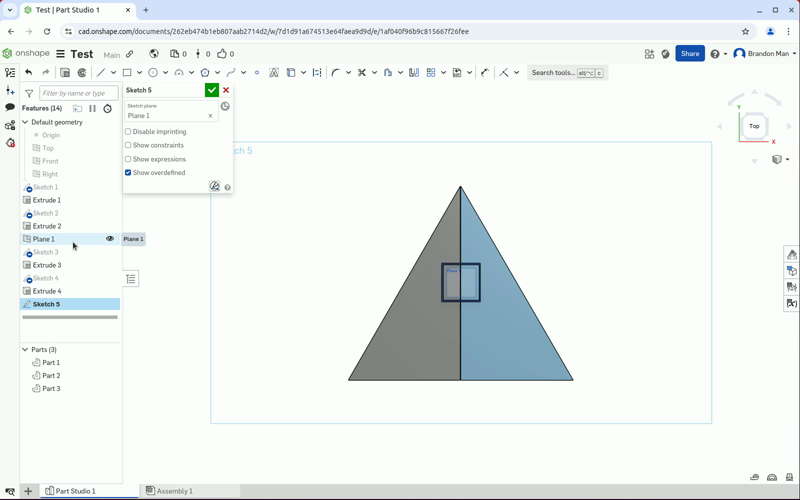
mouse_move(73, 352)
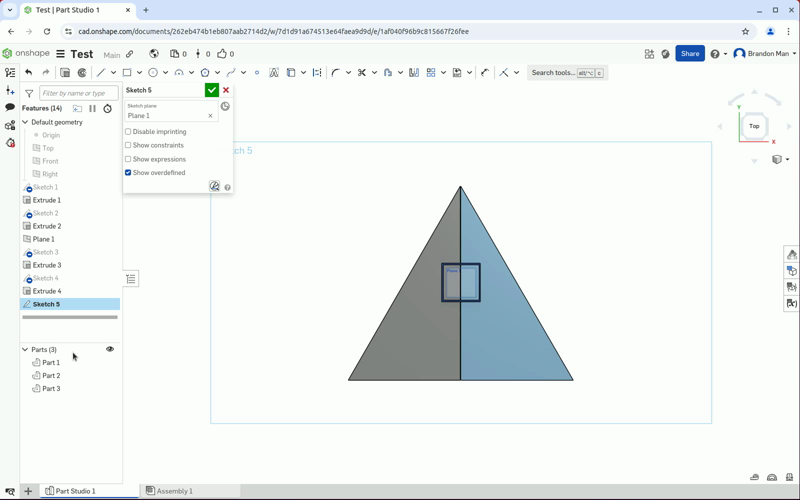
key(y)
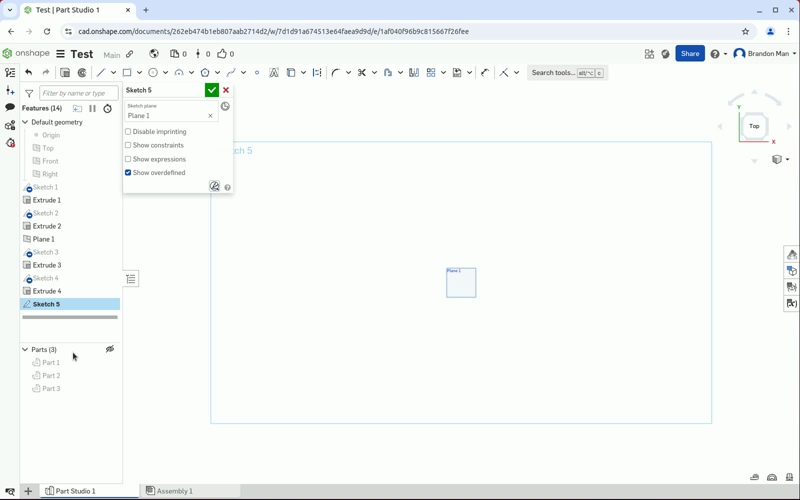
key(c)
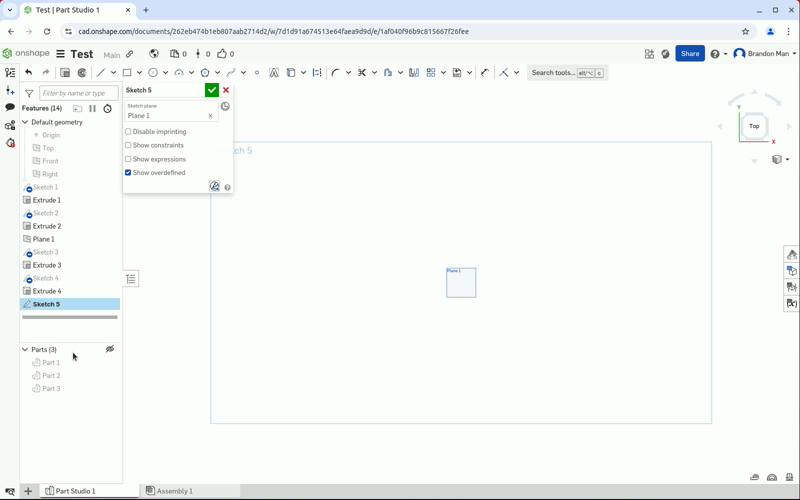
key_down(shift)
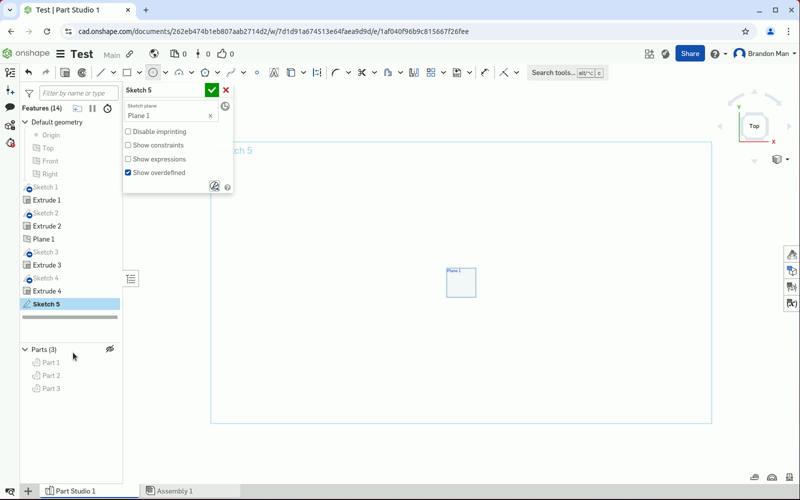
mouse_move(461, 282)
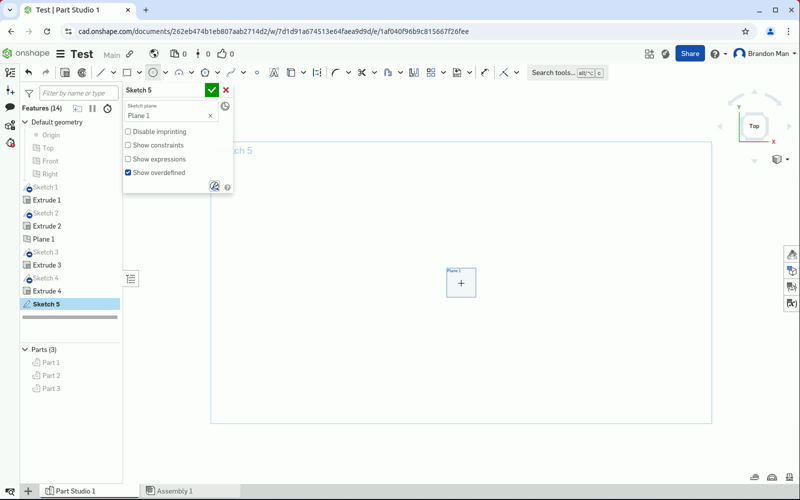
click(461, 282)
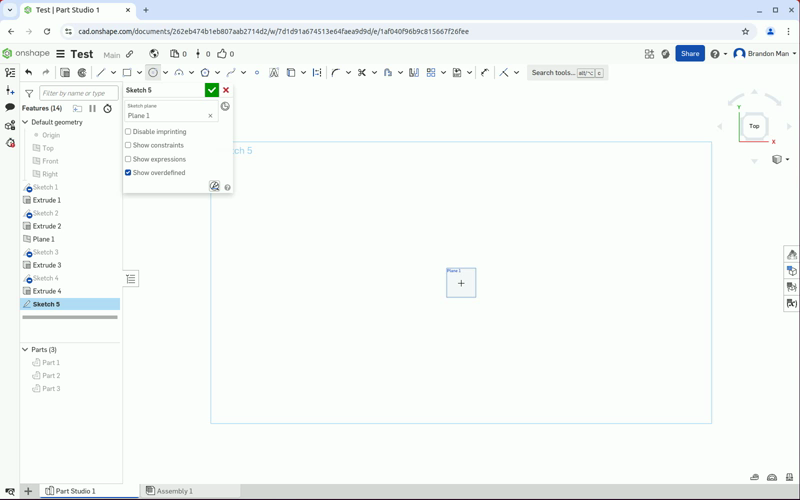
key_up(shift)
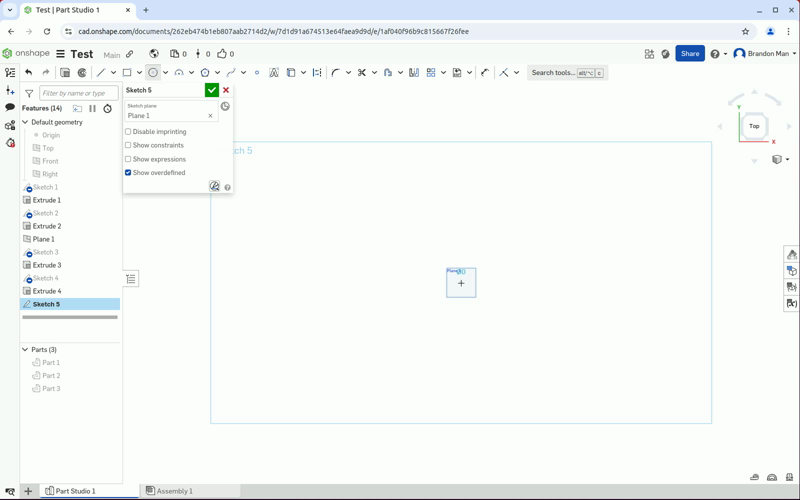
mouse_move(465, 282)
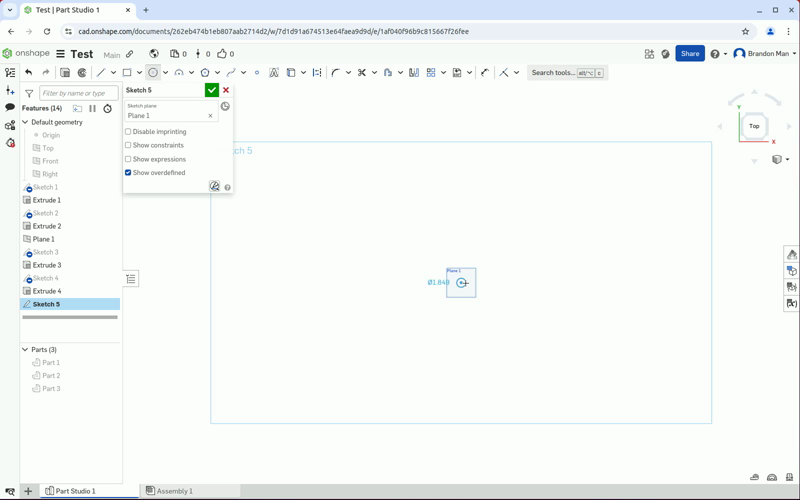
click(465, 282)
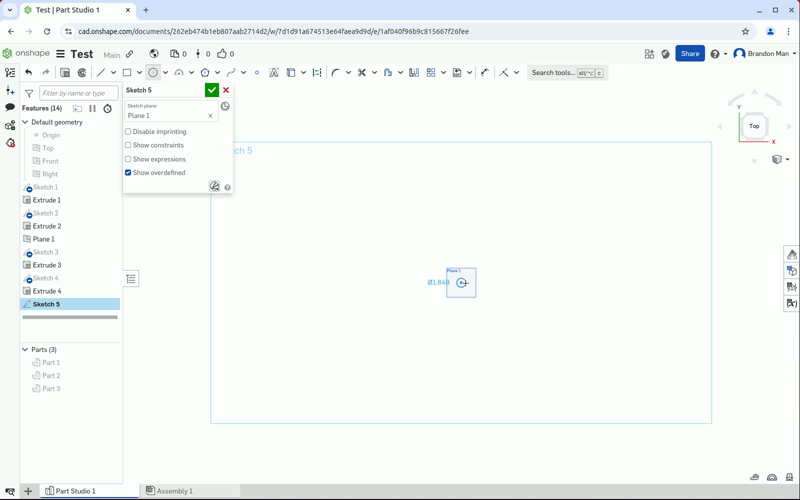
key(esc)
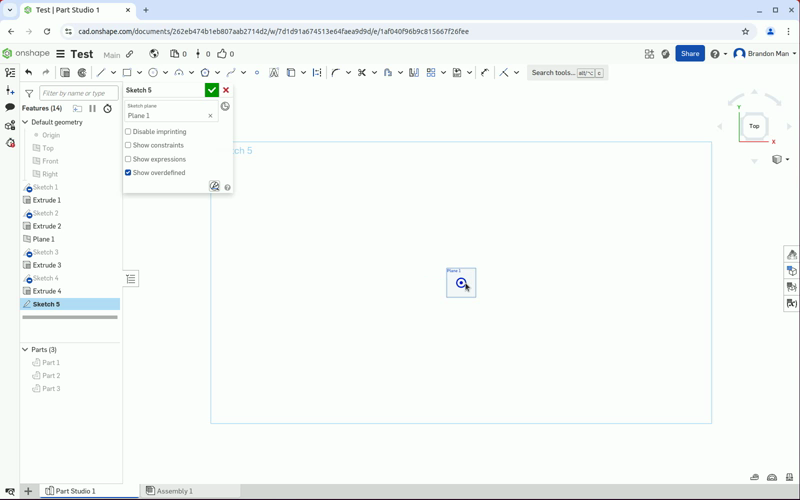
mouse_move(464, 284)
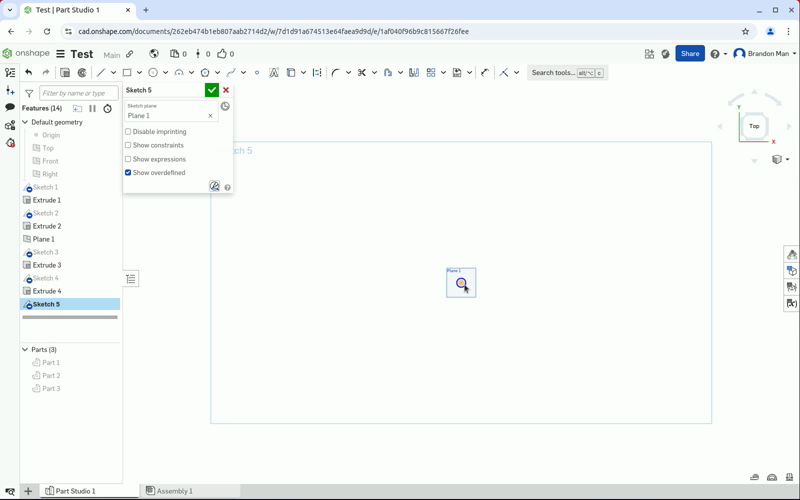
scroll(6)
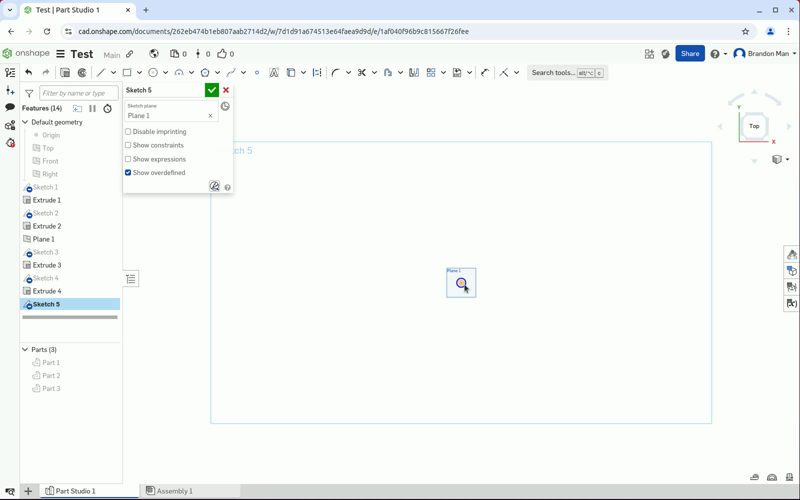
scroll(6)
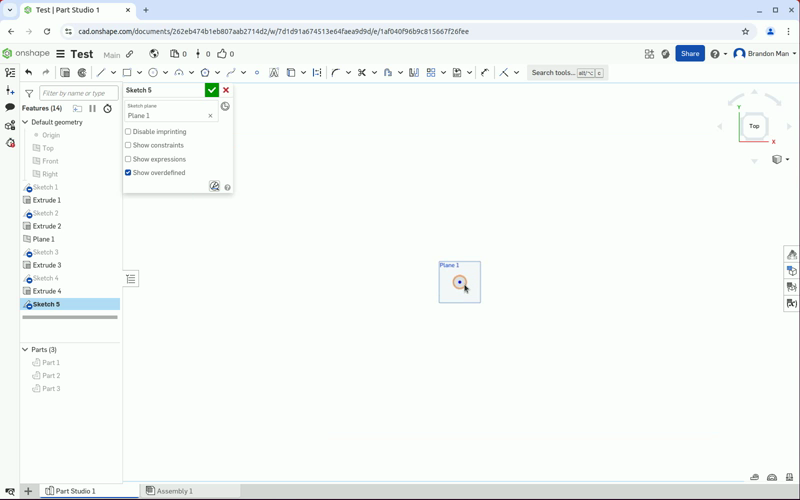
scroll(6)
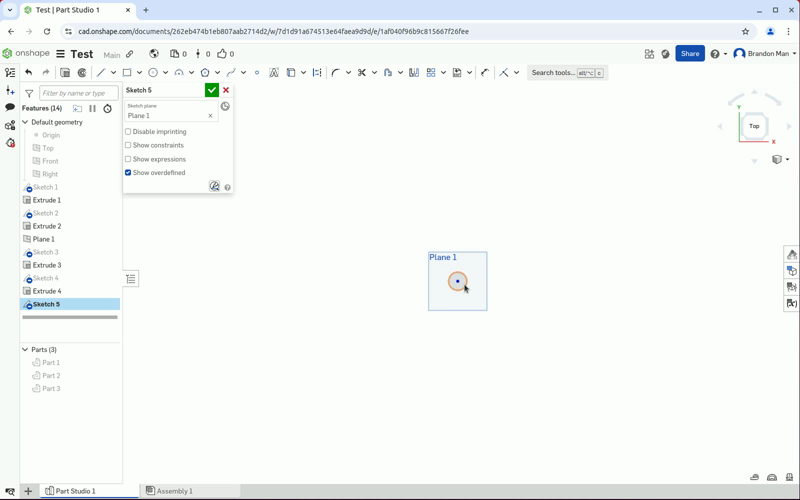
scroll(6)
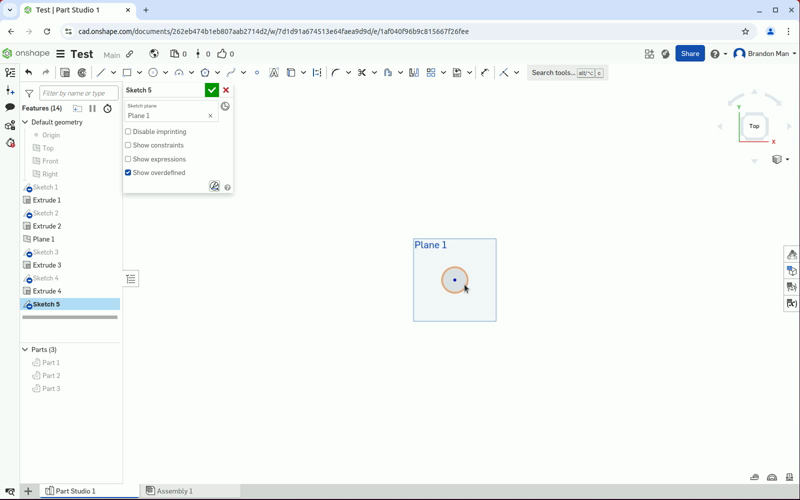
scroll(6)
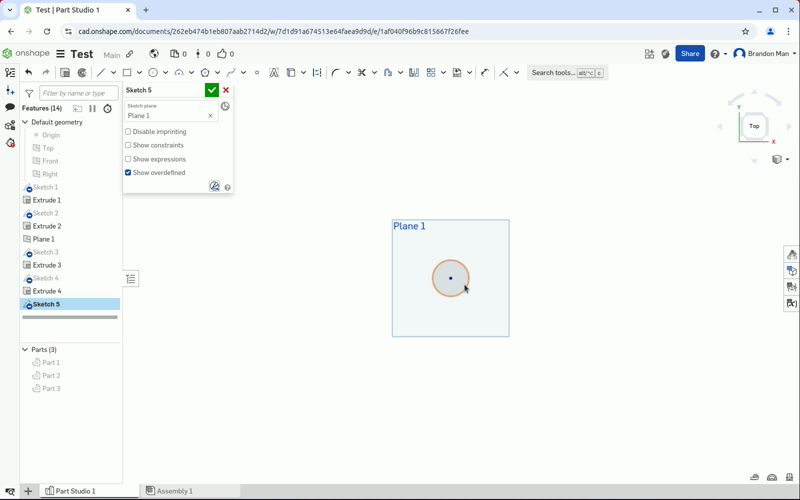
scroll(6)
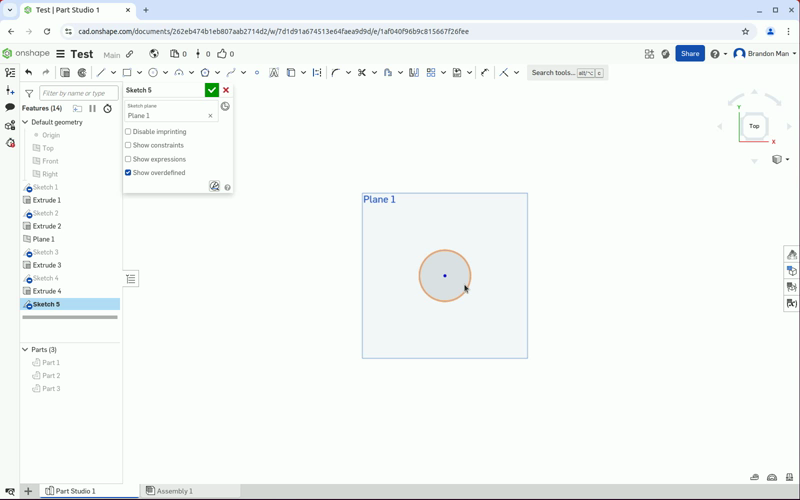
scroll(6)
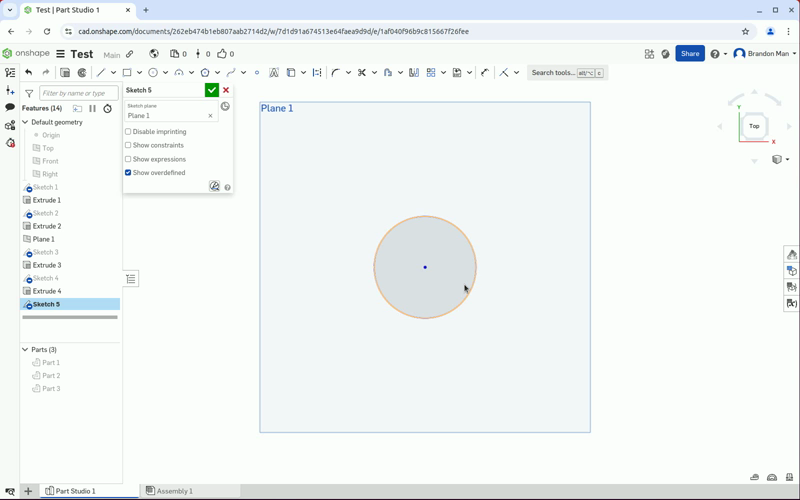
click(464, 284)
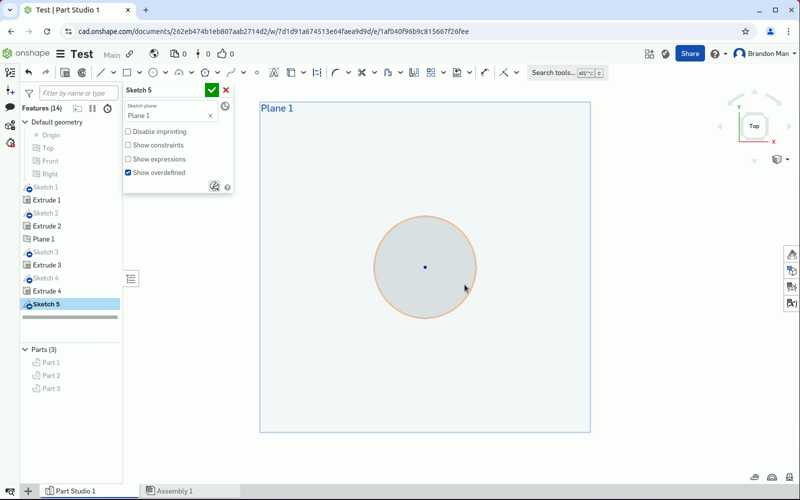
scroll(-6)
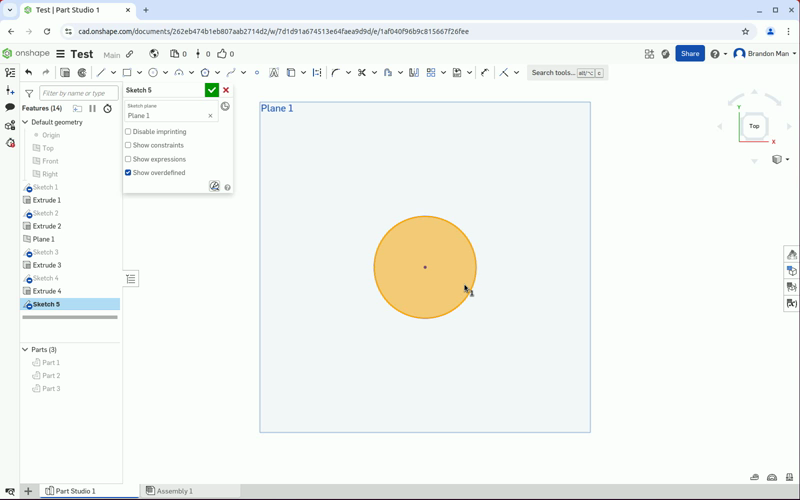
scroll(-6)
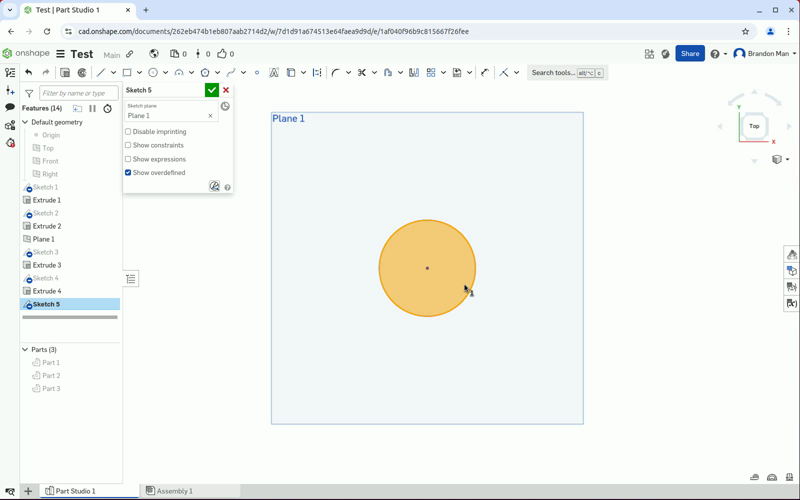
scroll(-6)
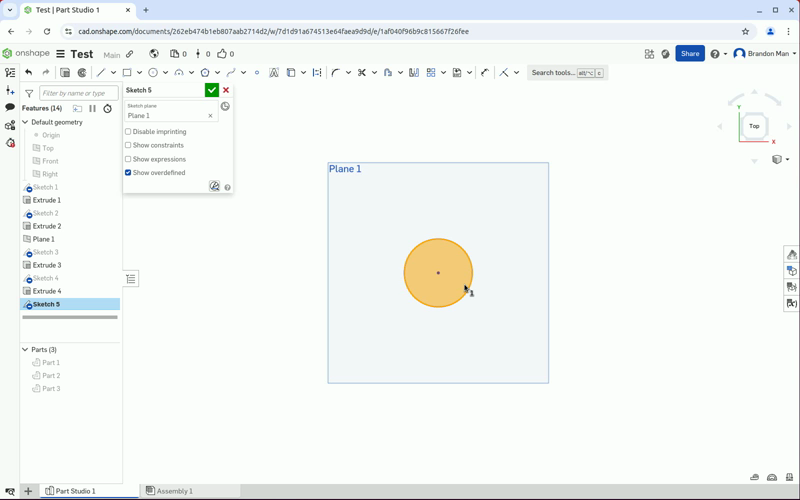
scroll(-6)
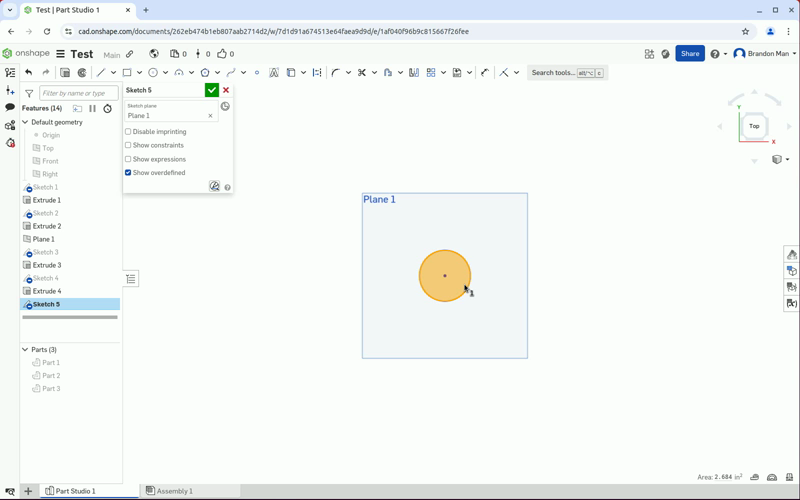
scroll(-6)
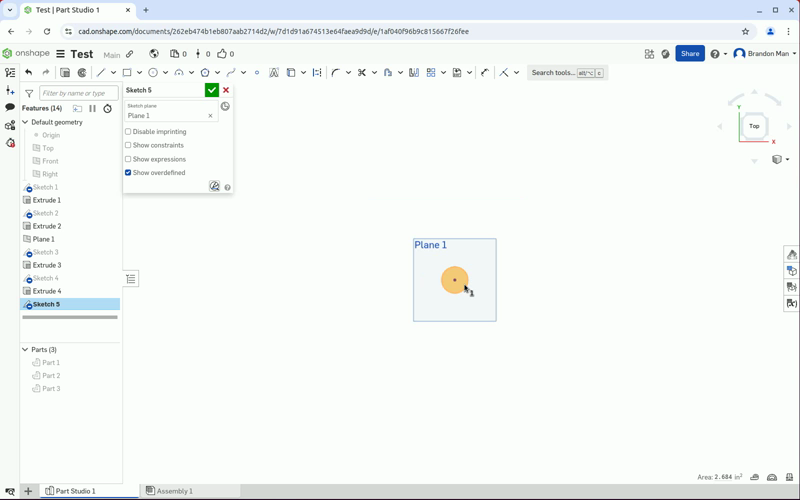
scroll(-6)
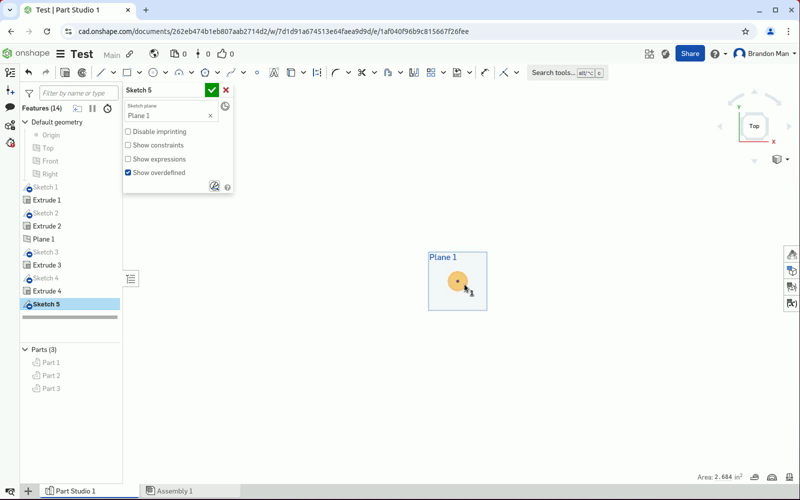
scroll(-6)
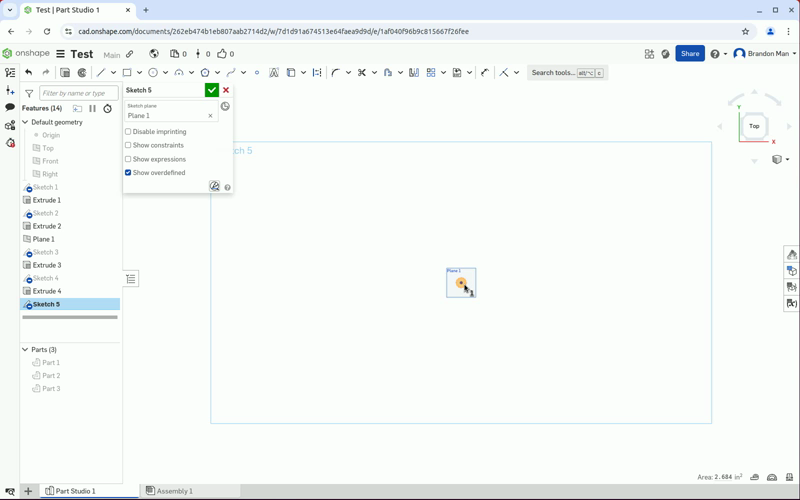
mouse_move(73, 352)
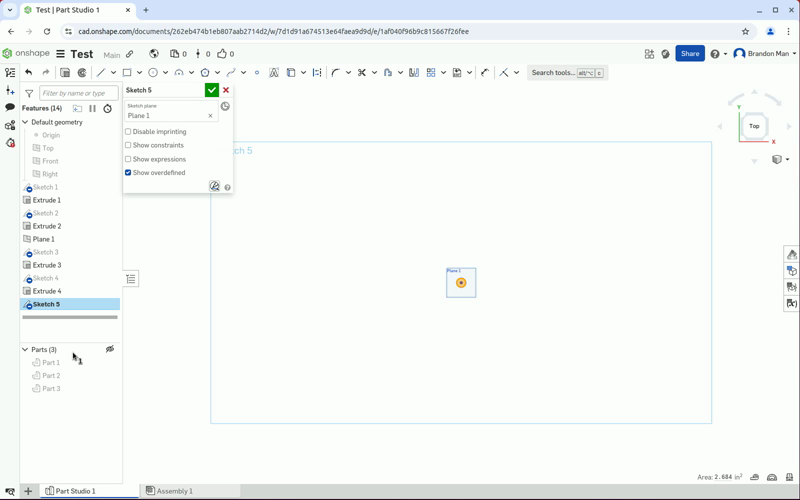
key(shift+y)
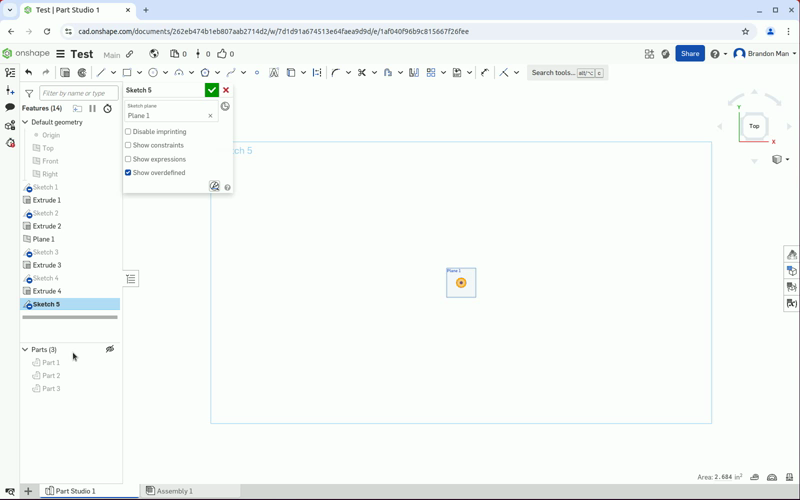
key(shift+e)
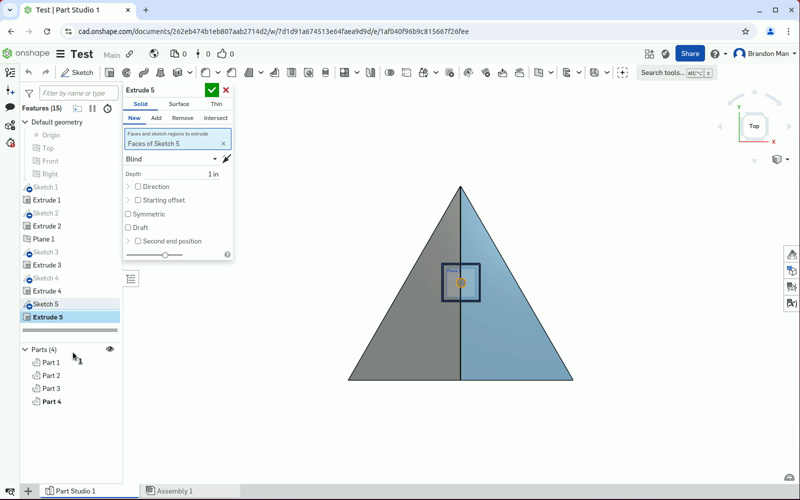
mouse_move(143, 106)
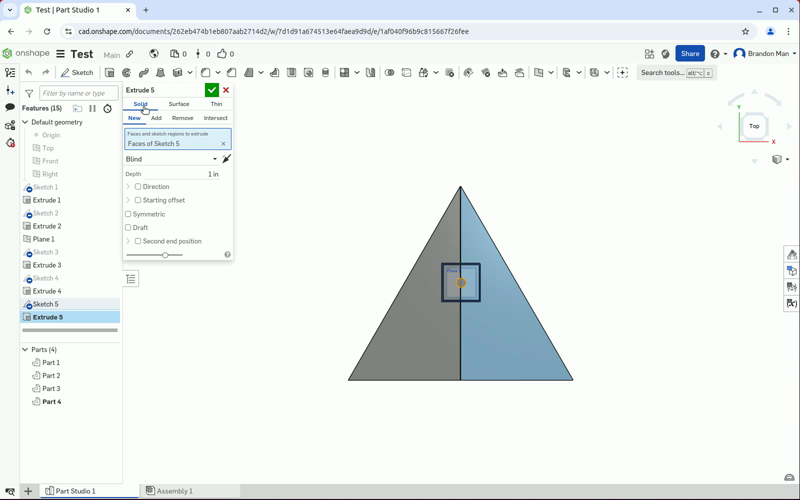
click(143, 106)
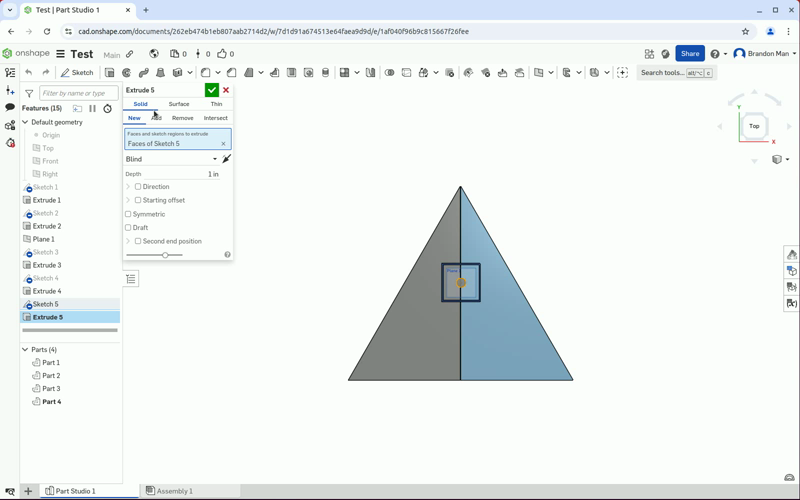
mouse_move(186, 120)
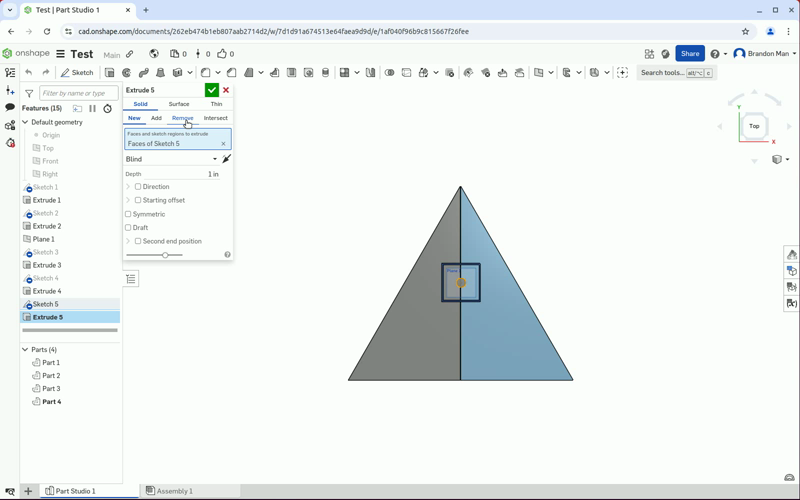
click(186, 120)
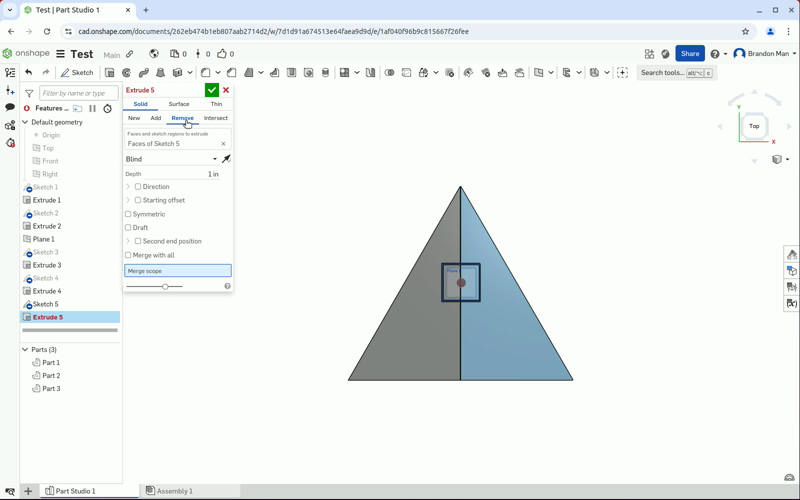
key(tab, 4)
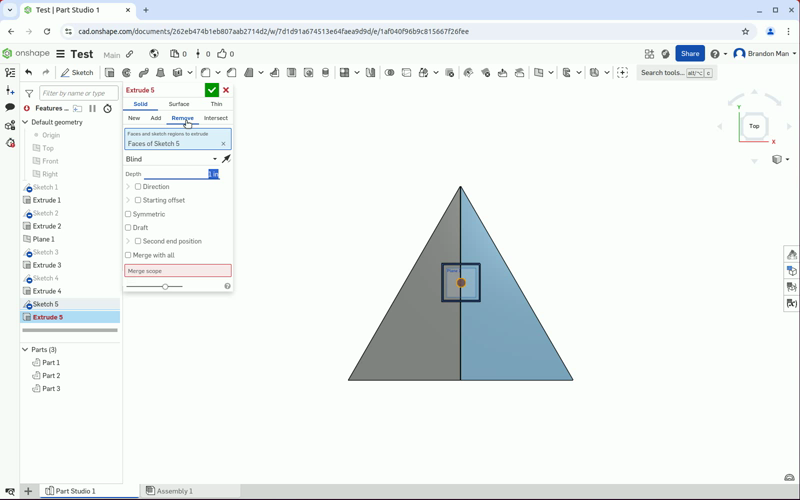
text(6.74)
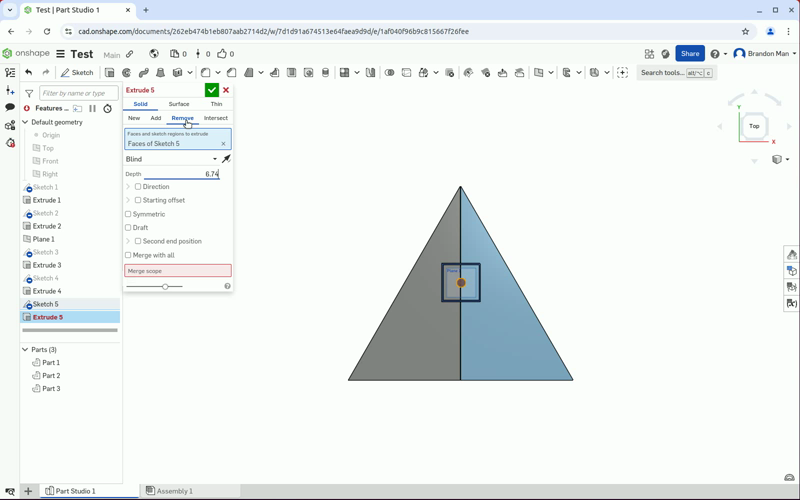
key(tab, 6)
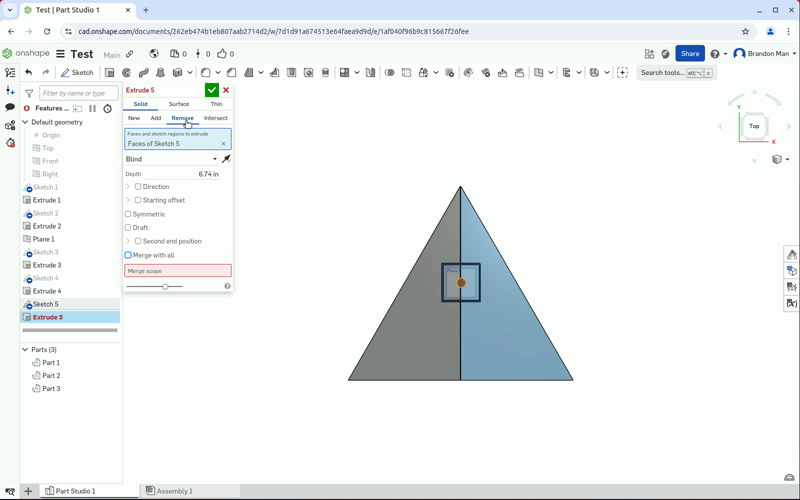
key(space)
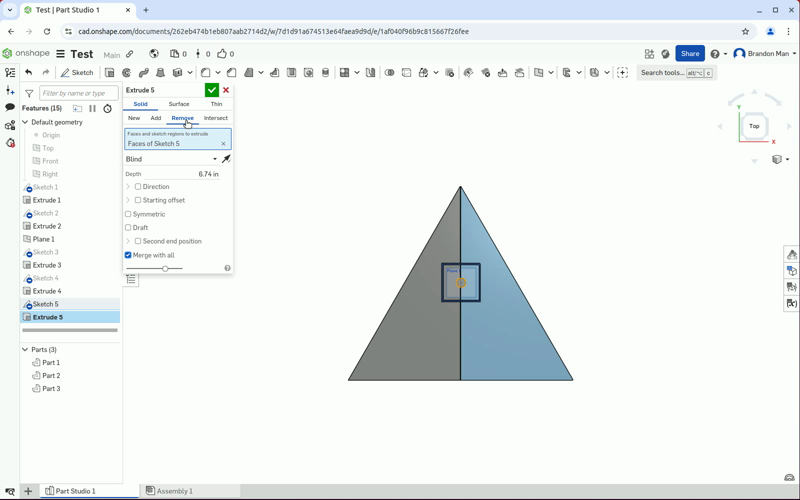
key(enter)
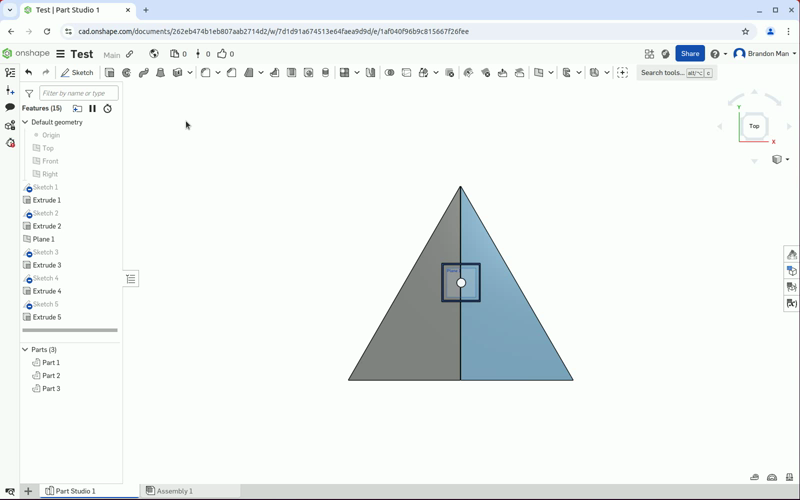
key(shift+h)
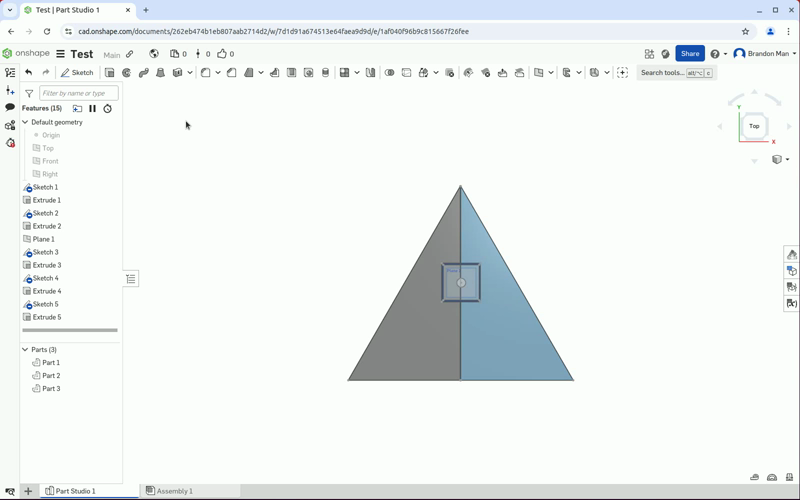
key(shift+h)
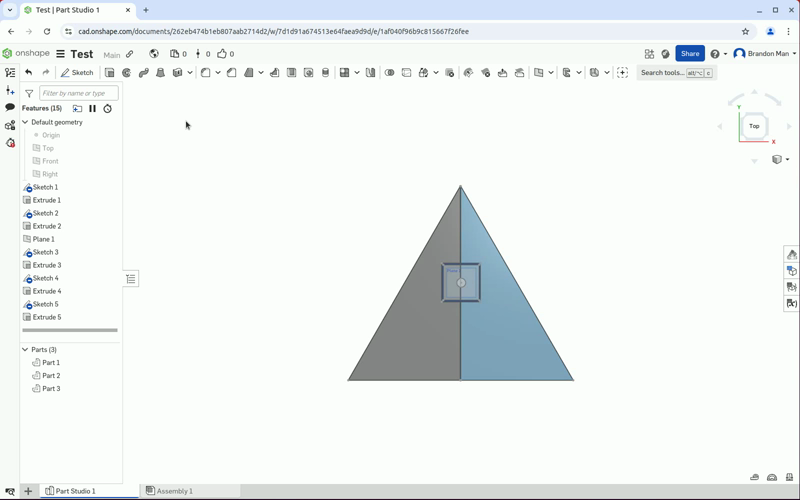
key(shift+7)
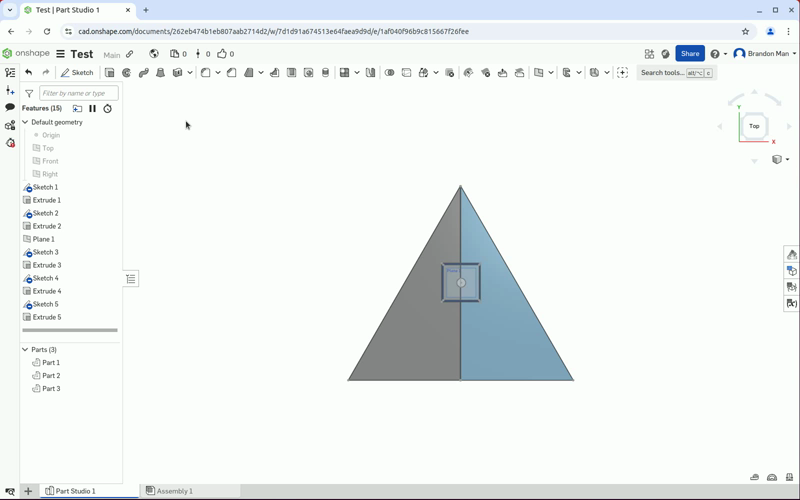
key(up, 3)
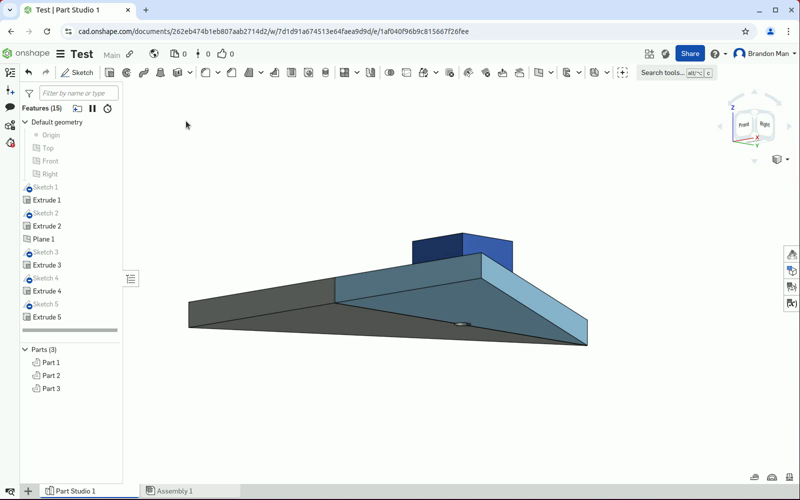
key(left, 3)
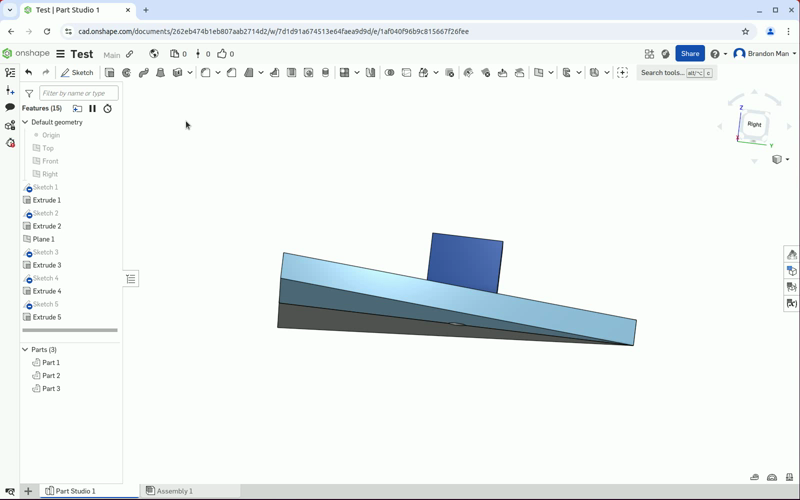
key(right, 3)
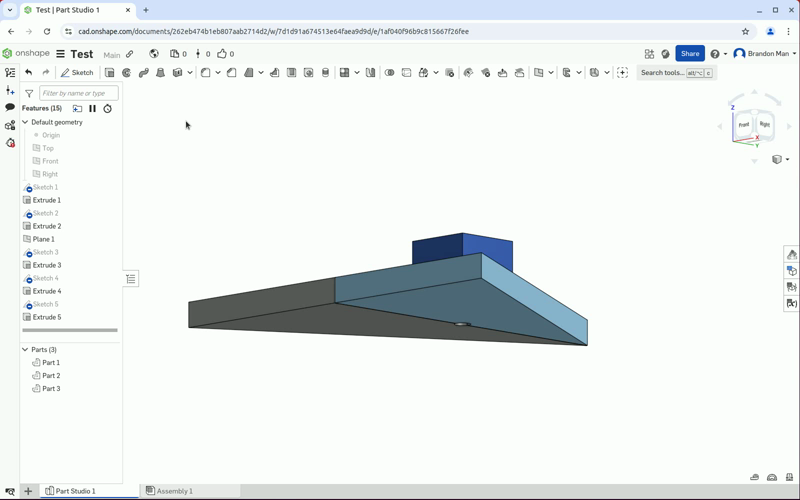
key(down, 3)
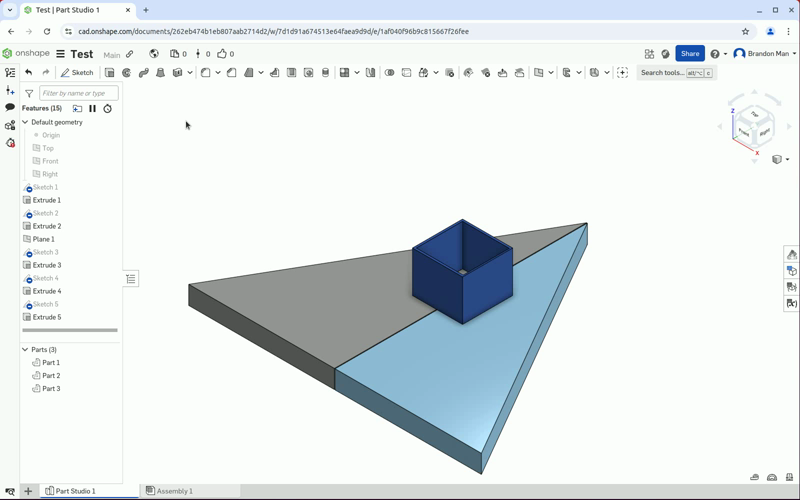
mouse_move(73, 189)
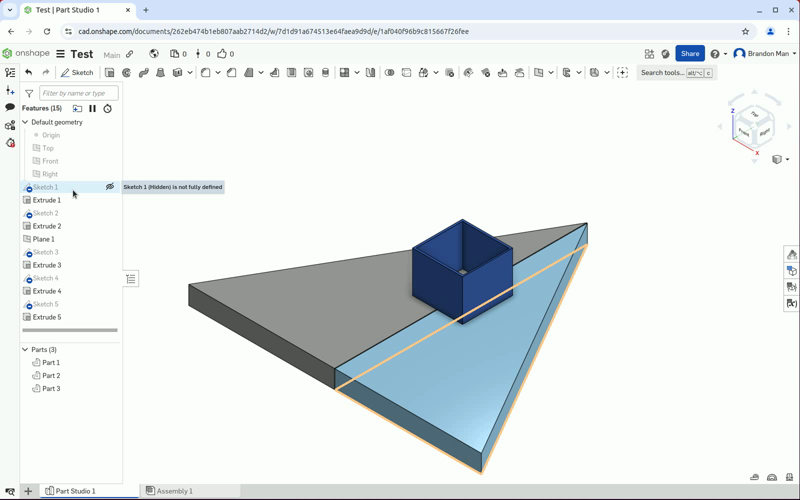
click(73, 189)